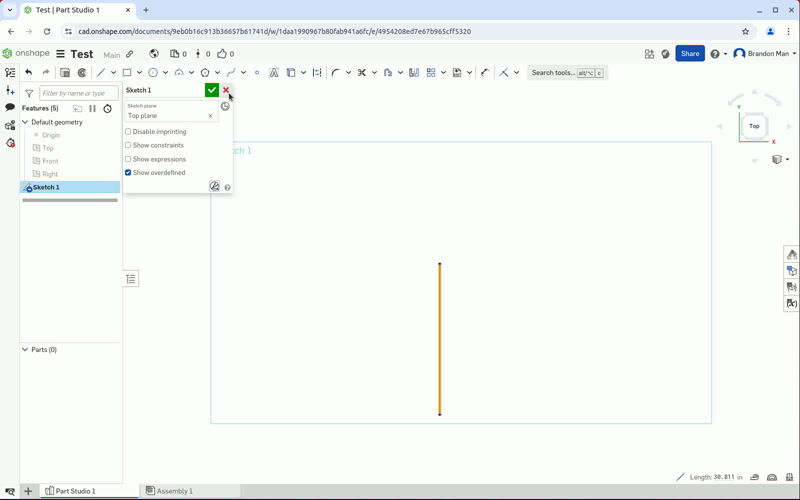
key(shift+h)
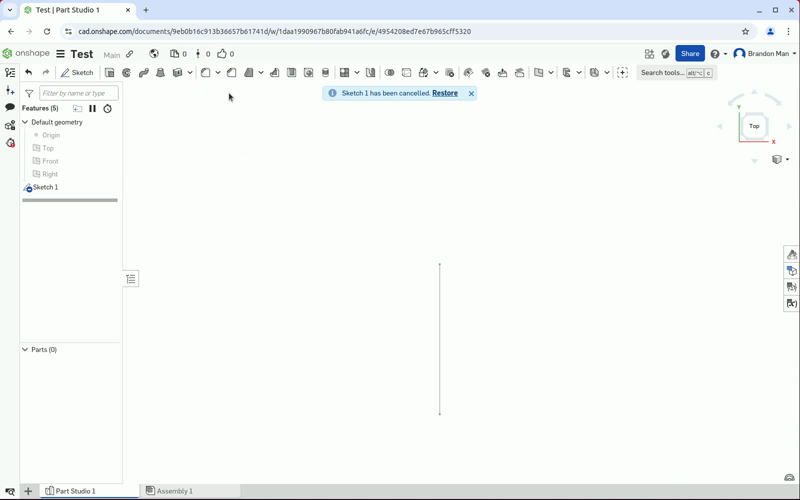
key(shift+s)
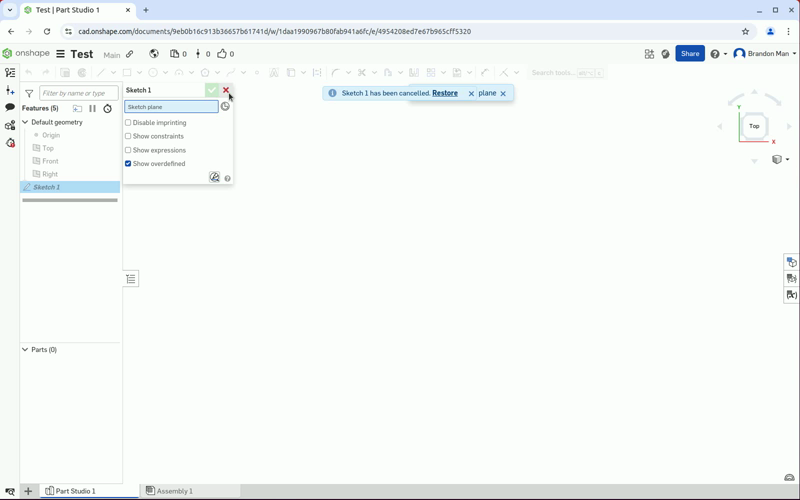
mouse_move(73, 150)
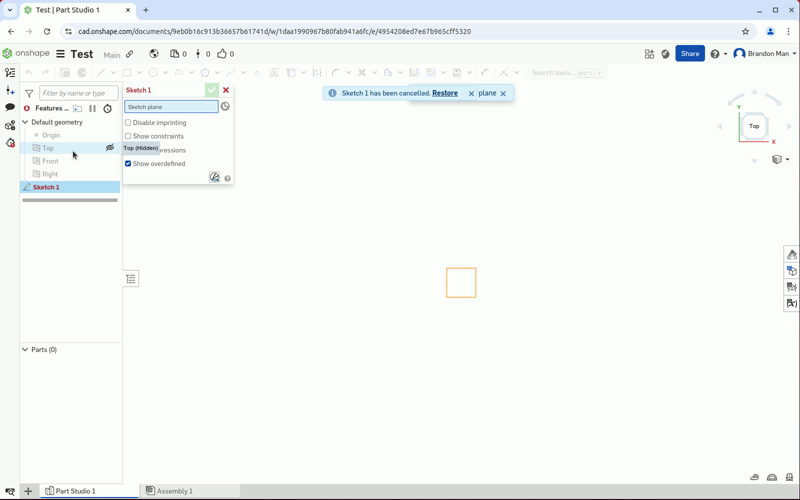
click(73, 150)
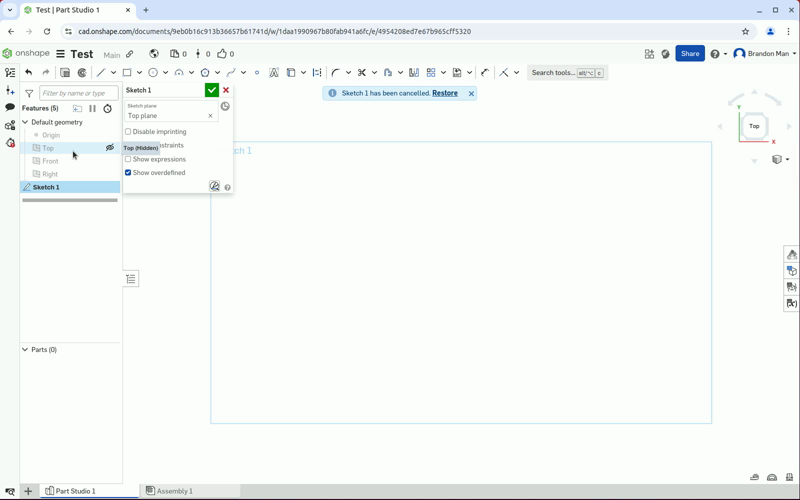
mouse_move(73, 352)
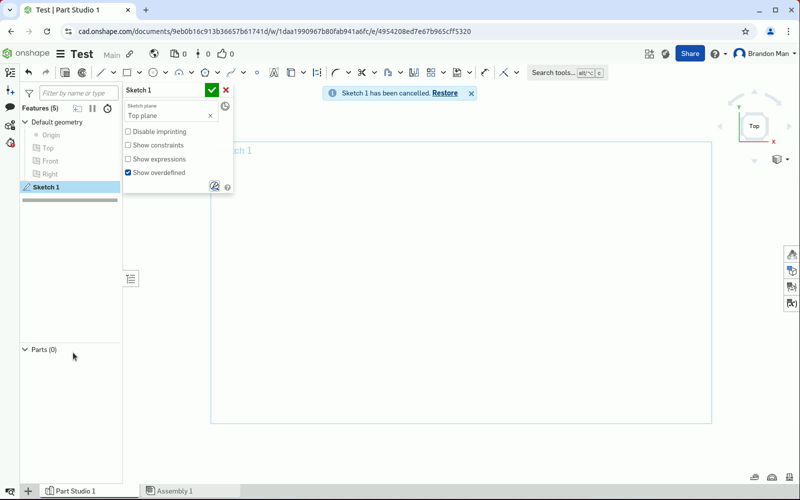
key(y)
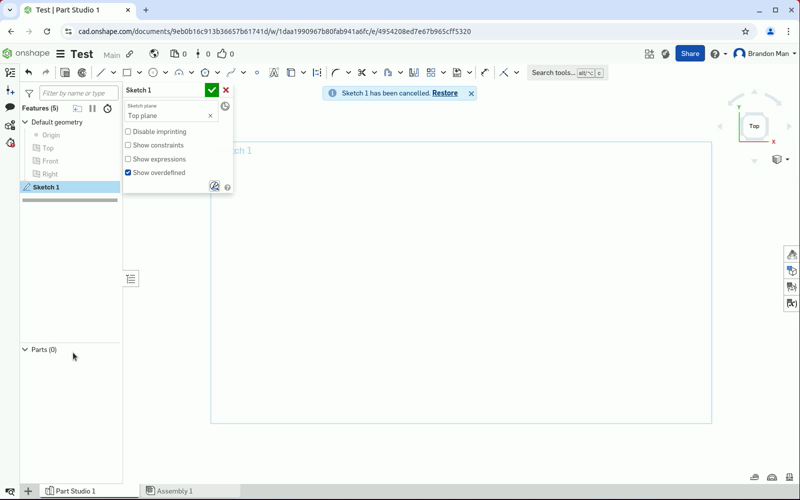
key(l)
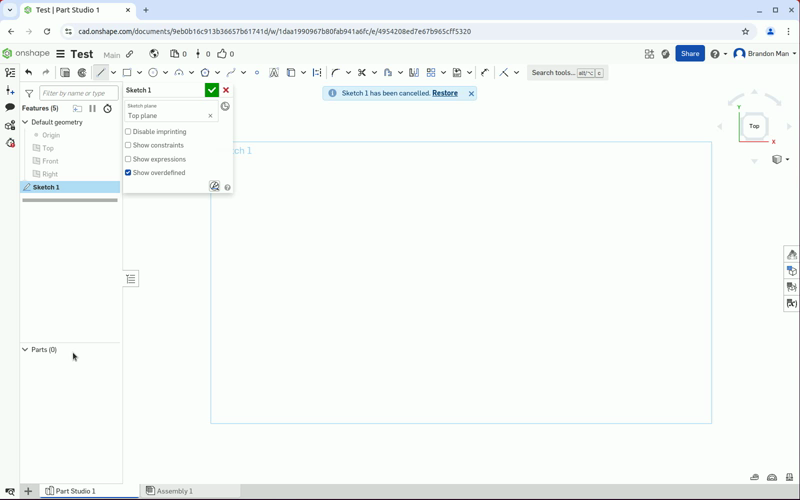
key_down(shift)
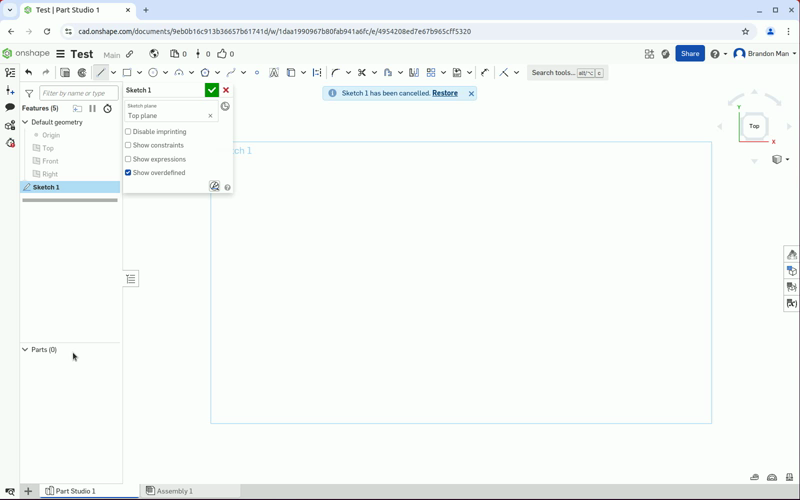
mouse_move(348, 245)
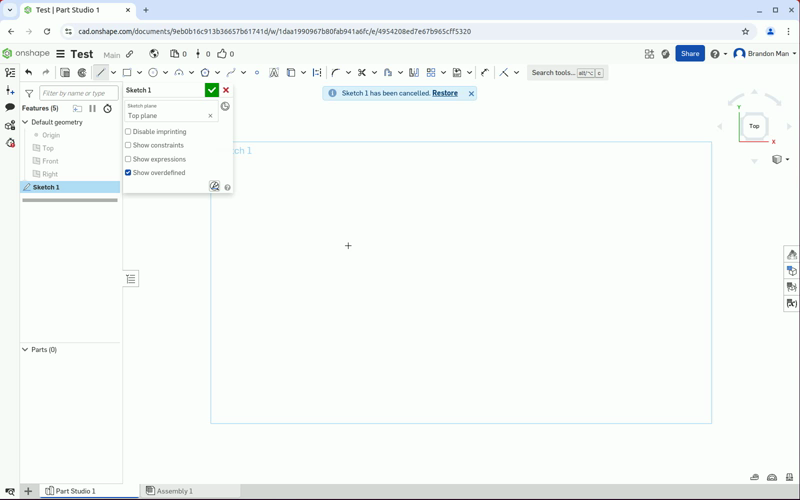
click(348, 245)
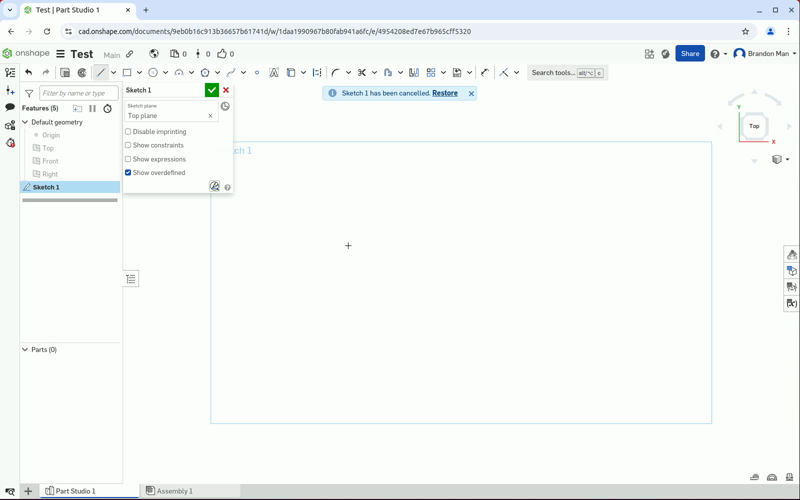
key_up(shift)
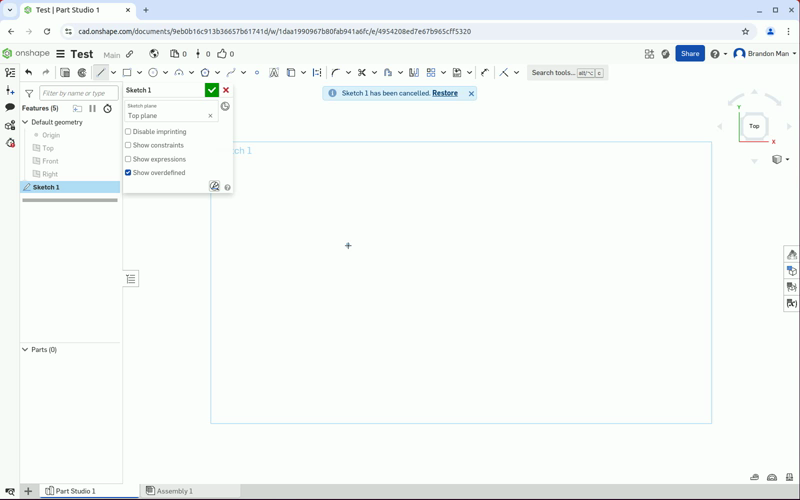
key_down(shift)
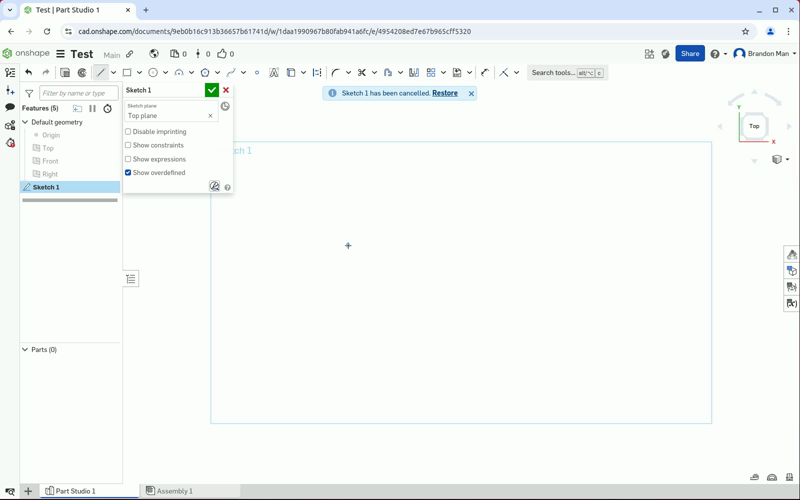
mouse_move(449, 245)
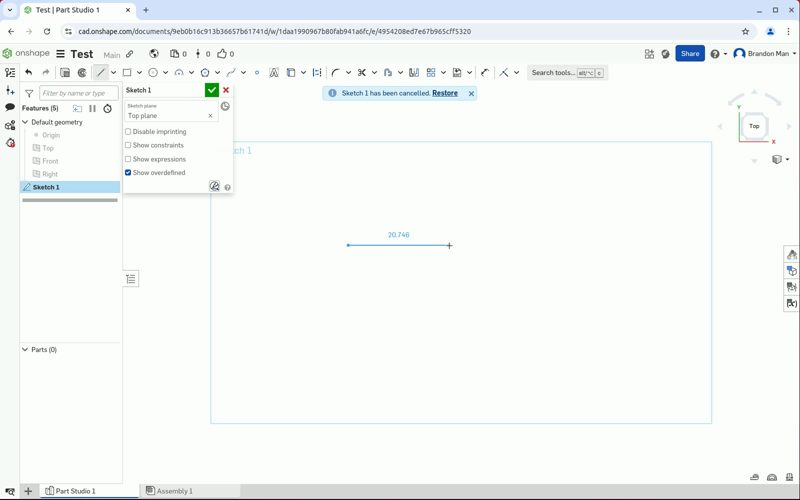
click(449, 245)
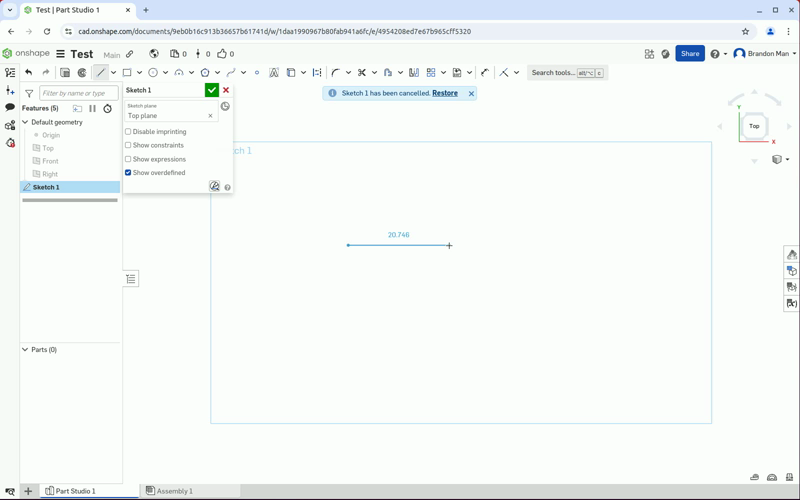
key_up(shift)
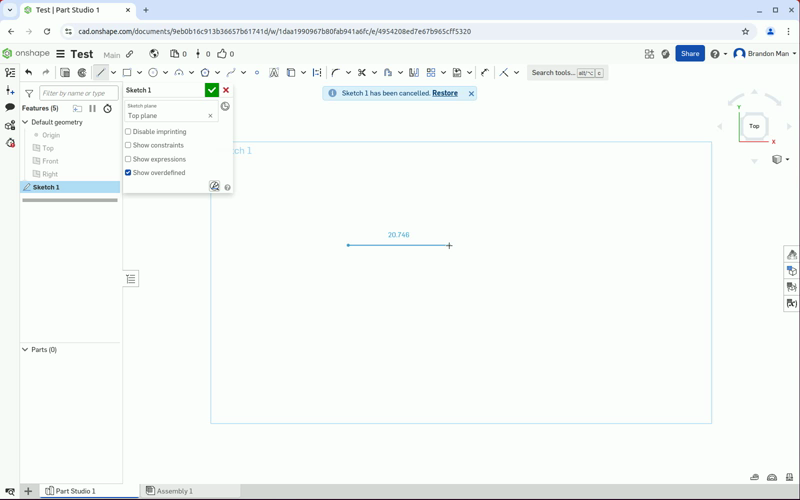
key_down(shift)
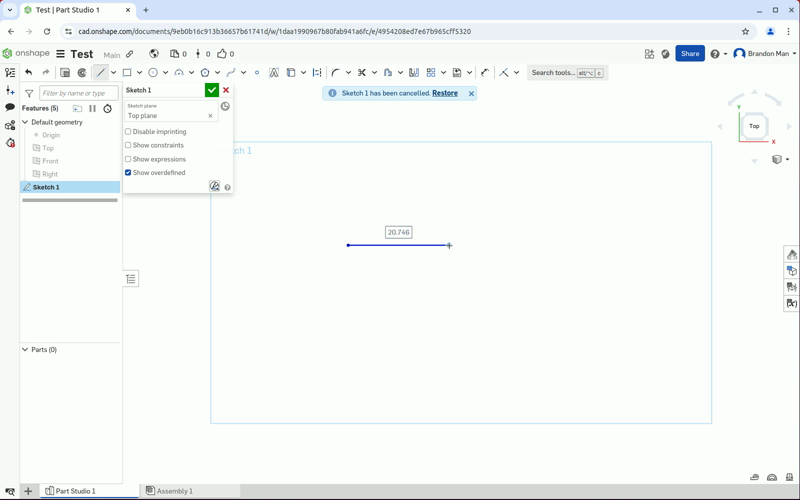
mouse_move(479, 245)
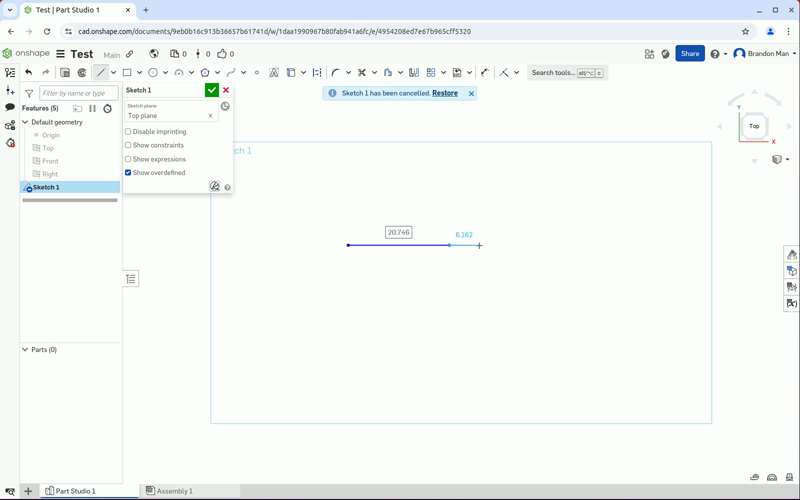
mouse_move(441, 230)
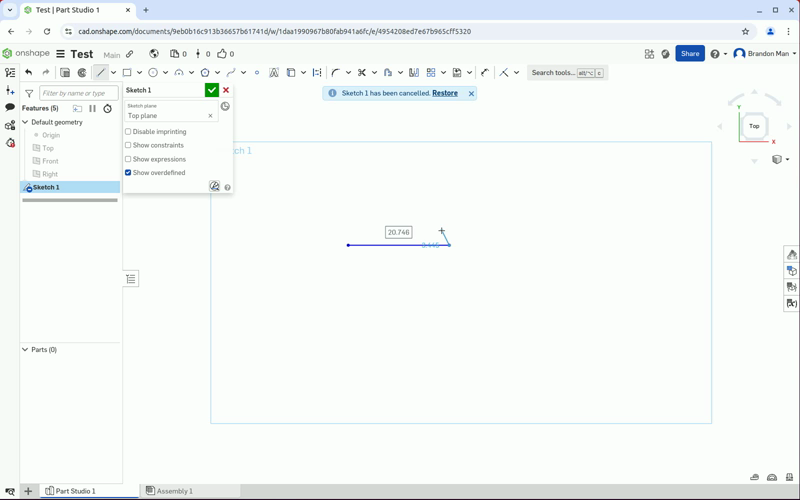
click(441, 230)
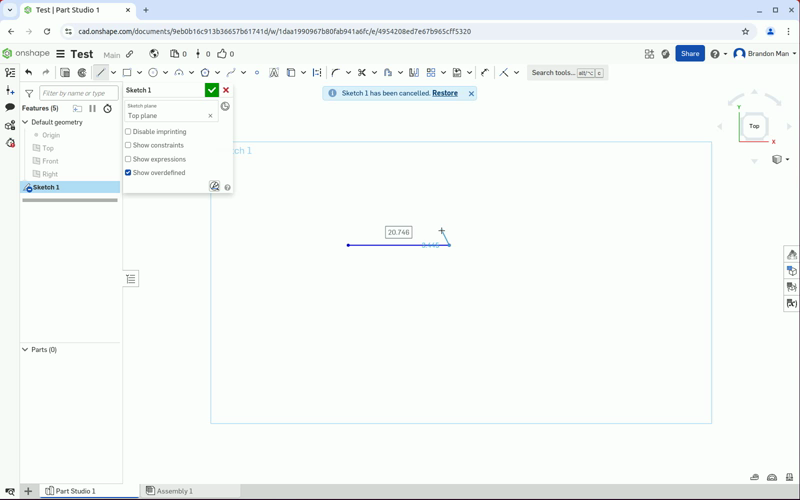
key_up(shift)
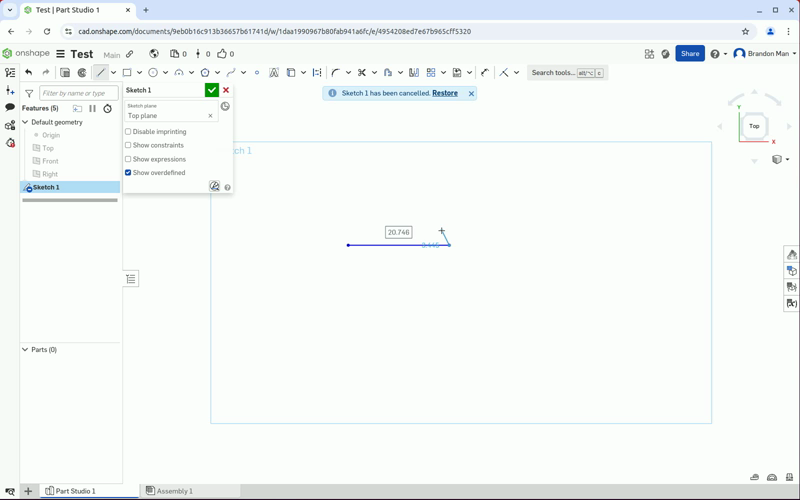
key_down(shift)
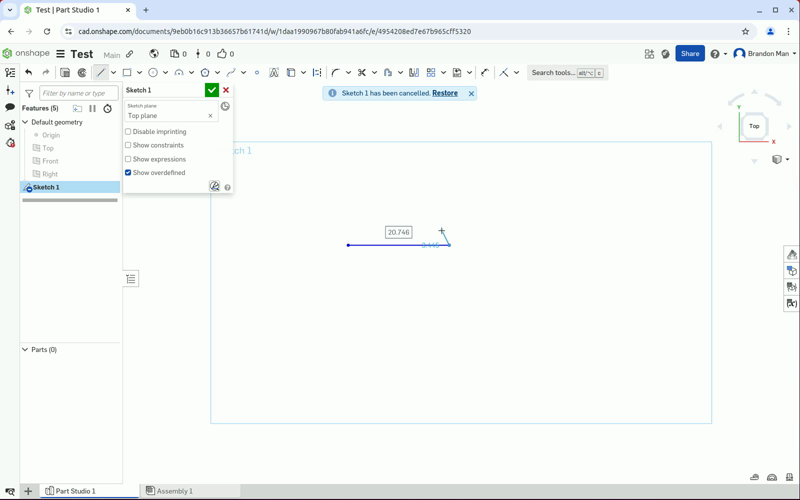
mouse_move(352, 230)
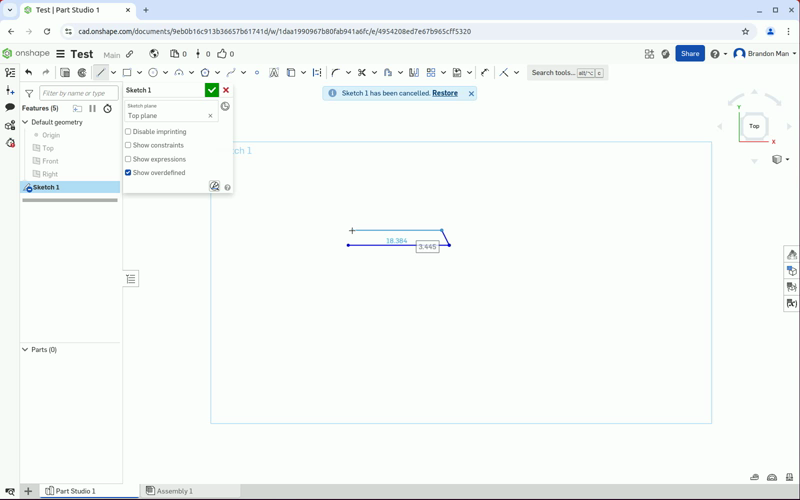
click(352, 230)
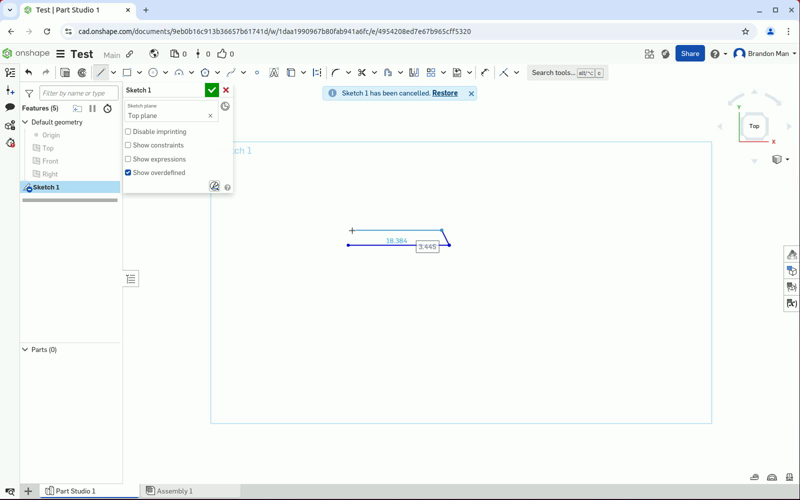
key_up(shift)
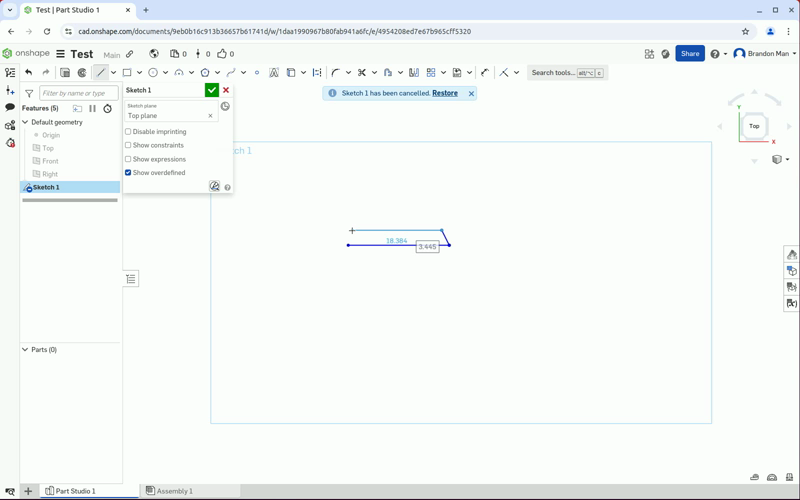
mouse_move(382, 230)
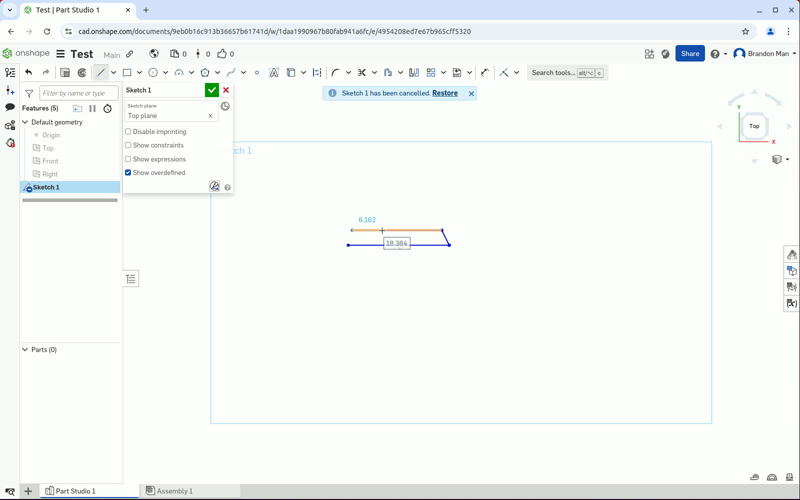
key_down(shift)
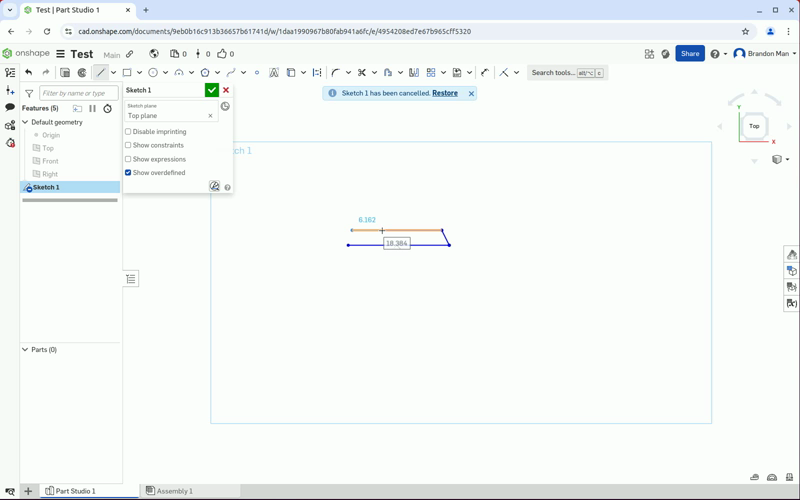
mouse_move(348, 245)
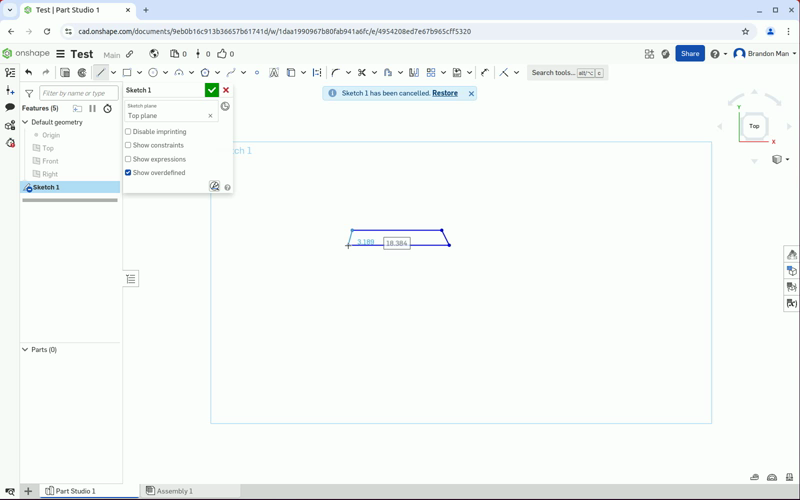
key_up(shift)
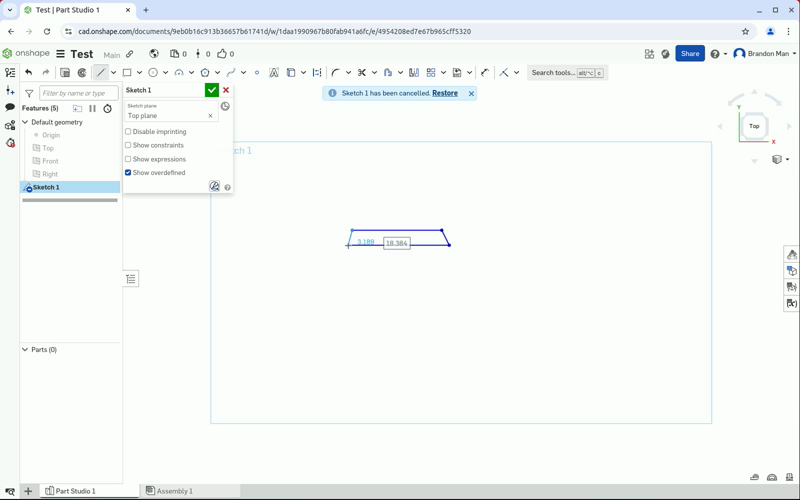
click(348, 245)
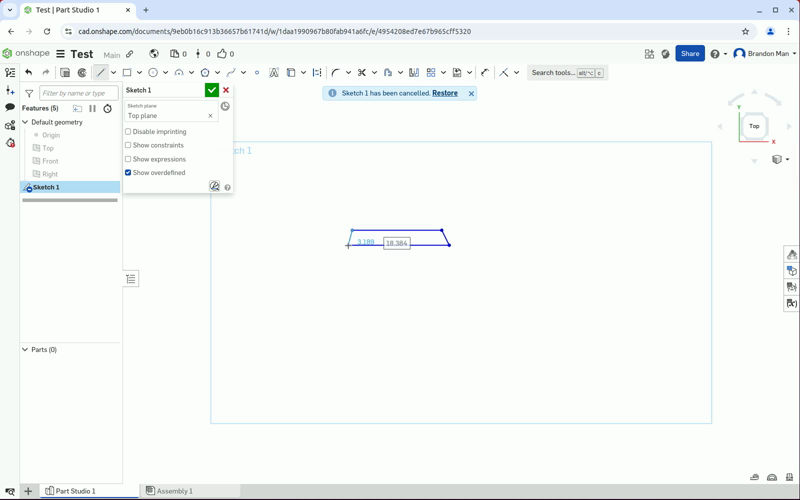
key(esc)
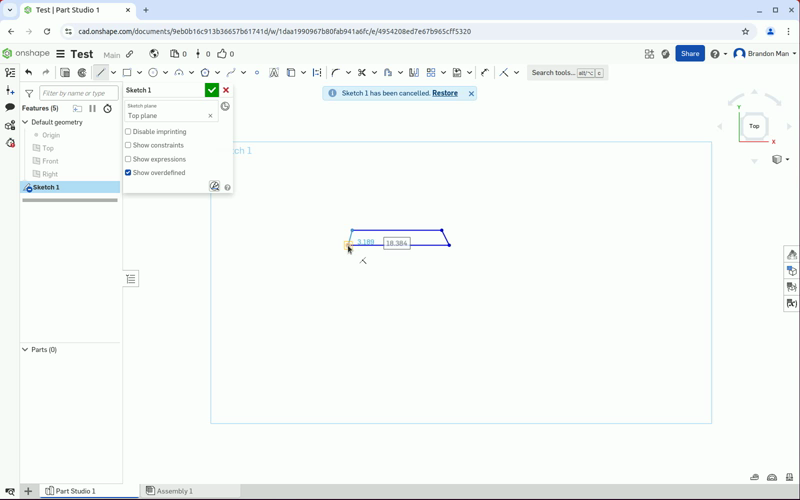
mouse_move(386, 235)
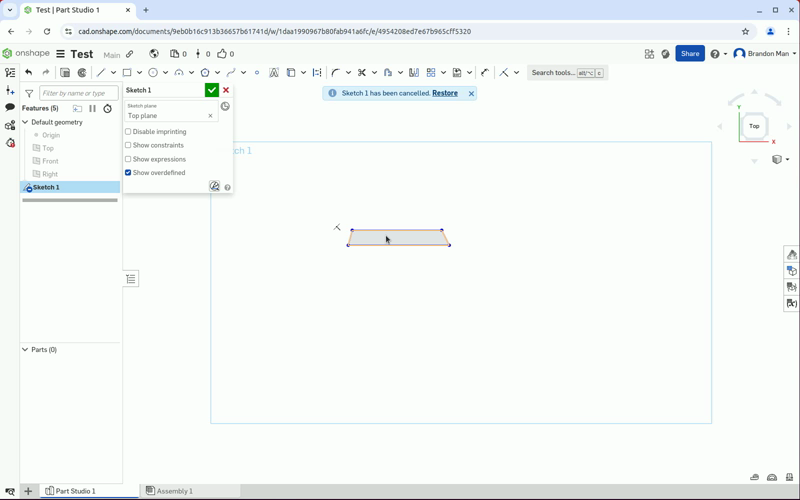
scroll(6)
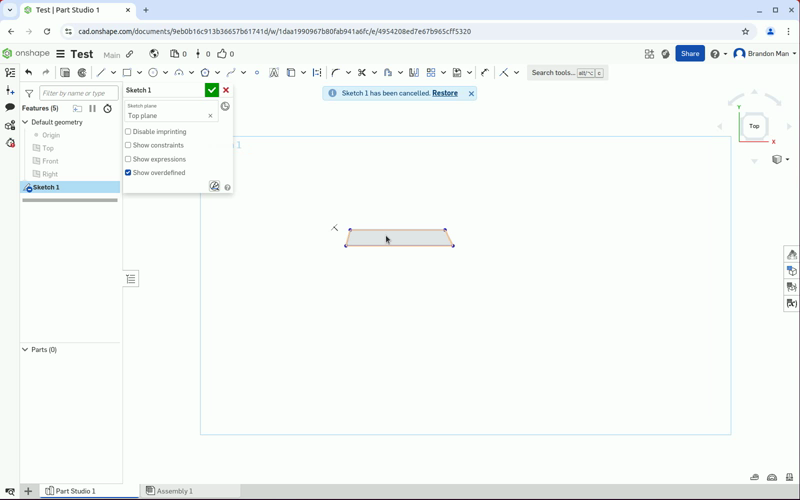
scroll(6)
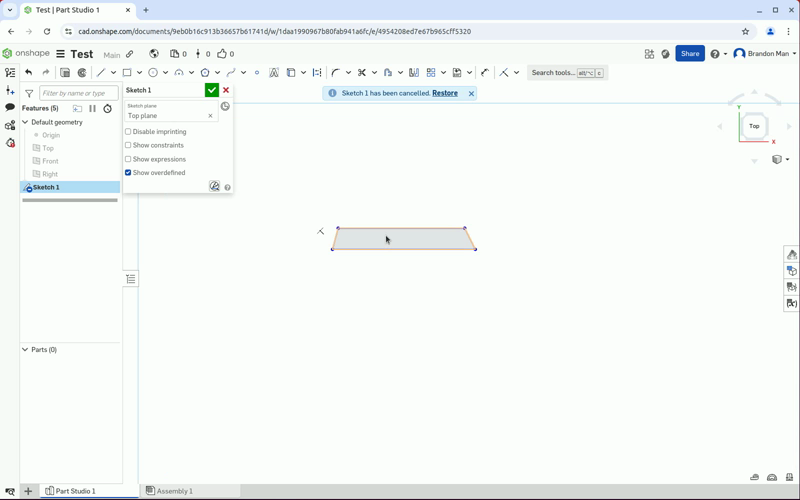
scroll(6)
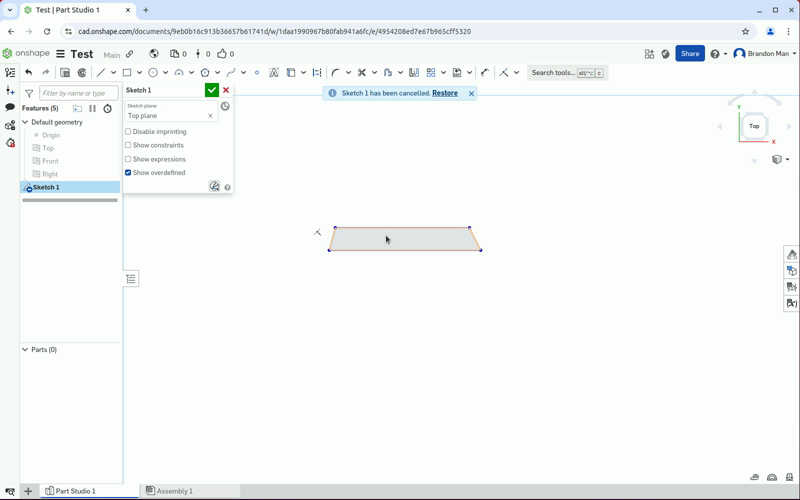
scroll(6)
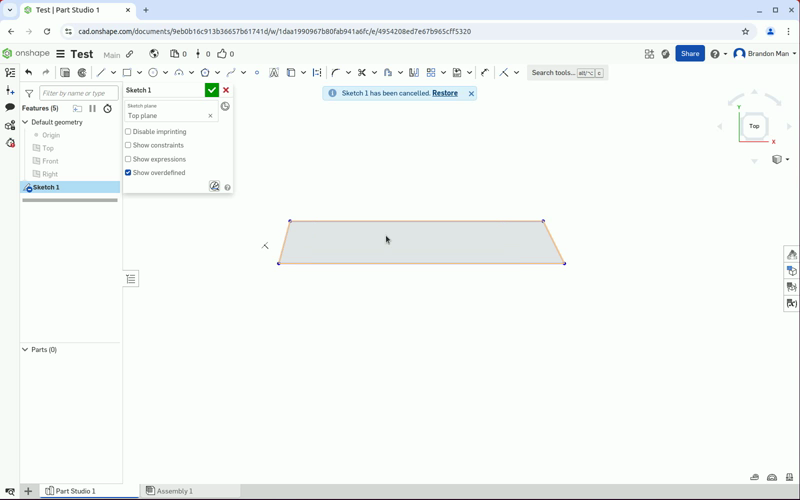
scroll(6)
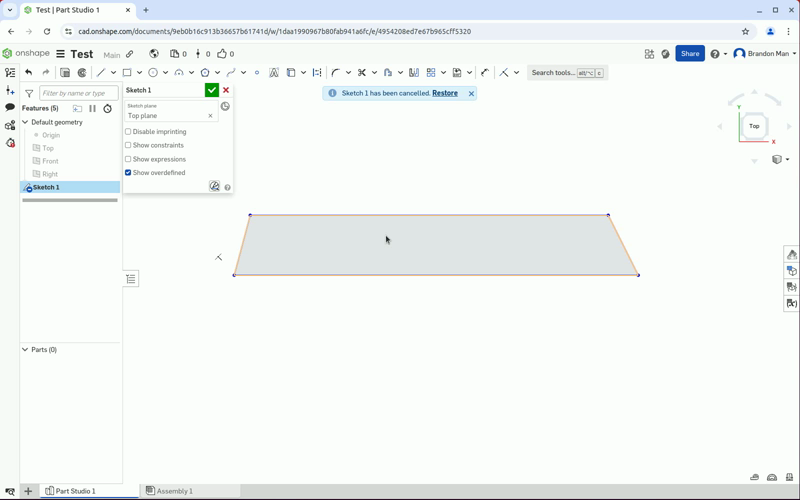
scroll(6)
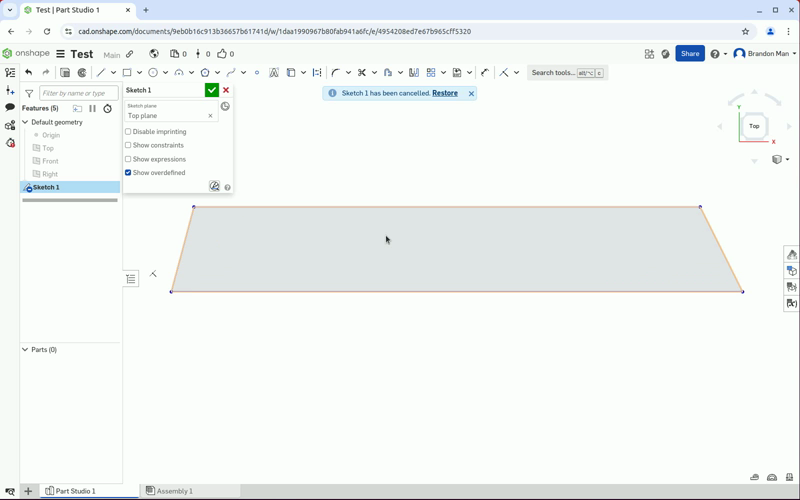
scroll(6)
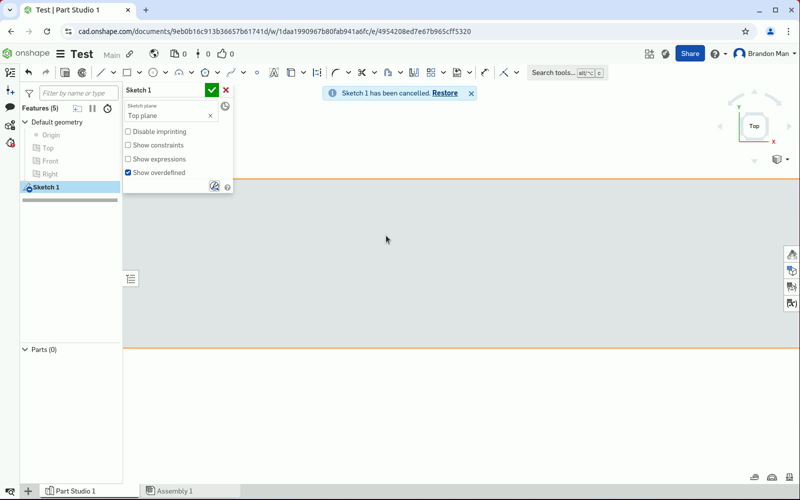
click(386, 235)
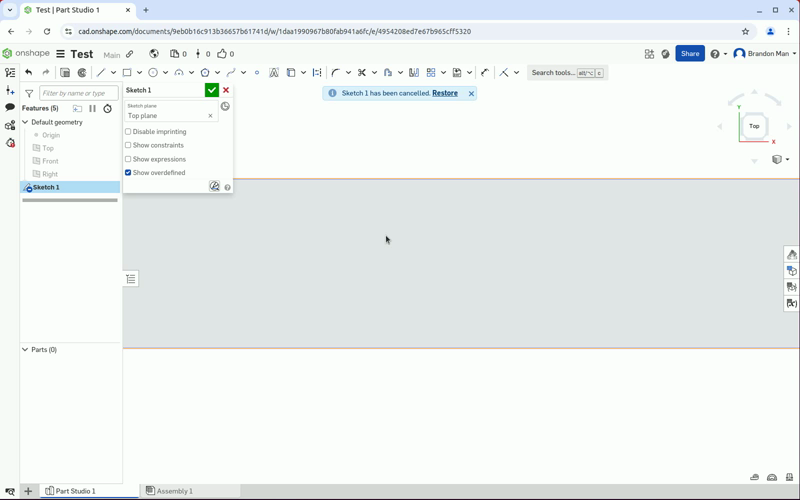
scroll(-6)
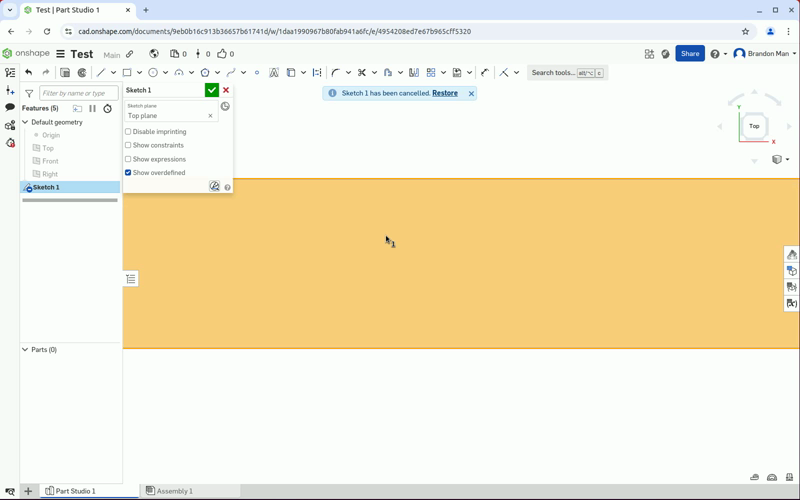
scroll(-6)
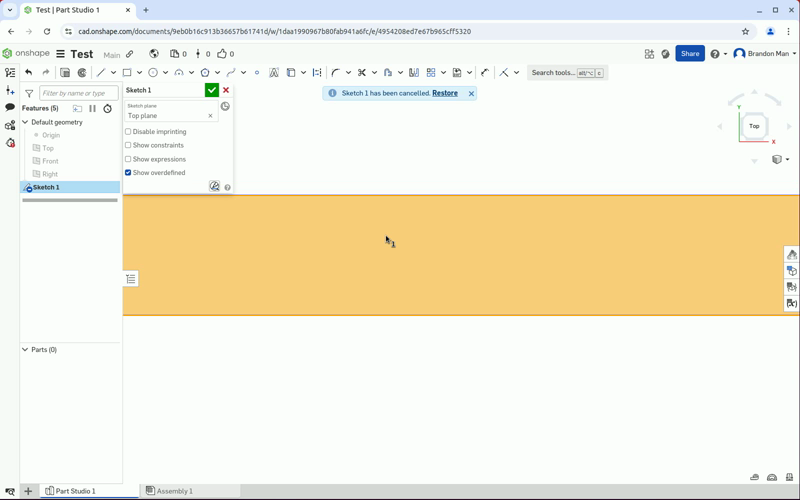
scroll(-6)
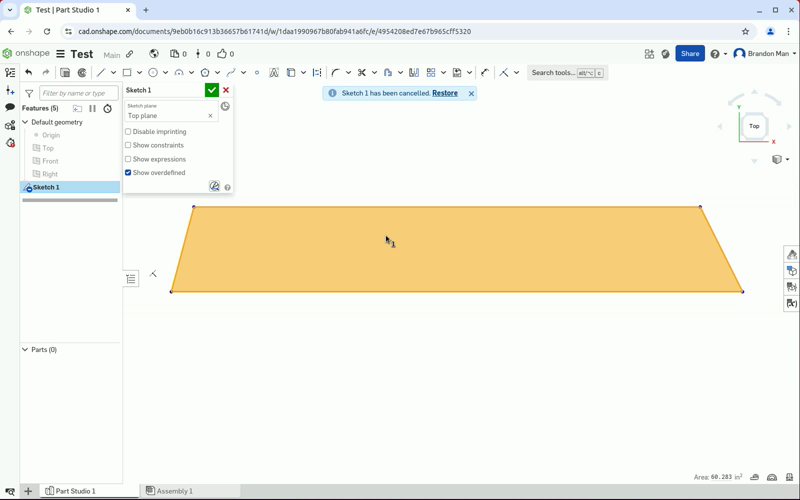
scroll(-6)
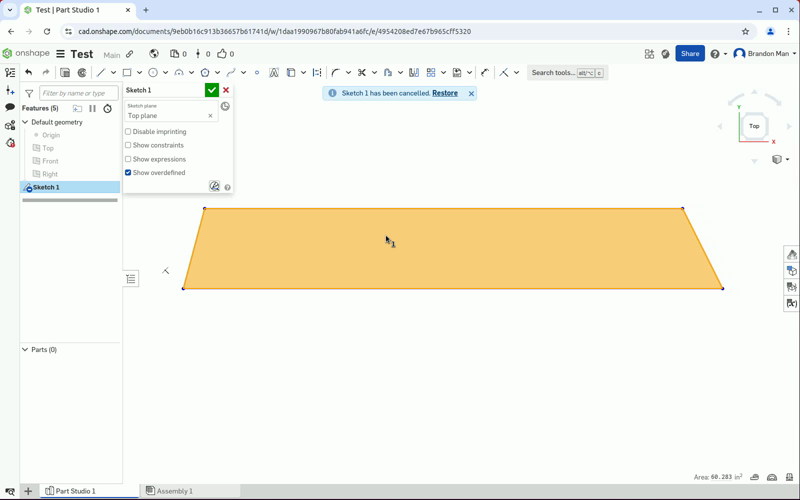
scroll(-6)
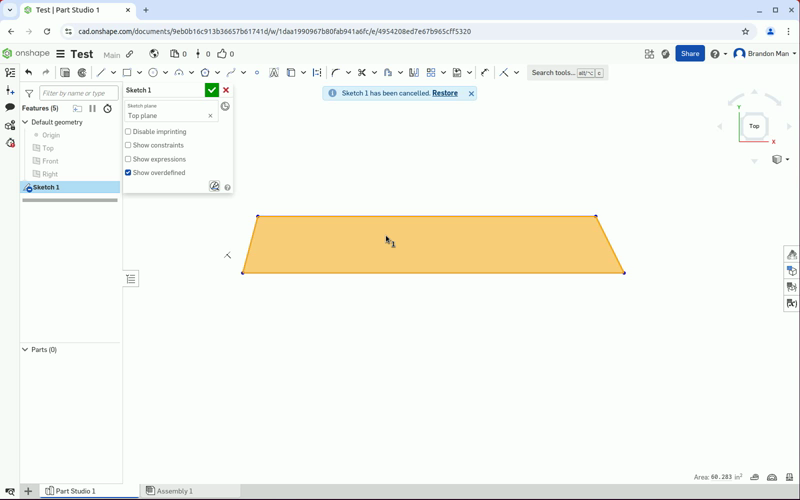
scroll(-6)
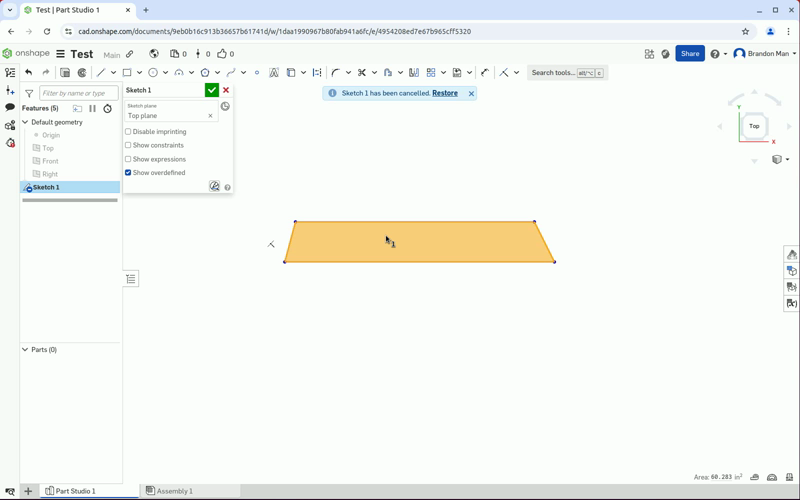
scroll(-6)
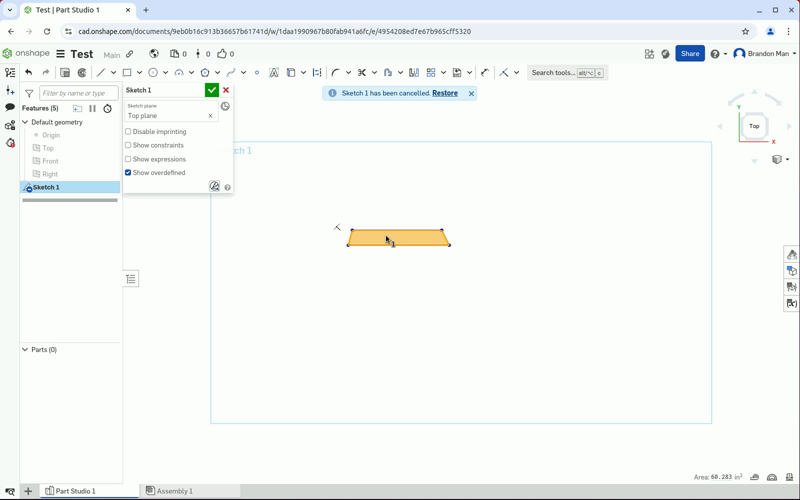
mouse_move(73, 352)
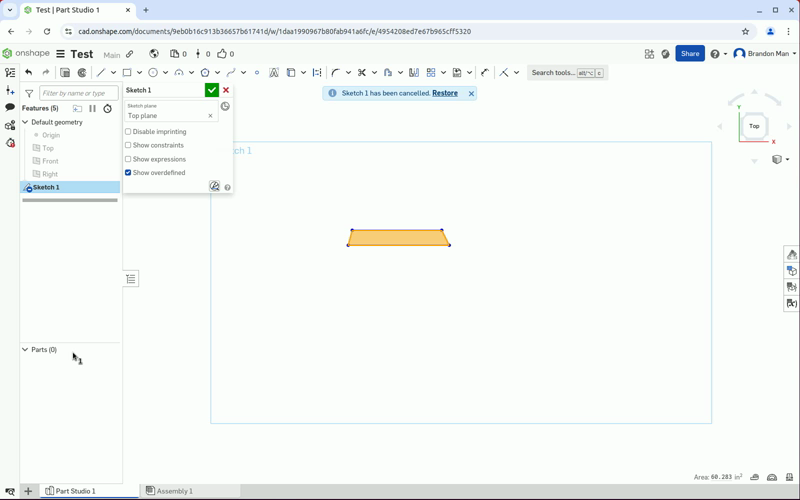
key(shift+y)
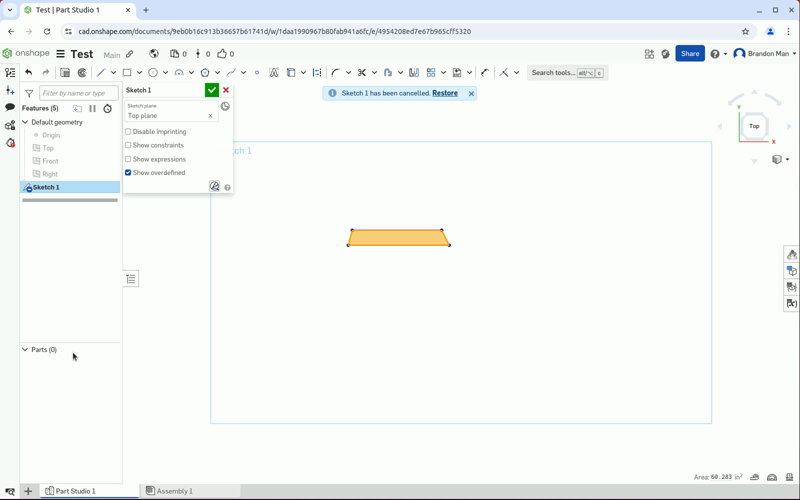
key(shift+e)
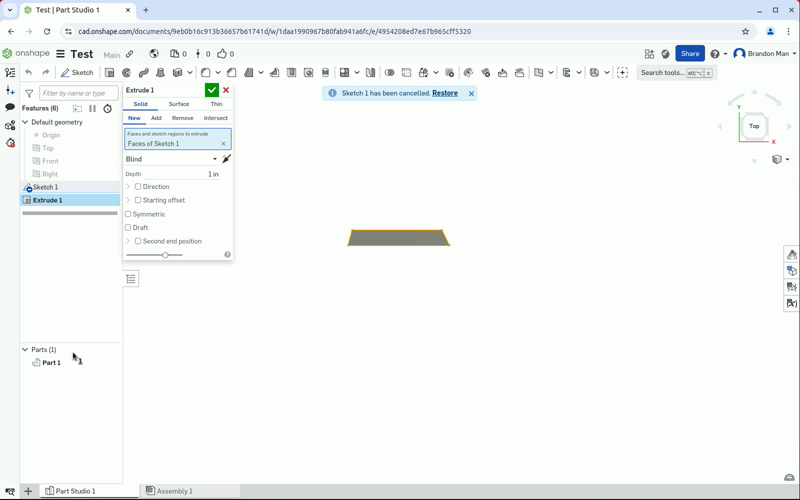
mouse_move(143, 106)
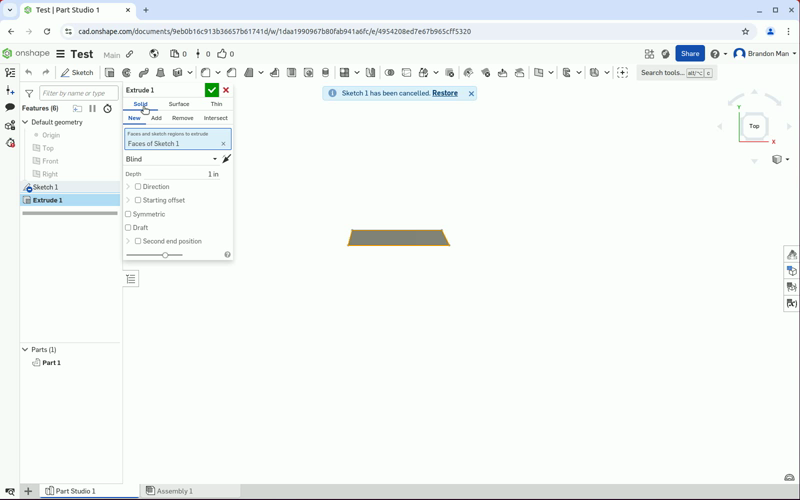
click(143, 106)
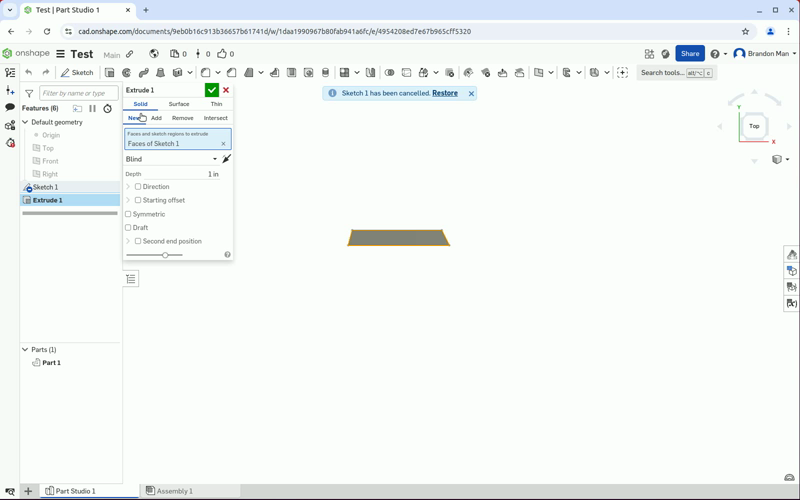
mouse_move(137, 120)
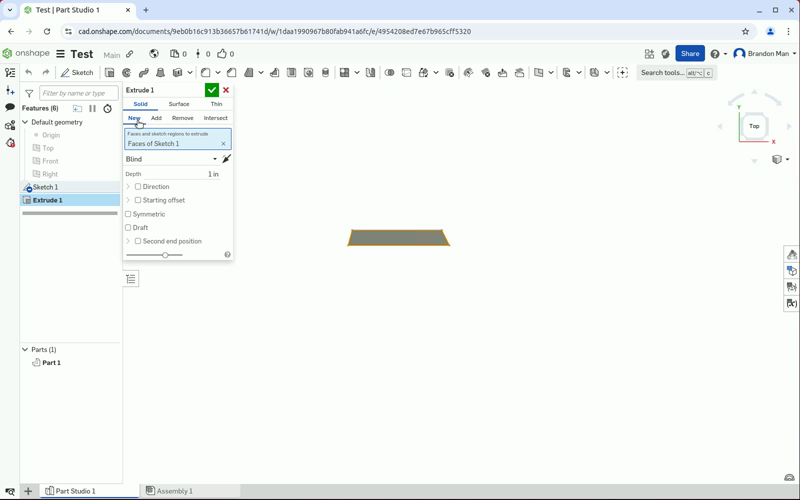
click(137, 120)
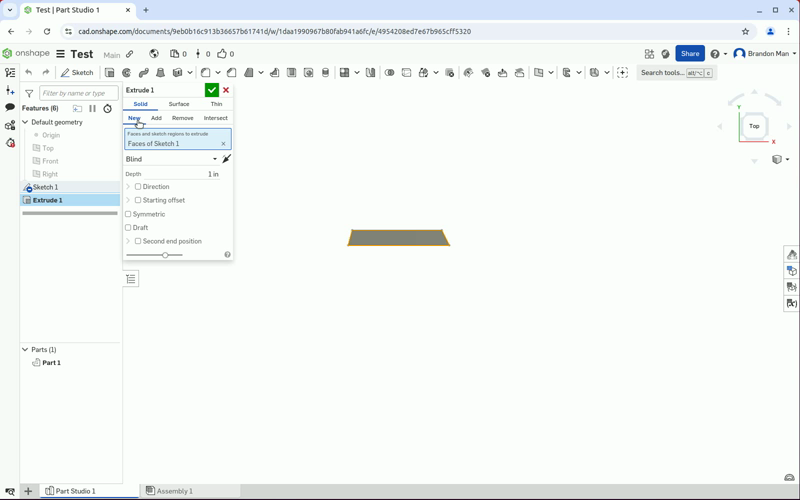
key(tab, 4)
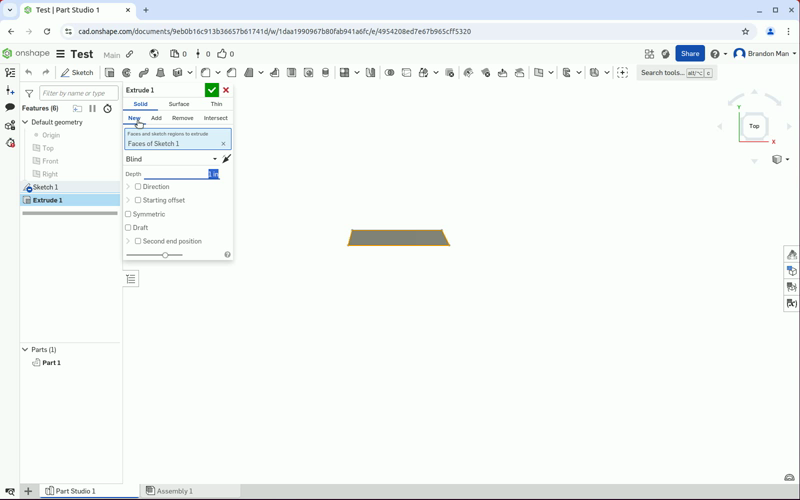
text(0.722)
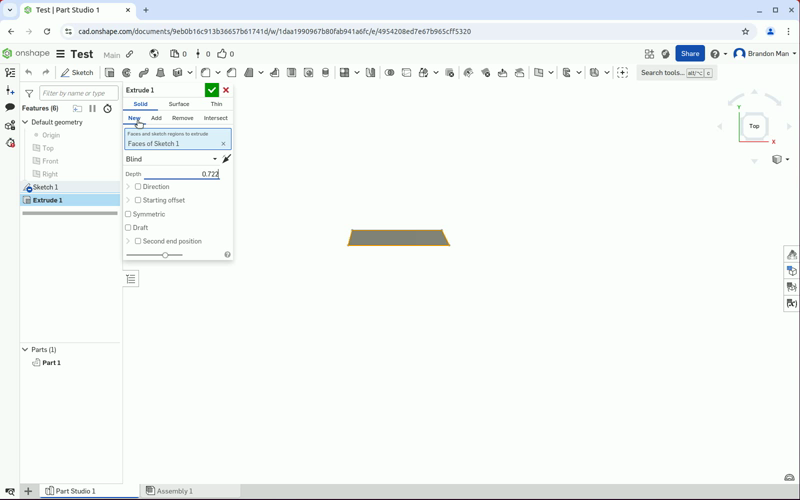
key(enter)
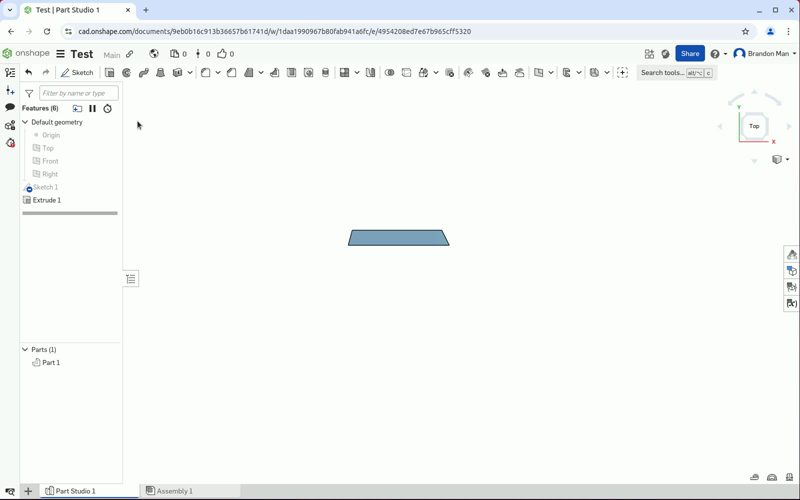
key(shift+h)
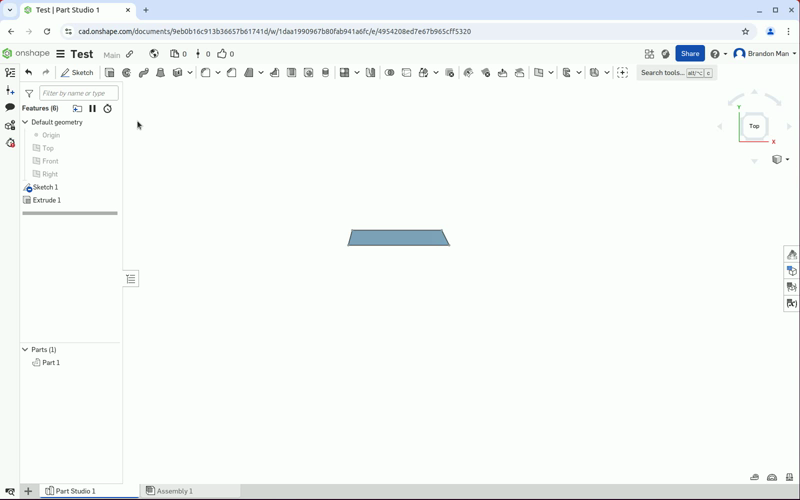
key(shift+h)
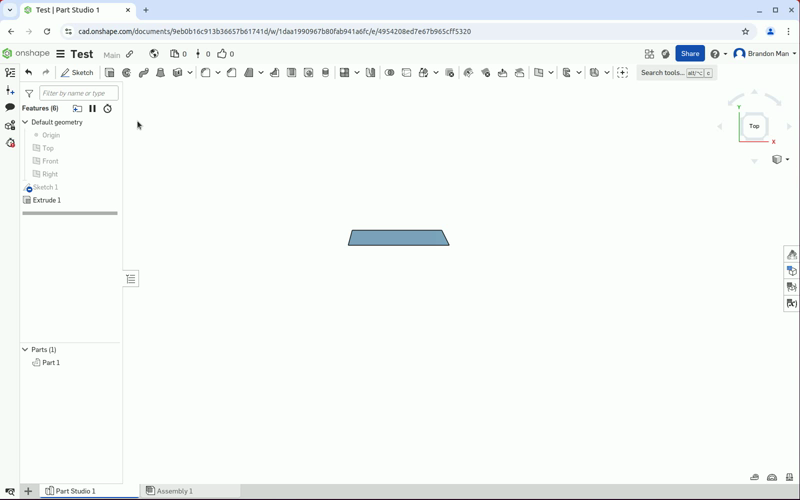
mouse_move(73, 189)
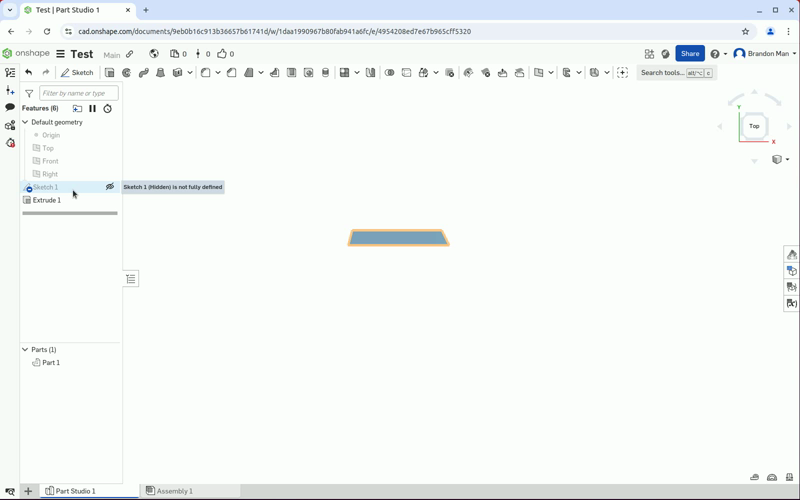
click(73, 189)
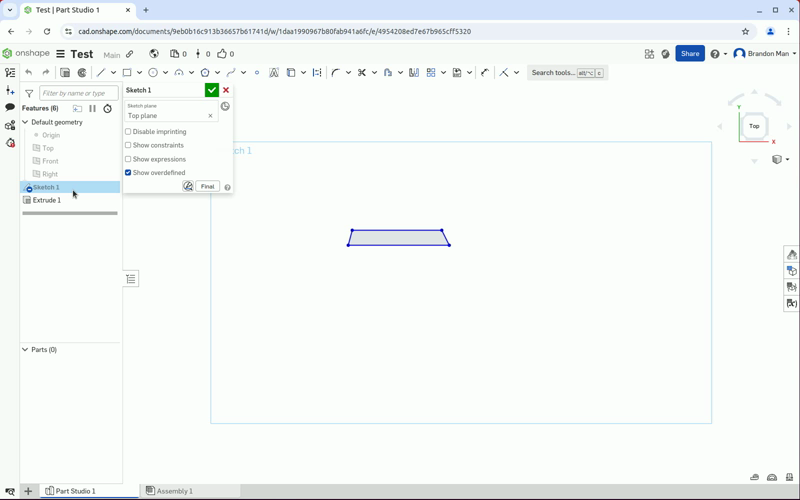
mouse_move(229, 92)
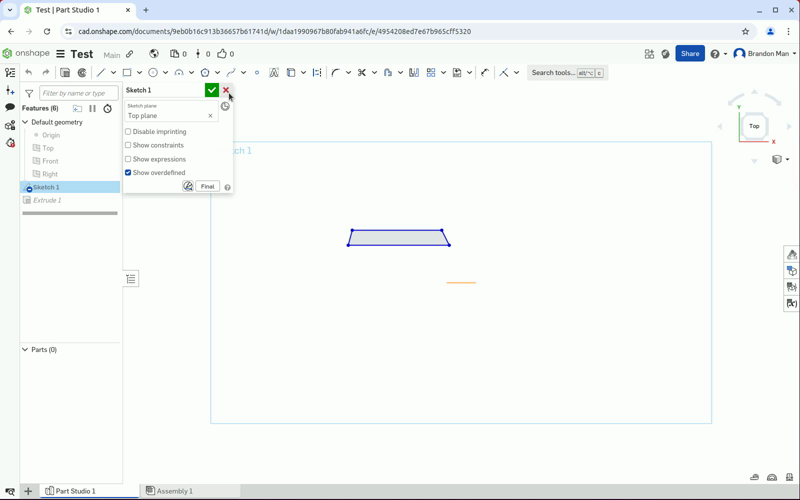
click(229, 92)
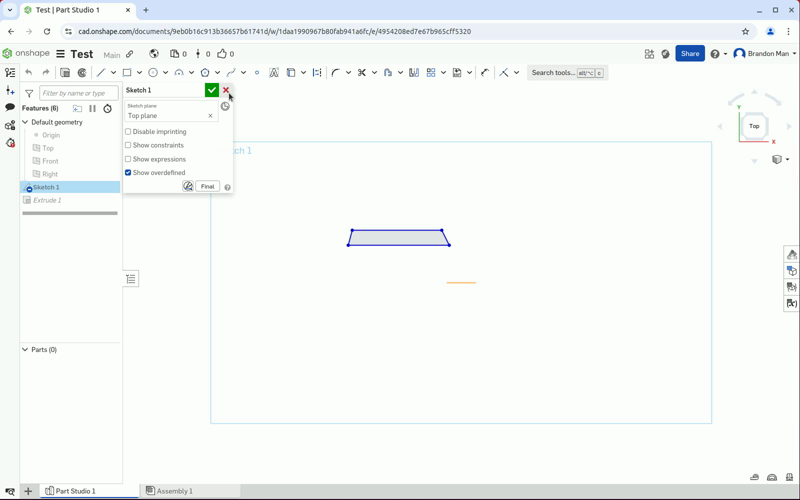
key(shift+s)
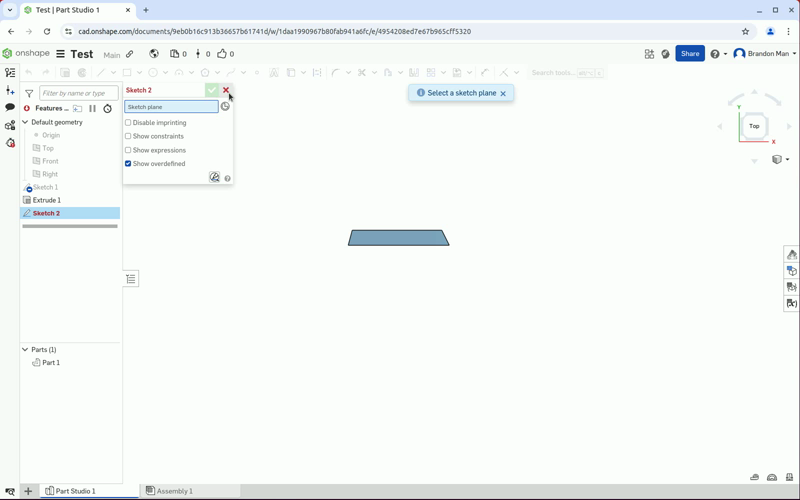
mouse_move(73, 150)
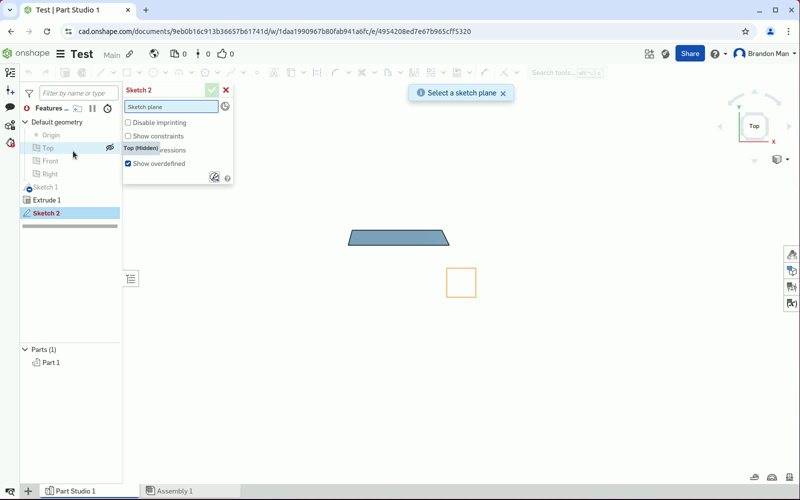
click(73, 150)
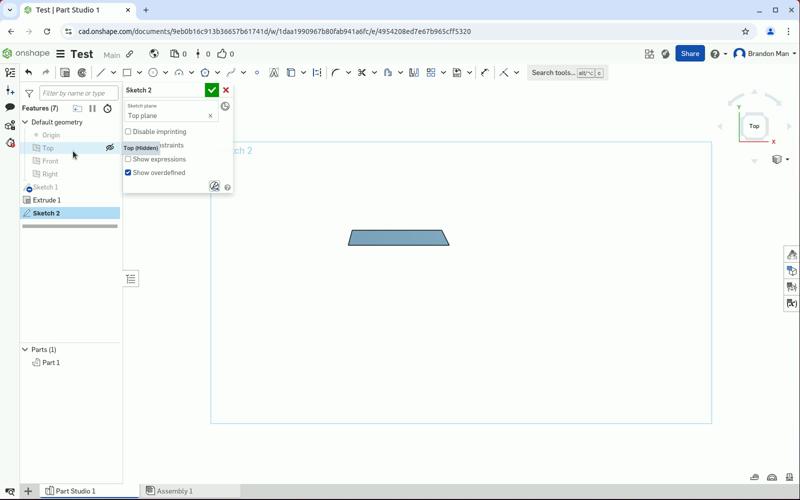
mouse_move(73, 352)
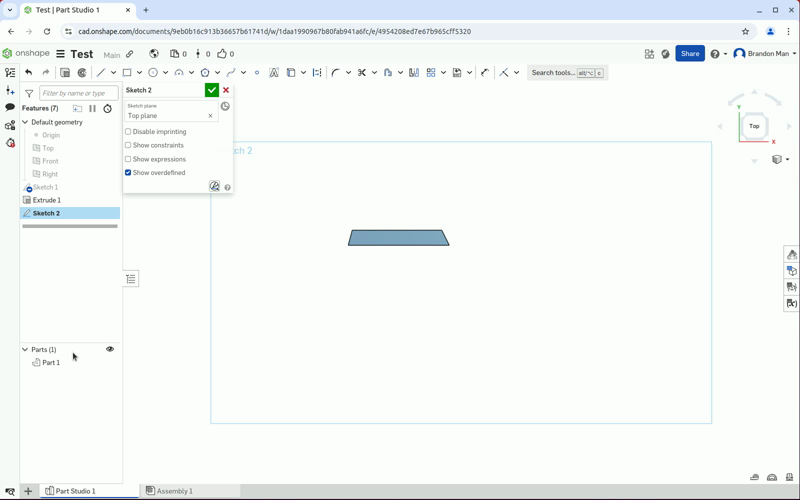
key(y)
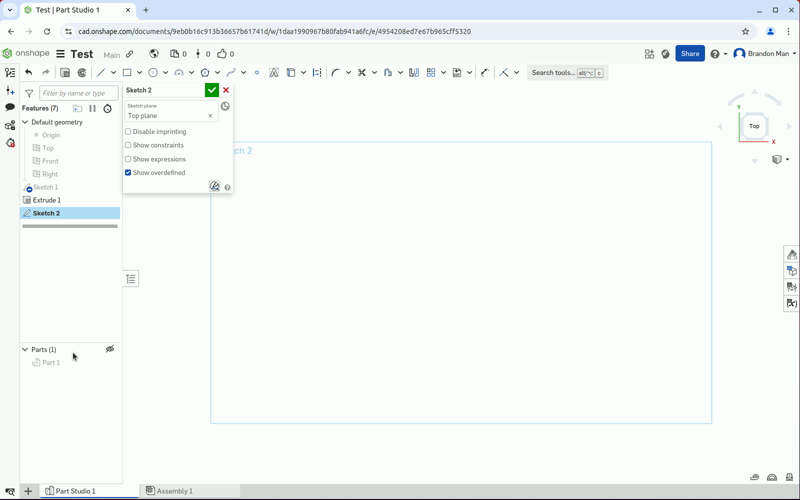
key(l)
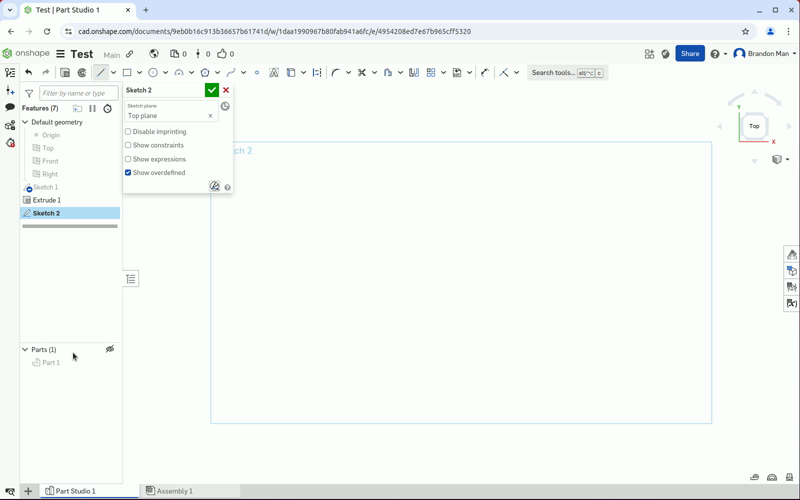
key_down(shift)
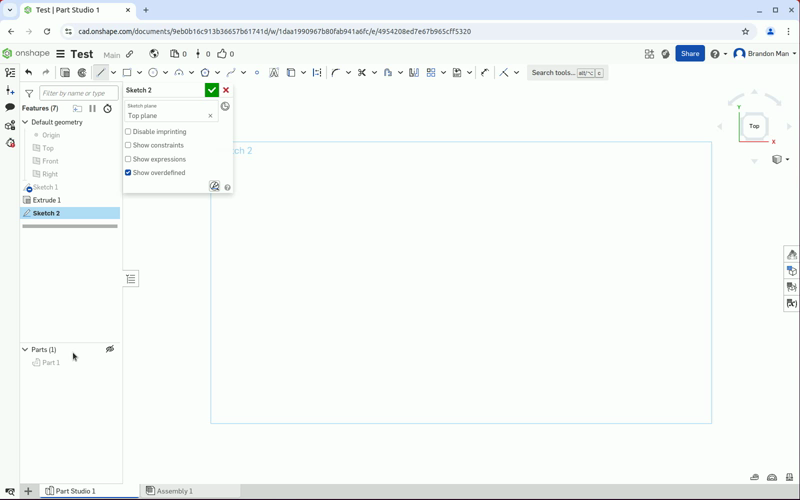
mouse_move(472, 245)
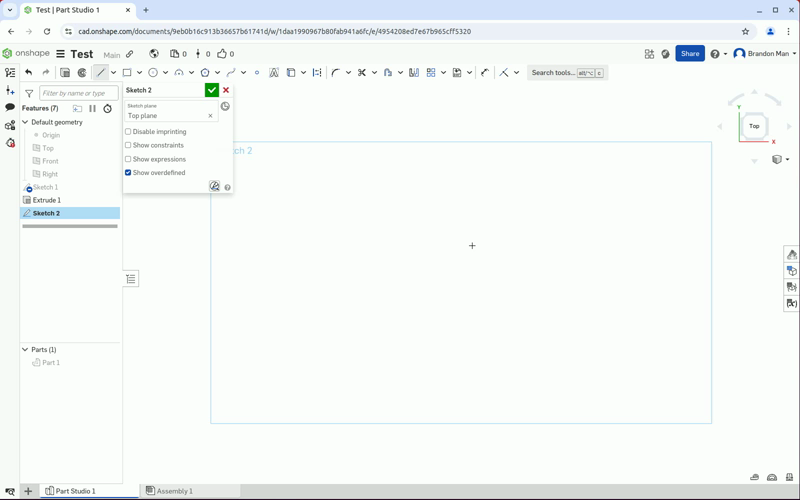
click(472, 245)
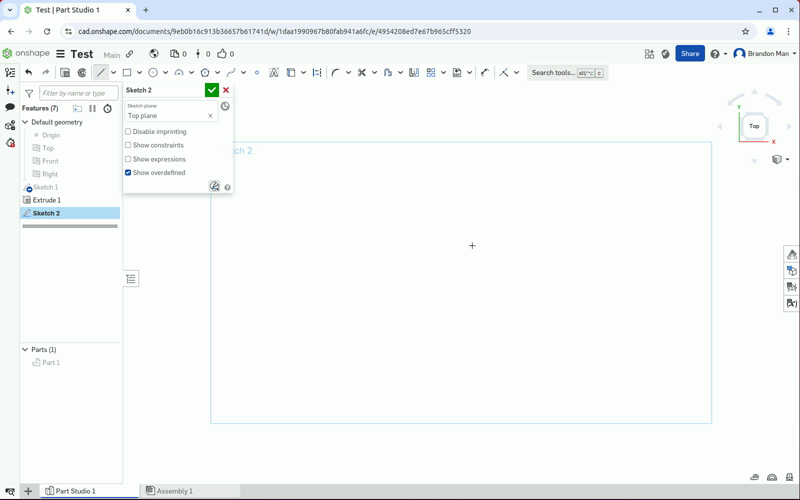
key_up(shift)
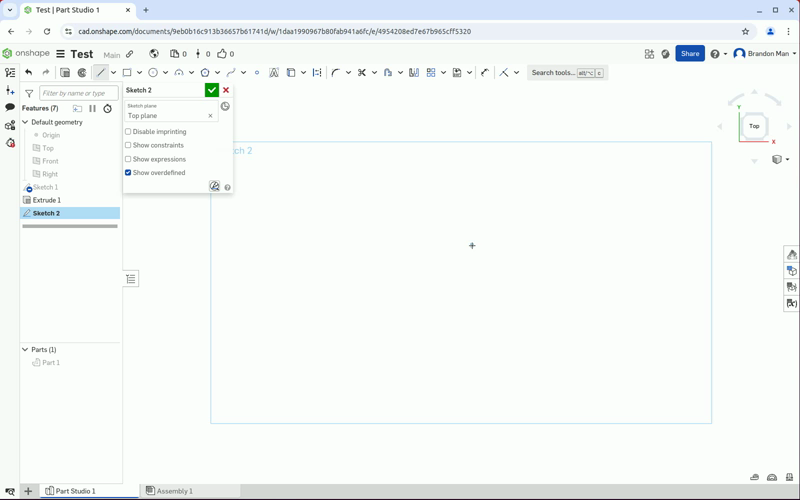
key_down(shift)
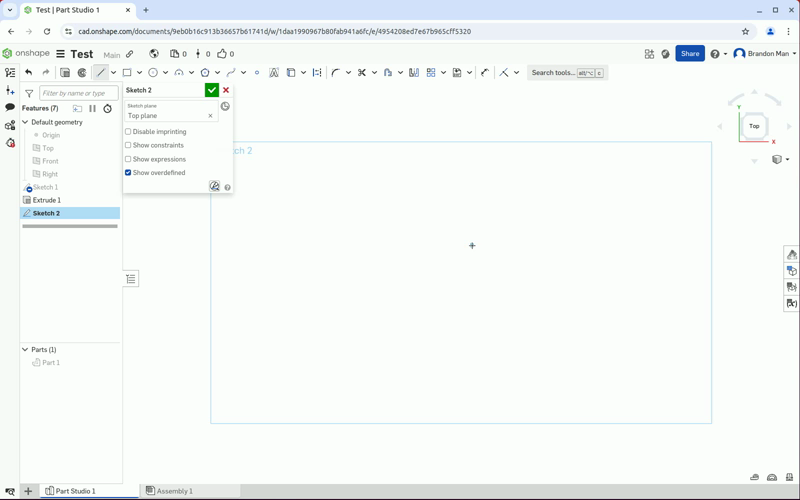
mouse_move(573, 245)
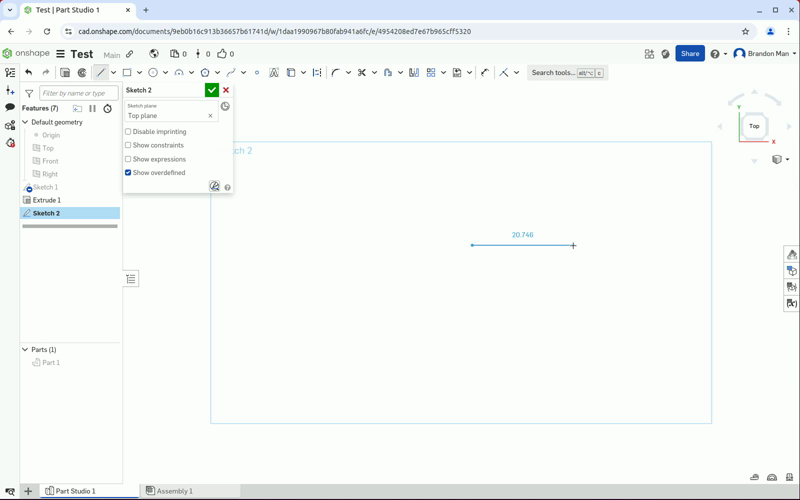
click(573, 245)
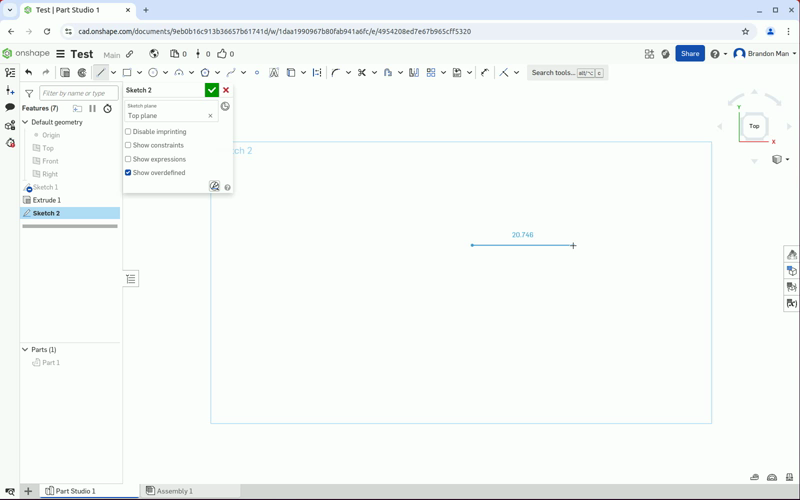
key_up(shift)
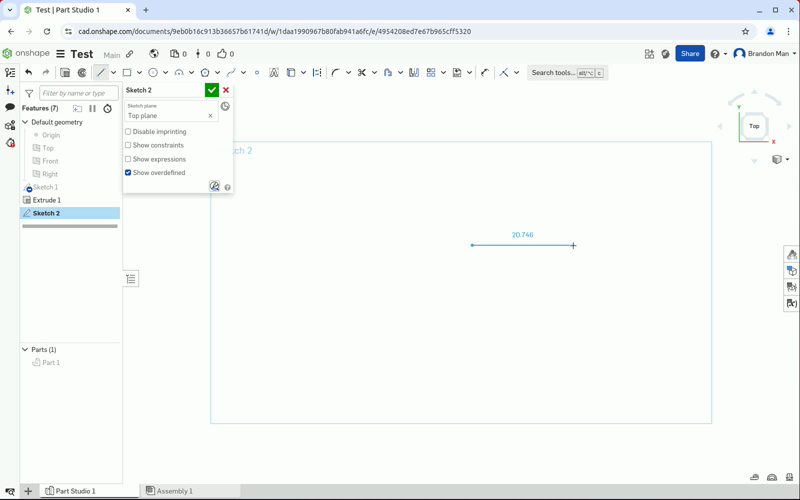
key_down(shift)
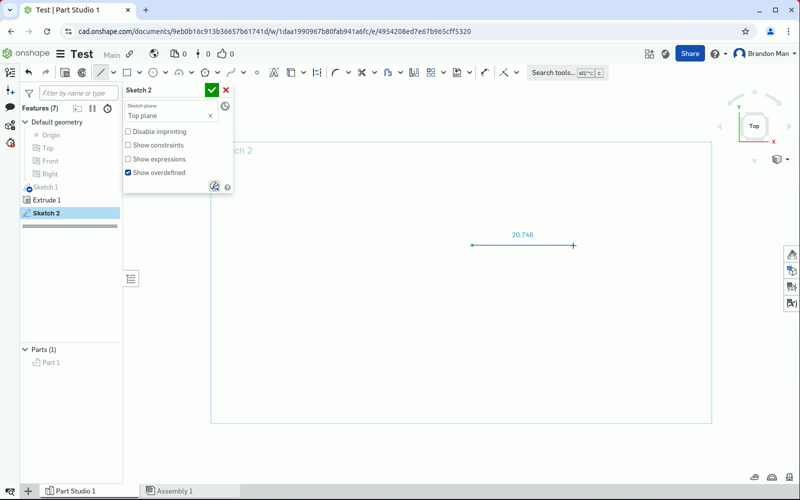
mouse_move(589, 245)
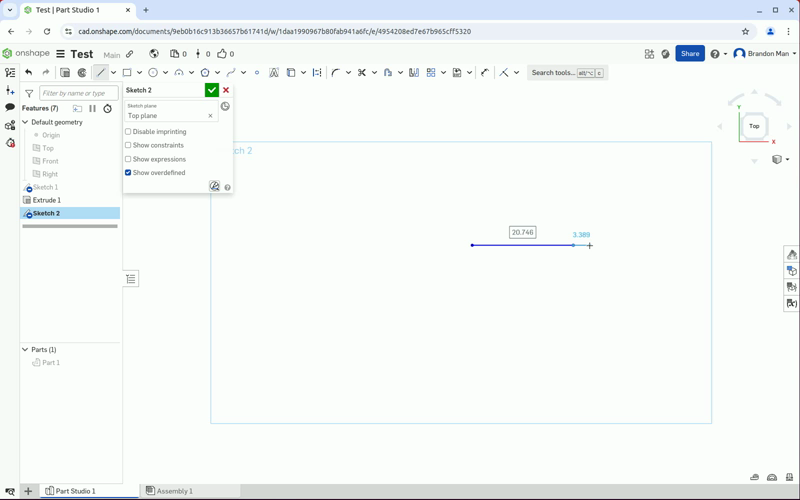
mouse_move(569, 230)
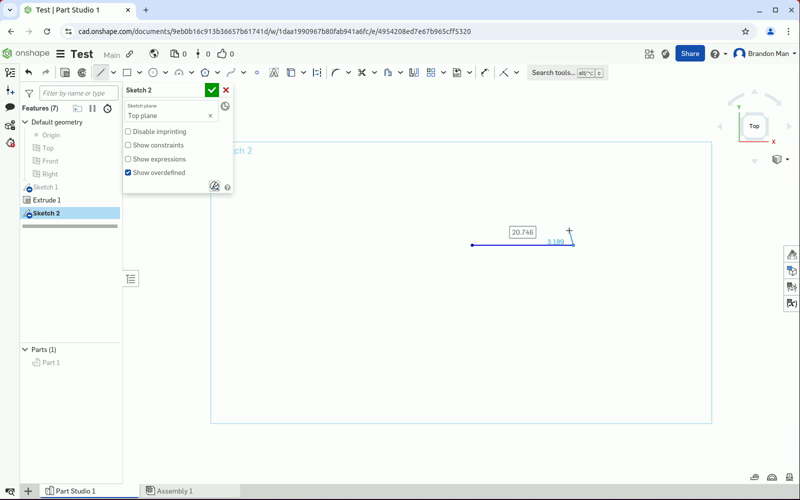
click(569, 230)
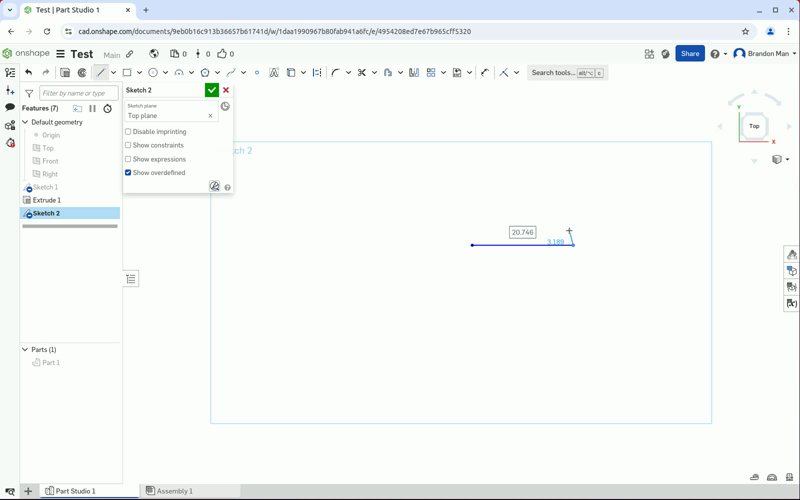
key_up(shift)
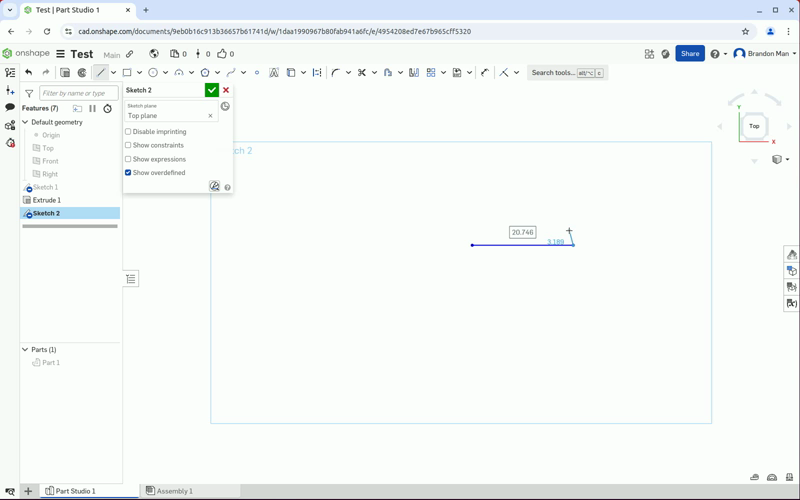
key_down(shift)
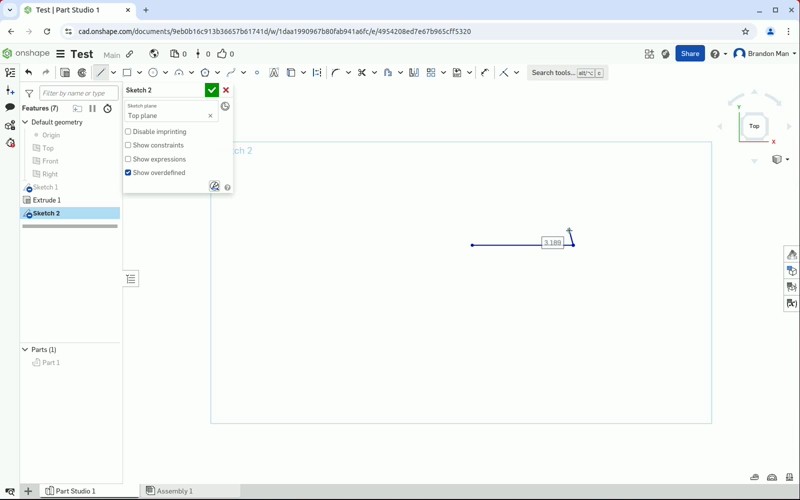
mouse_move(480, 230)
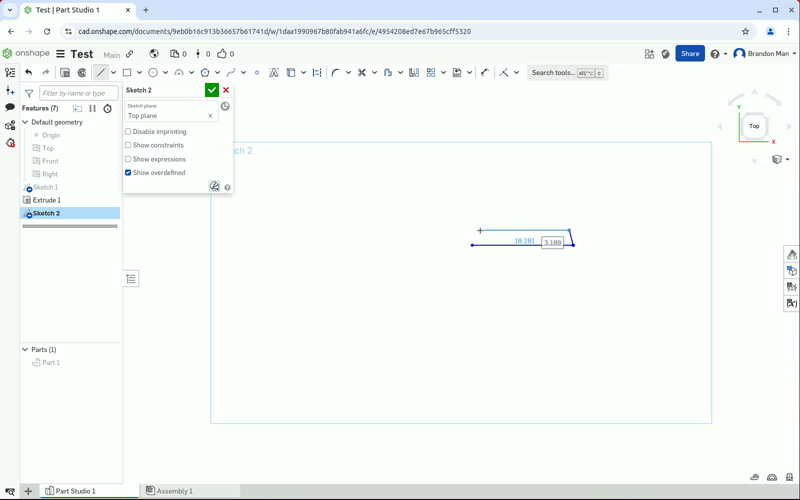
click(480, 230)
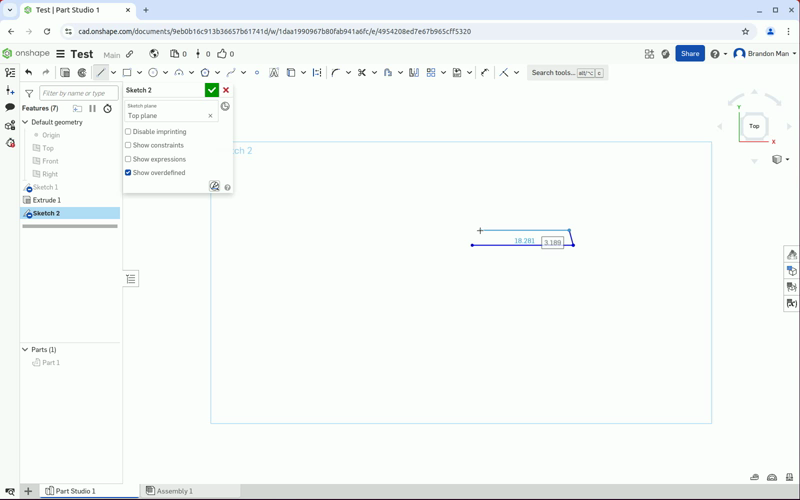
key_up(shift)
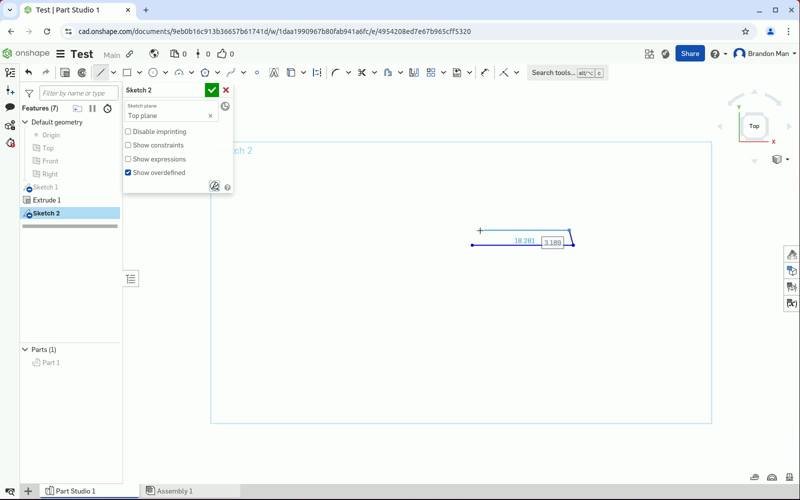
mouse_move(510, 230)
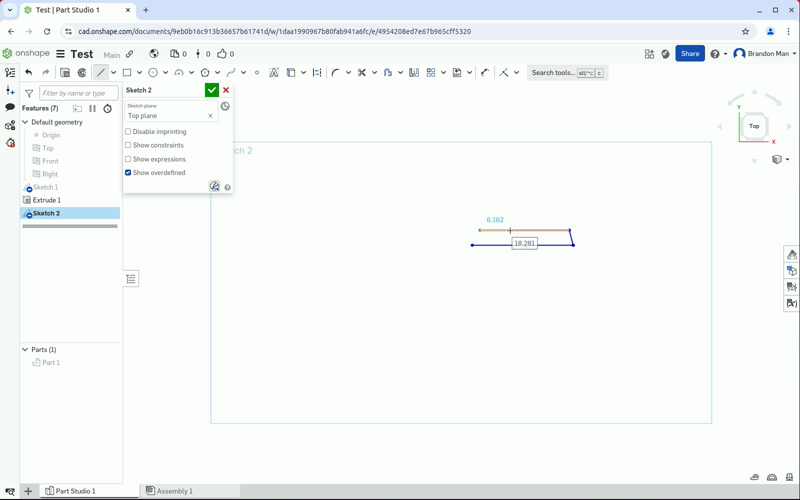
key_down(shift)
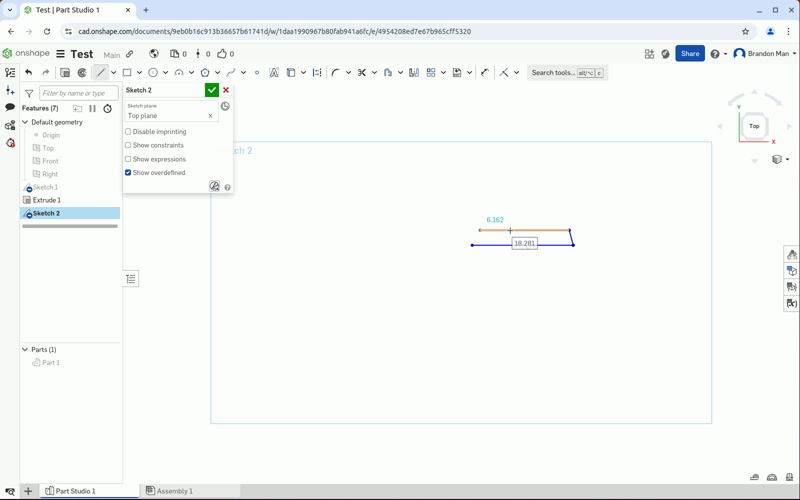
mouse_move(472, 245)
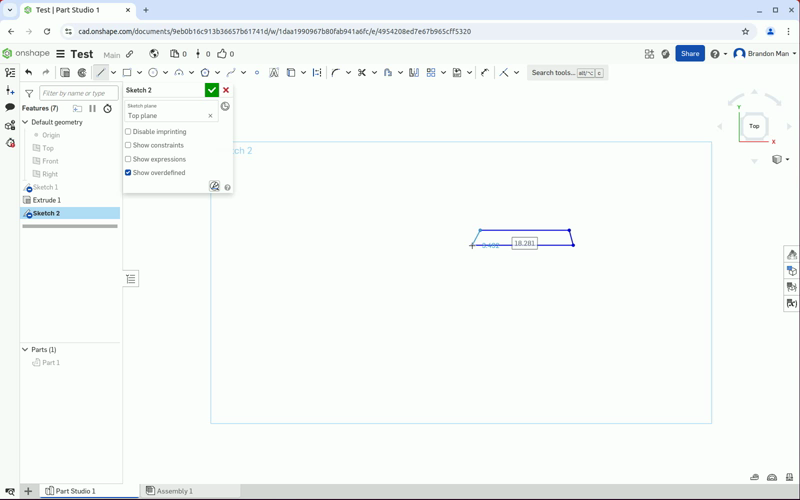
key_up(shift)
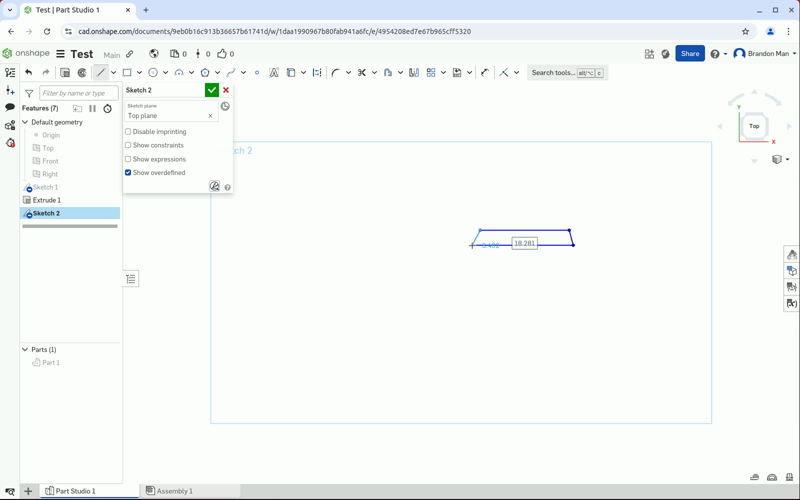
click(472, 245)
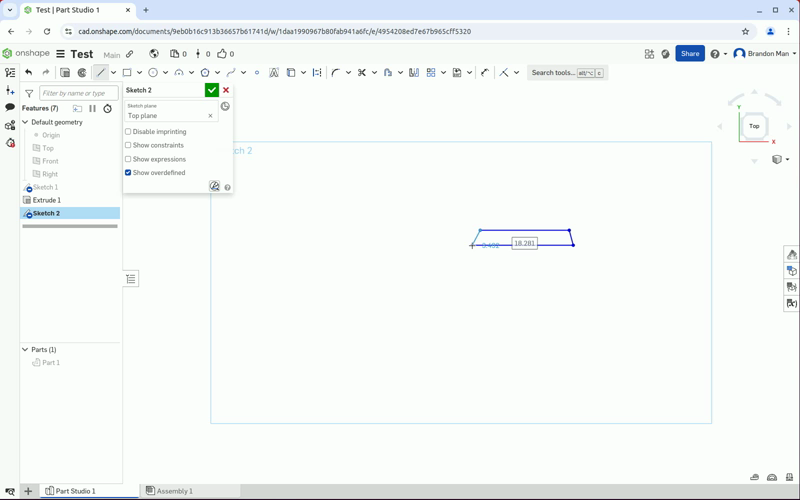
key(esc)
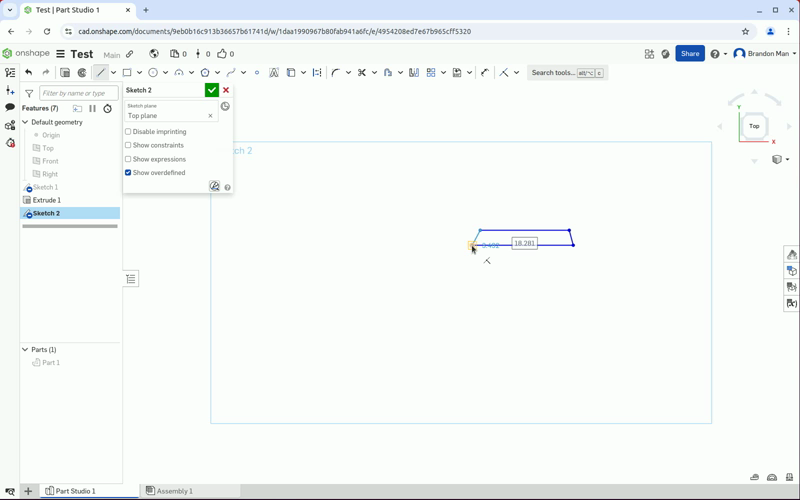
mouse_move(530, 241)
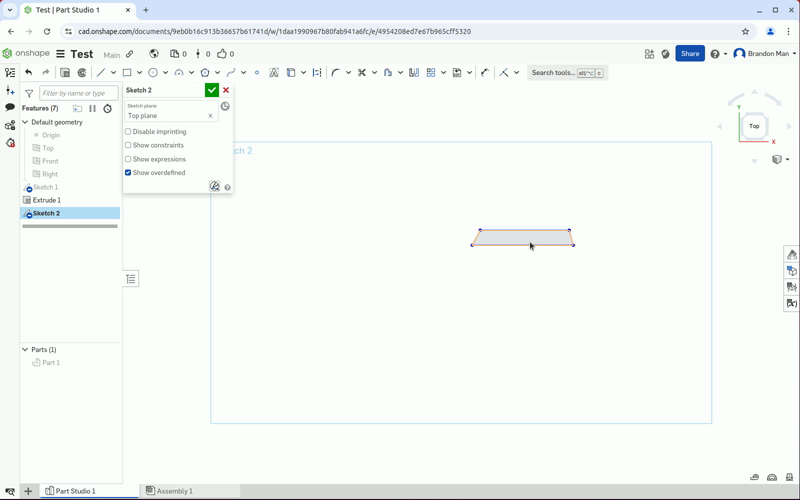
scroll(6)
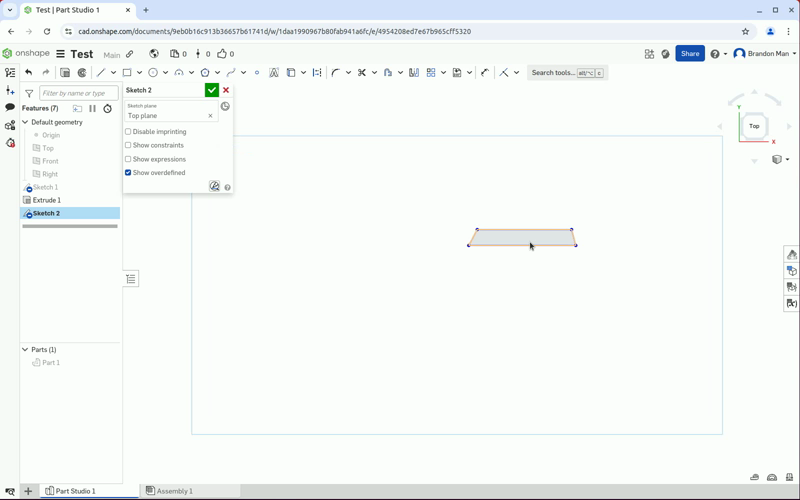
scroll(6)
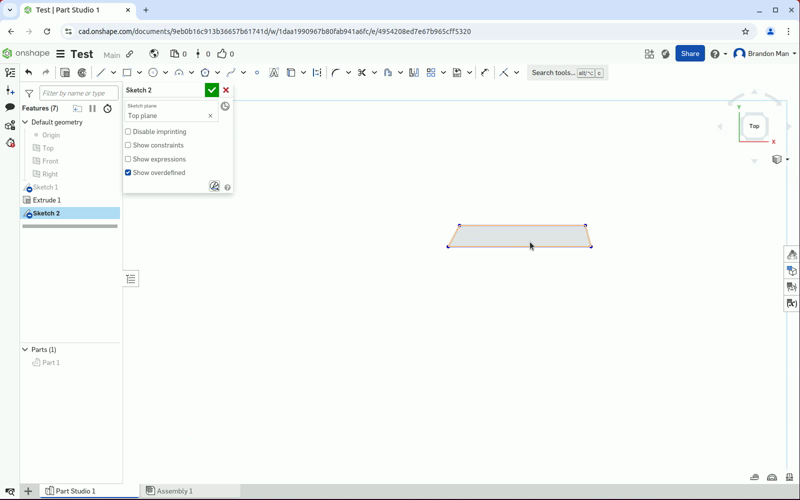
scroll(6)
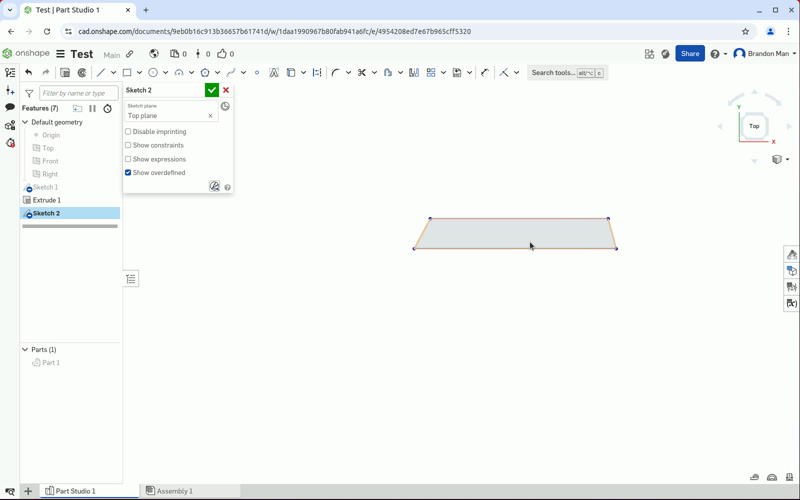
scroll(6)
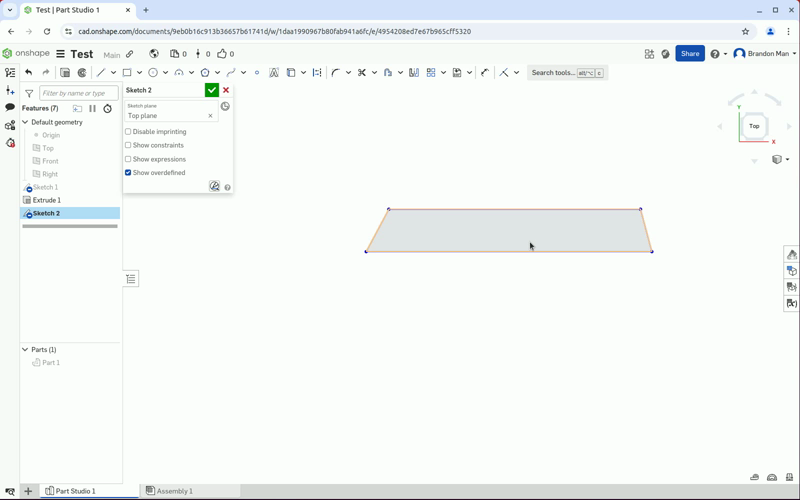
scroll(6)
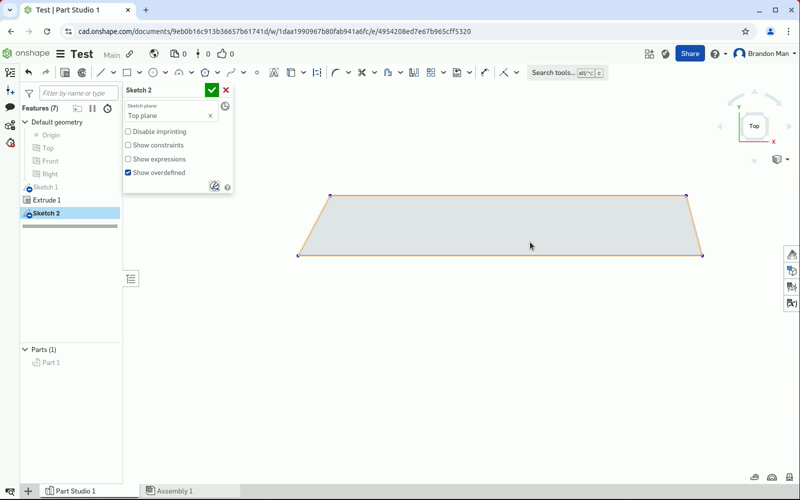
scroll(6)
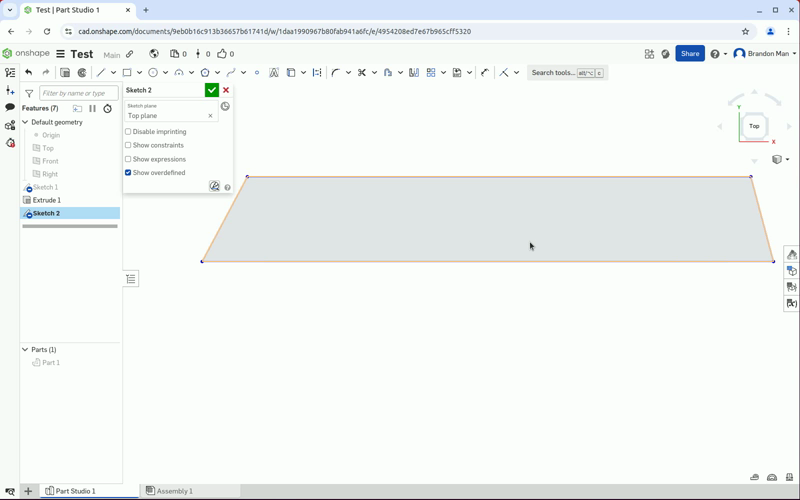
scroll(6)
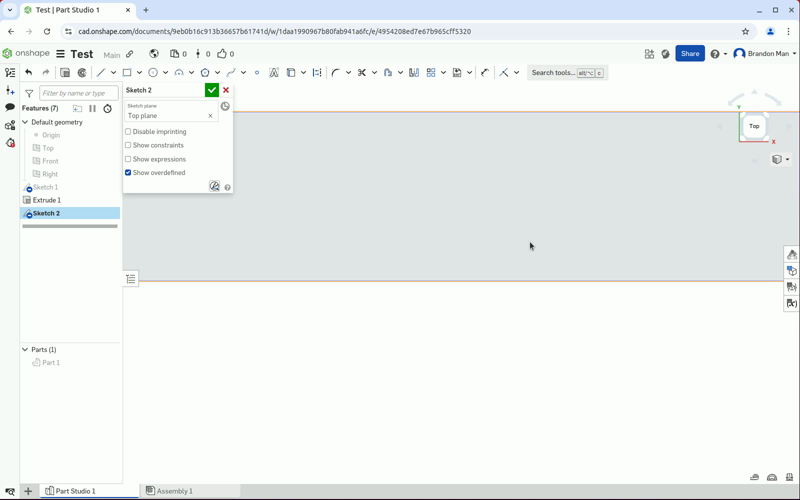
click(530, 241)
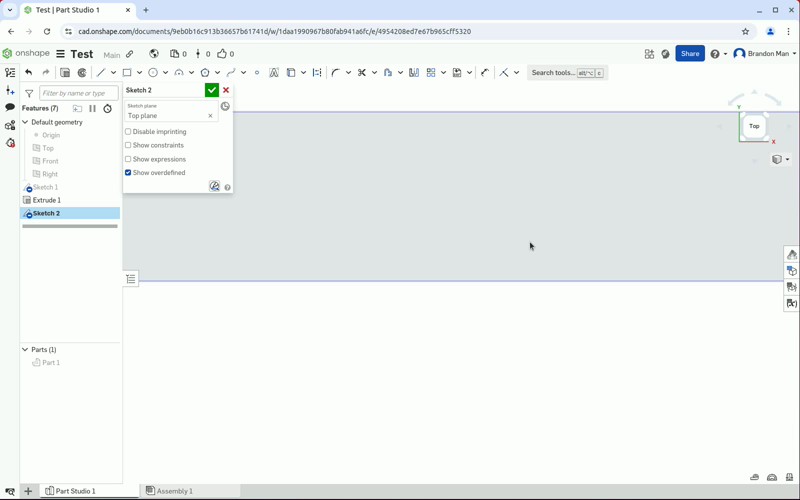
scroll(-6)
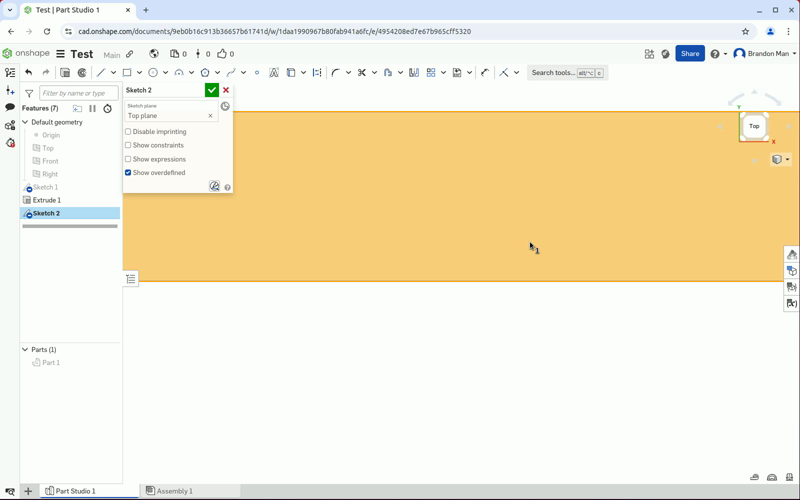
scroll(-6)
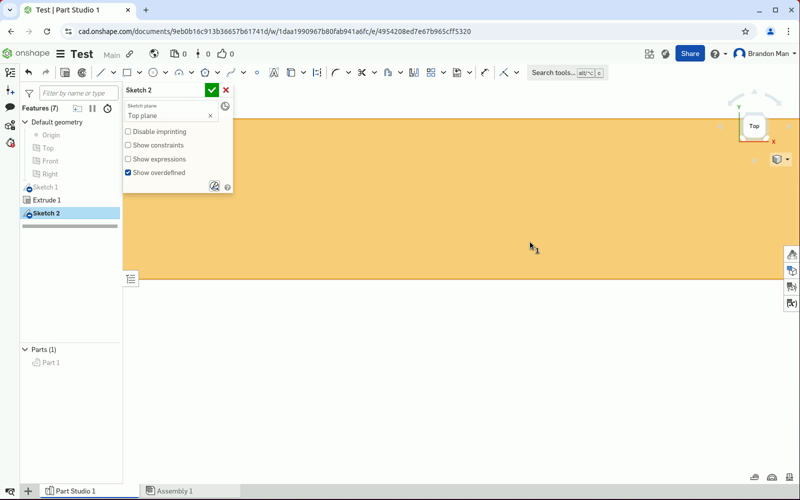
scroll(-6)
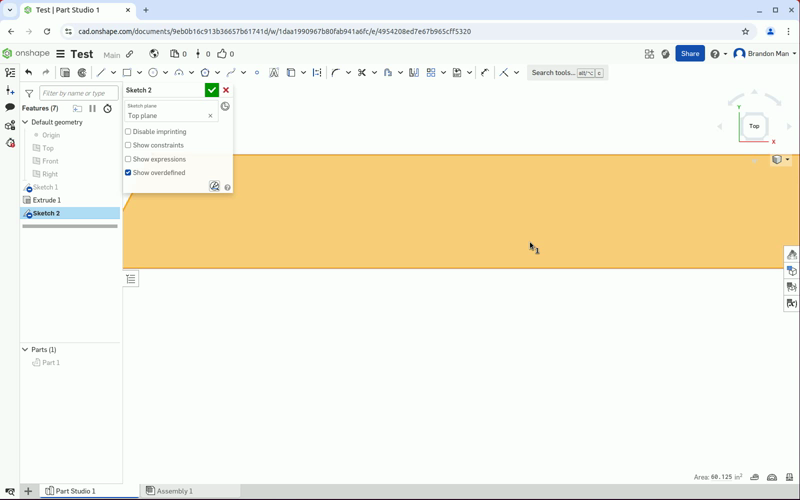
scroll(-6)
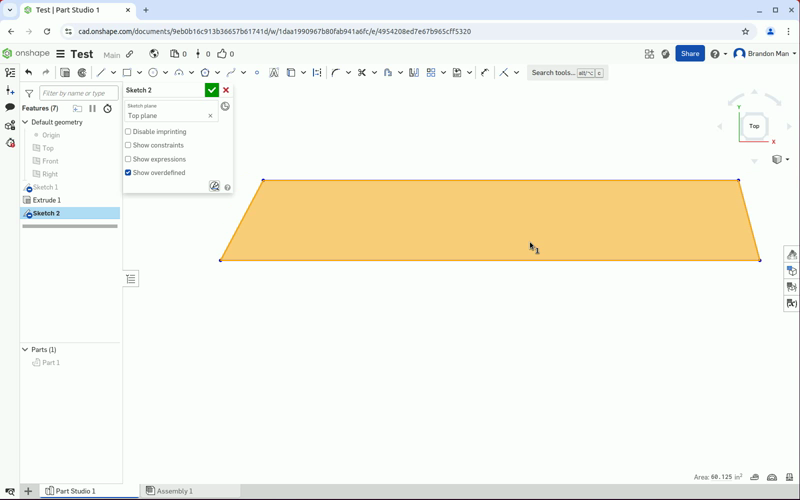
scroll(-6)
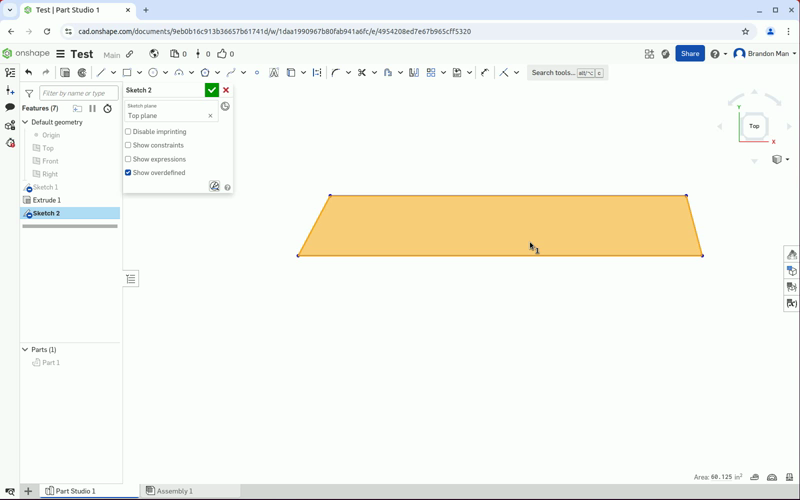
scroll(-6)
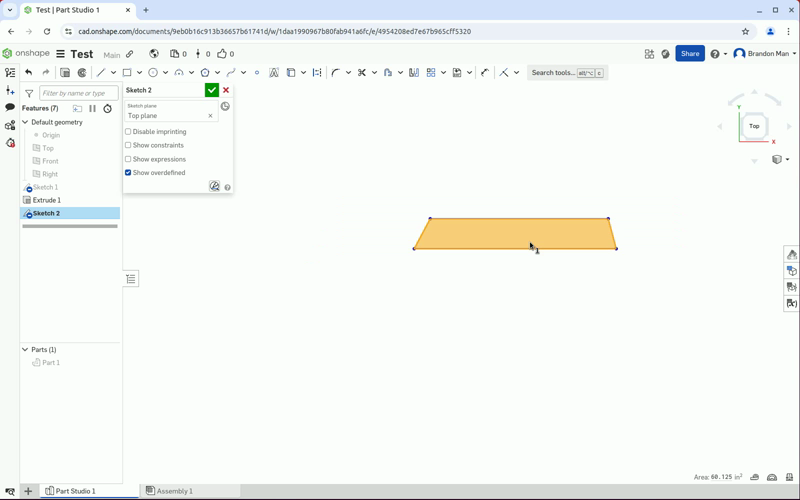
scroll(-6)
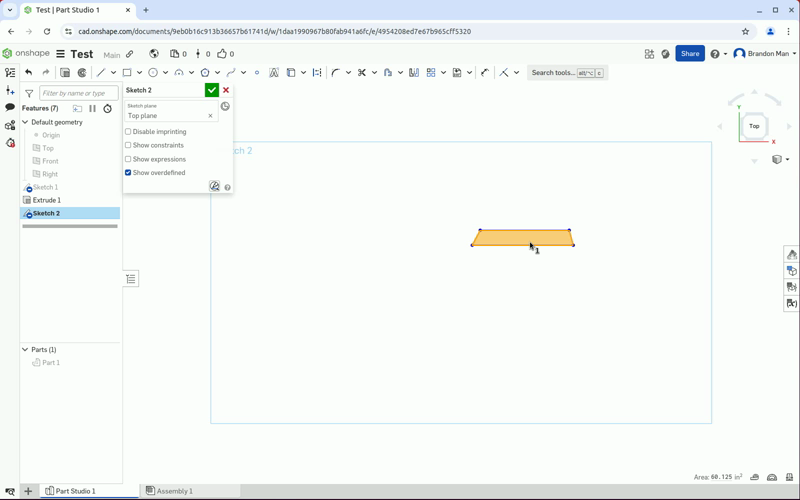
mouse_move(73, 352)
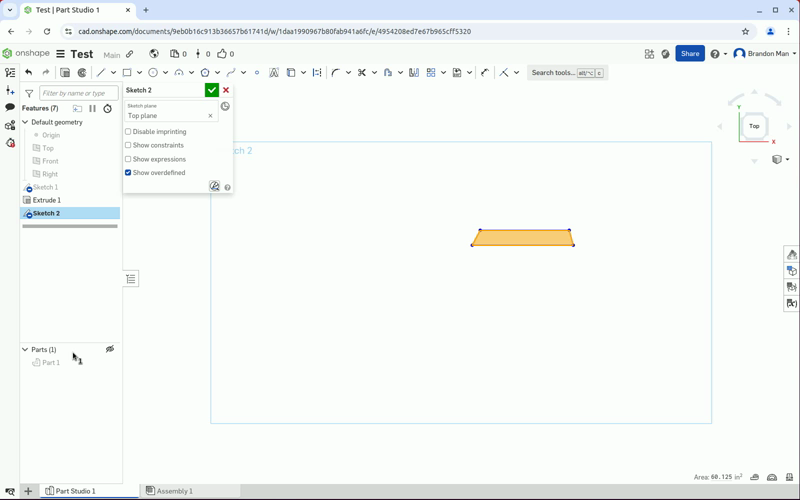
key(shift+y)
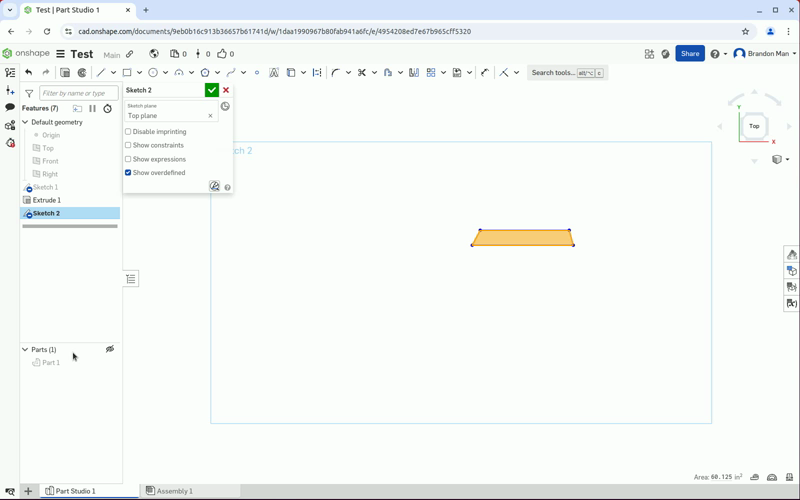
key(shift+e)
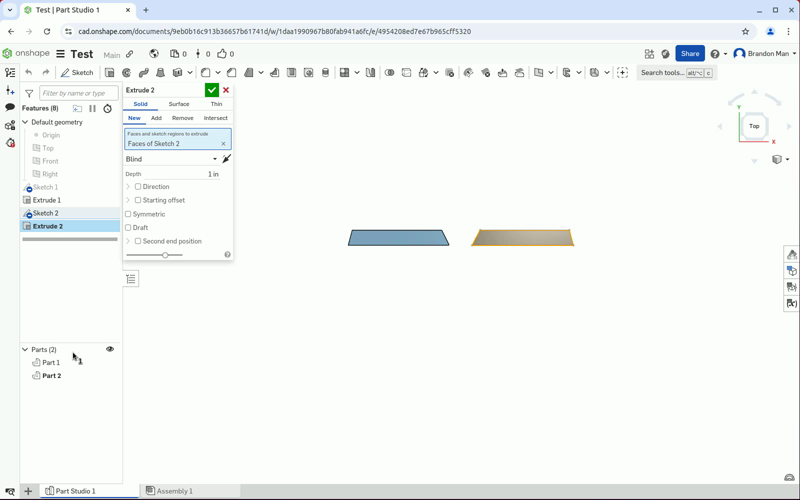
mouse_move(143, 106)
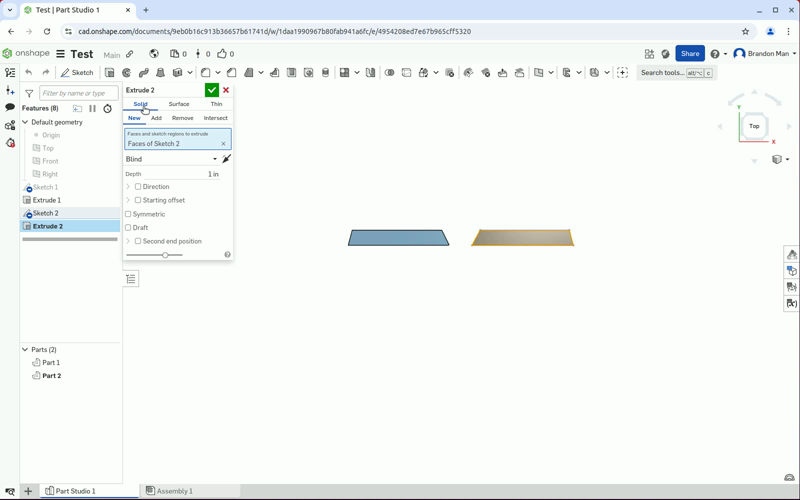
click(143, 106)
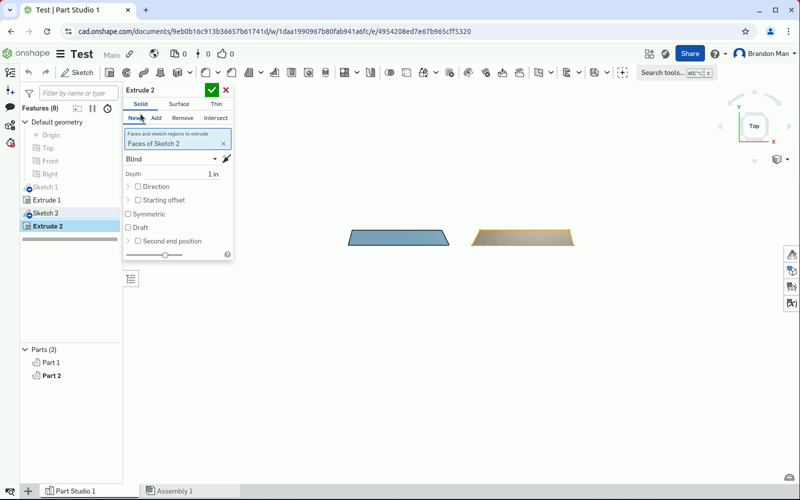
mouse_move(137, 120)
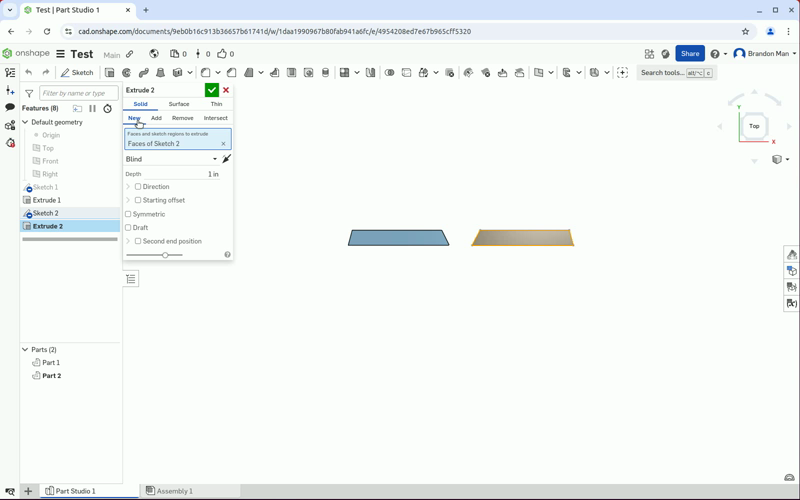
click(137, 120)
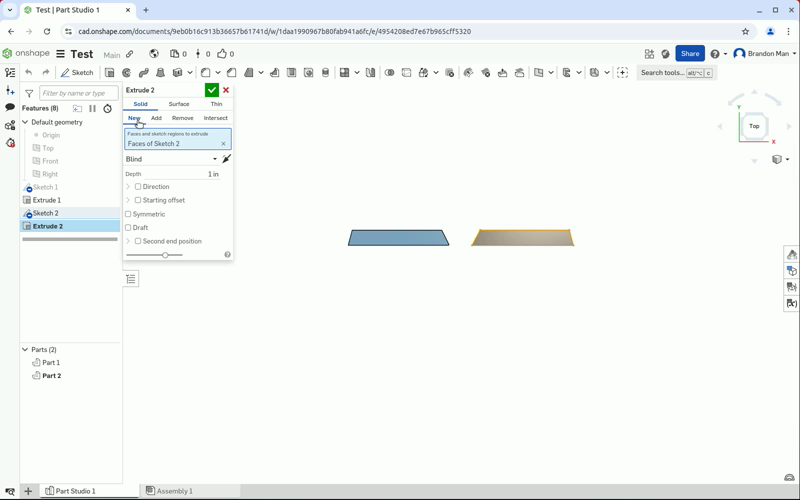
key(tab, 4)
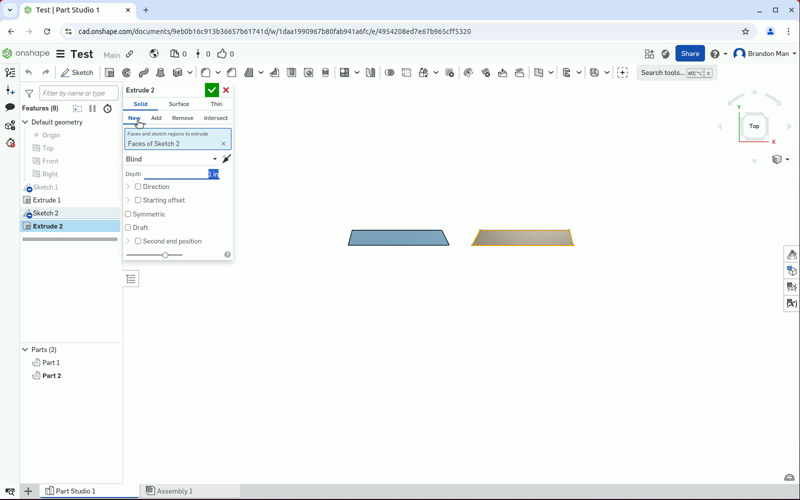
text(0.722)
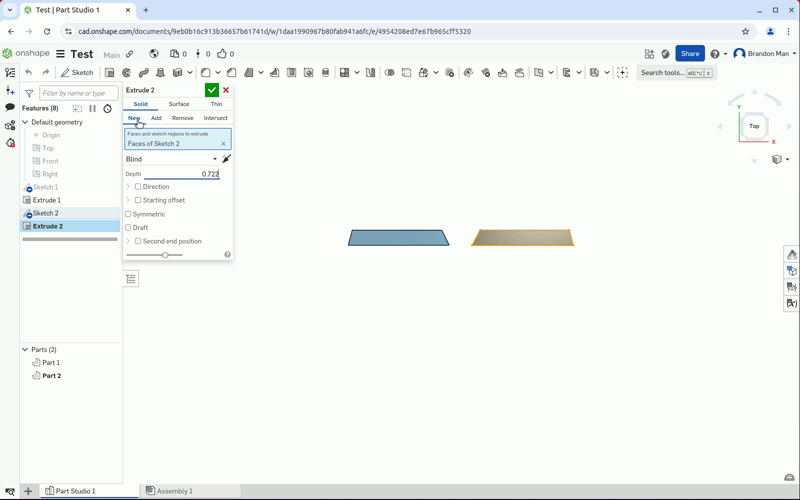
key(enter)
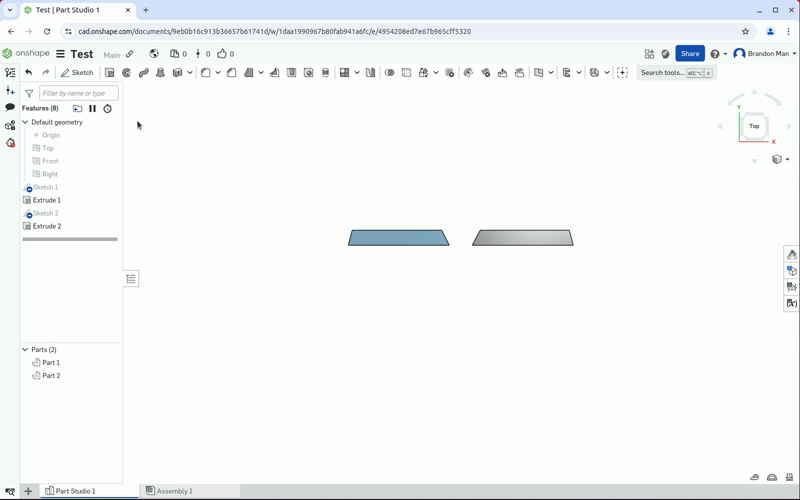
key(shift+h)
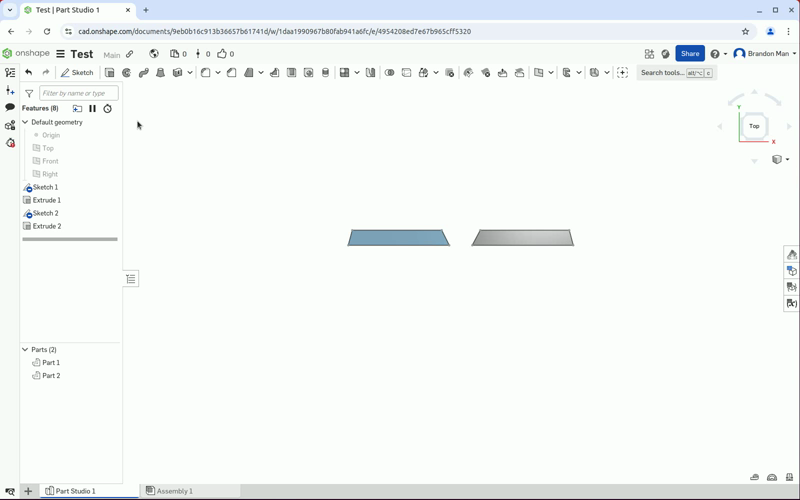
key(shift+h)
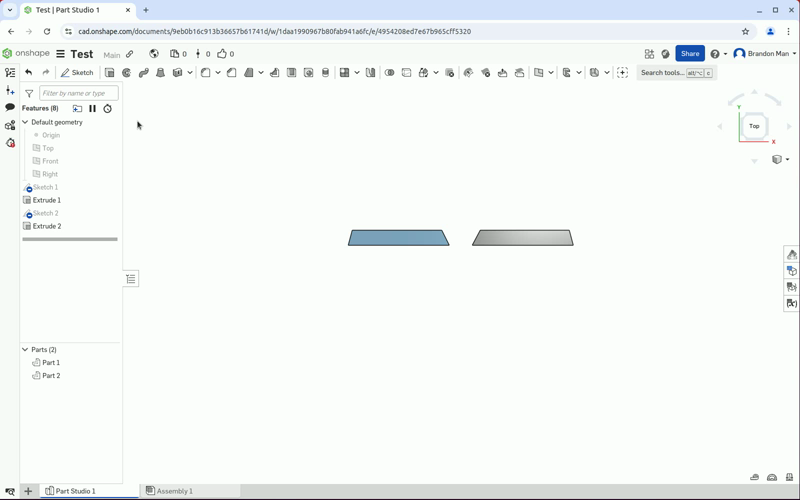
mouse_move(73, 189)
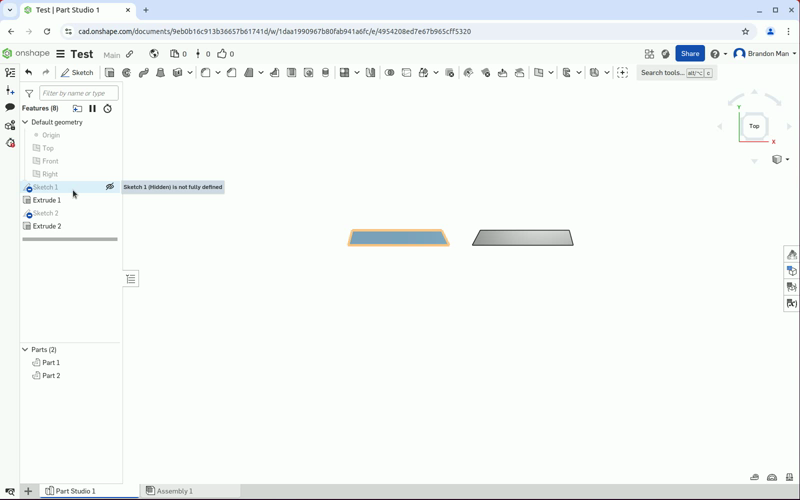
click(73, 189)
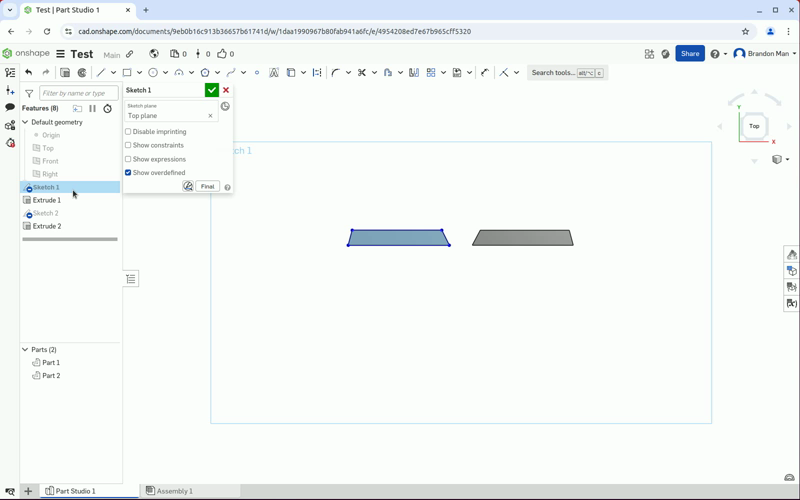
mouse_move(229, 92)
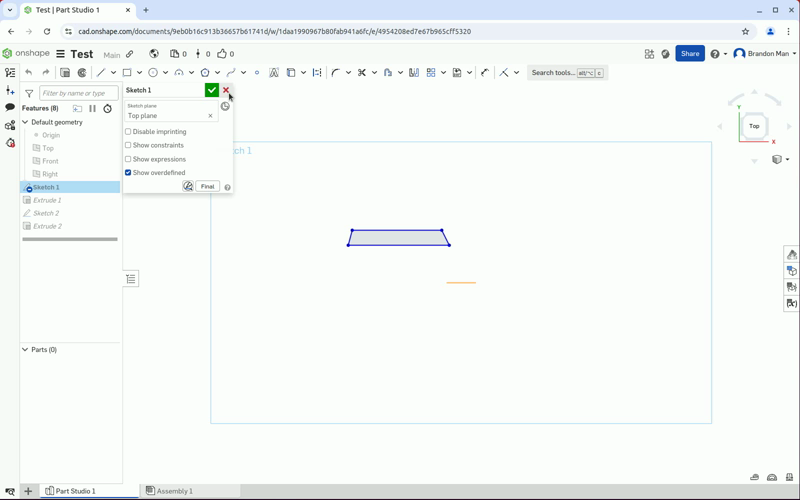
click(229, 92)
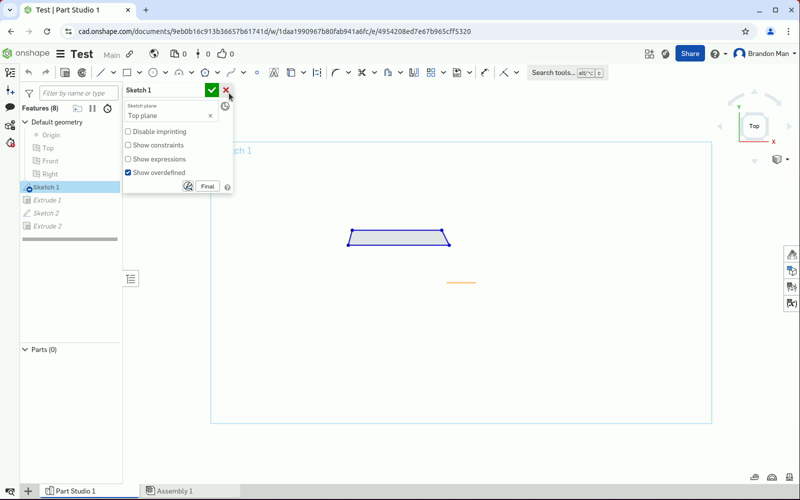
key(shift+s)
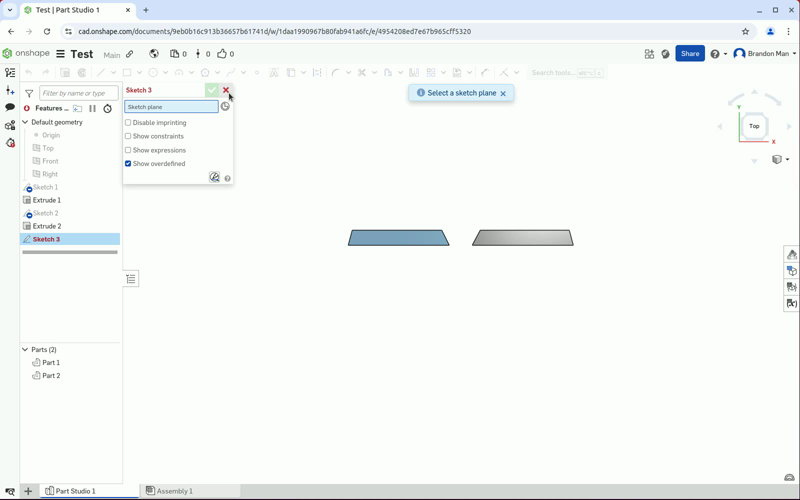
mouse_move(73, 150)
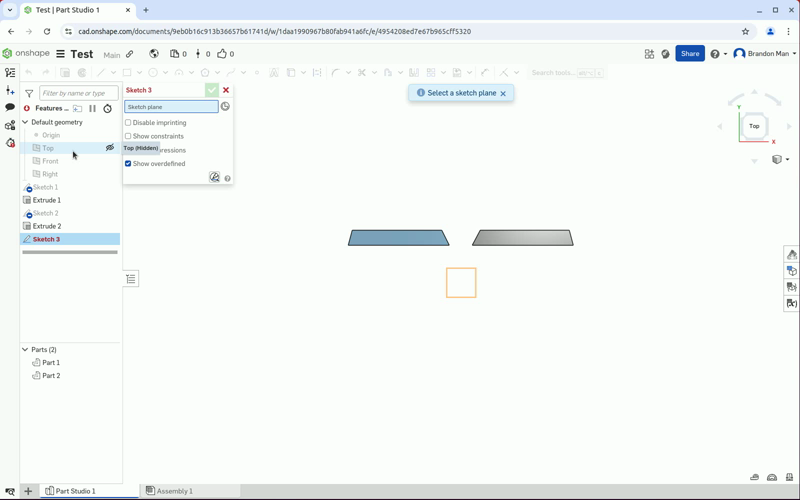
click(73, 150)
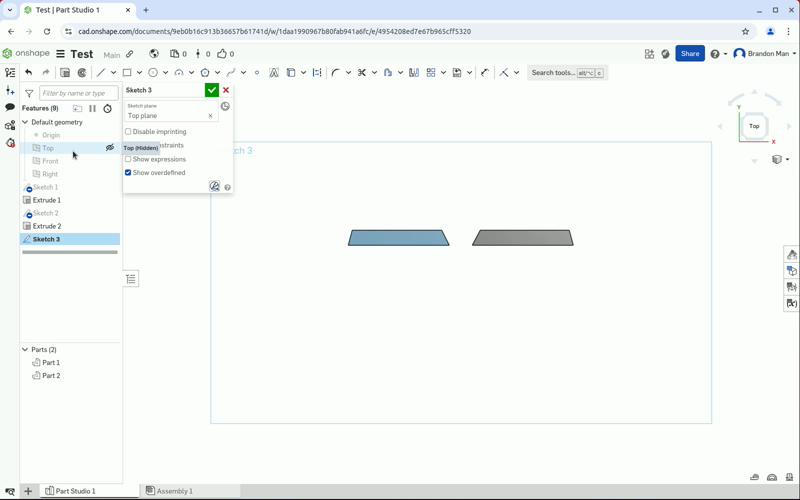
mouse_move(73, 352)
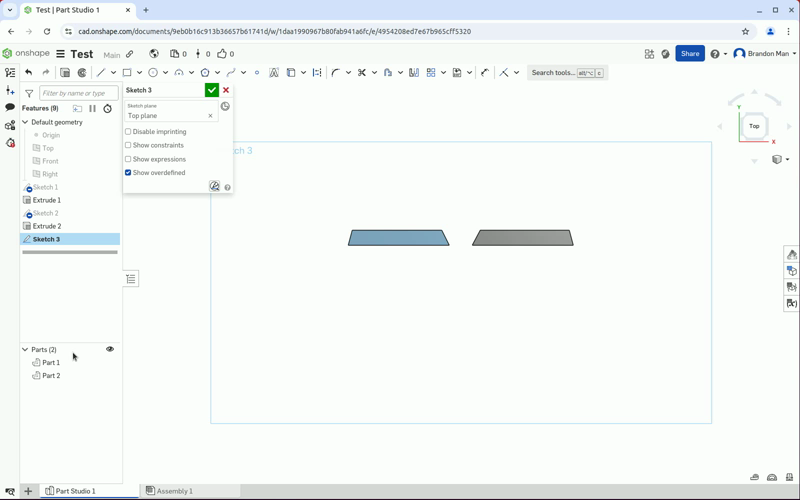
key(y)
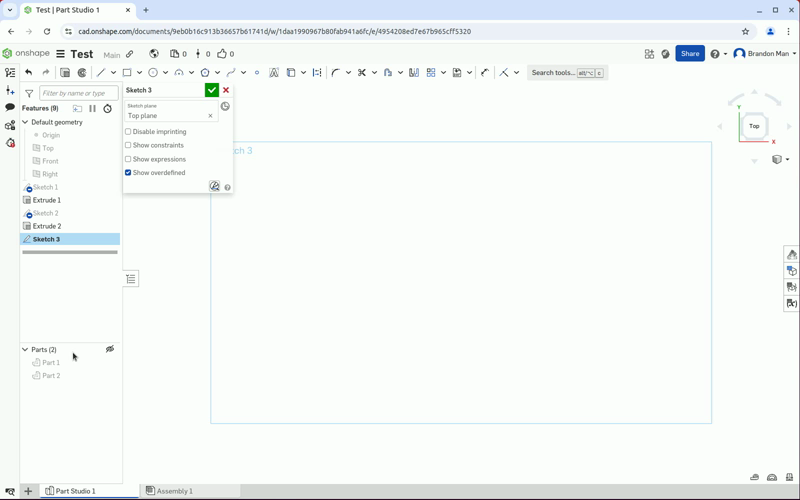
key(l)
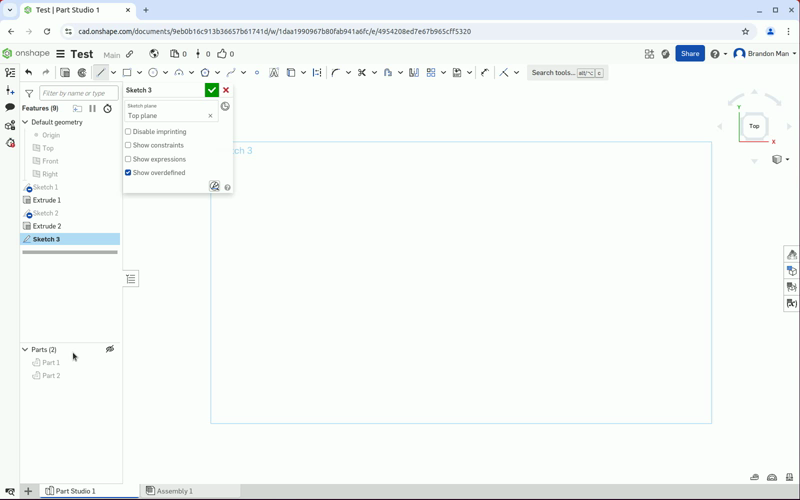
key_down(shift)
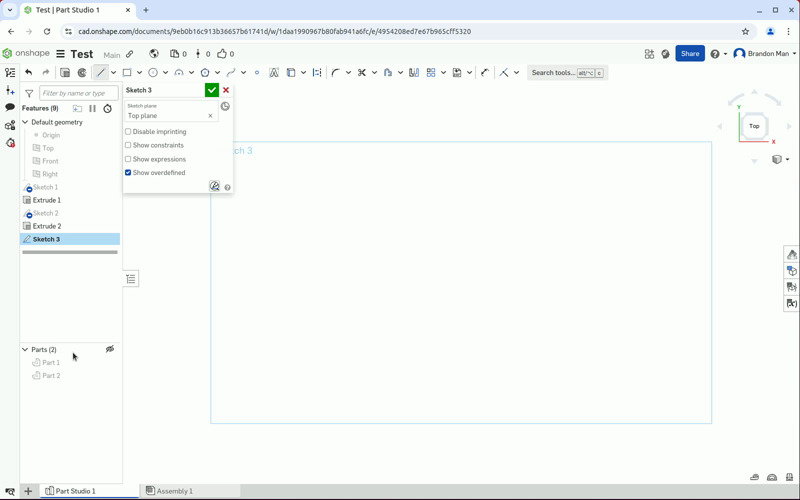
mouse_move(348, 288)
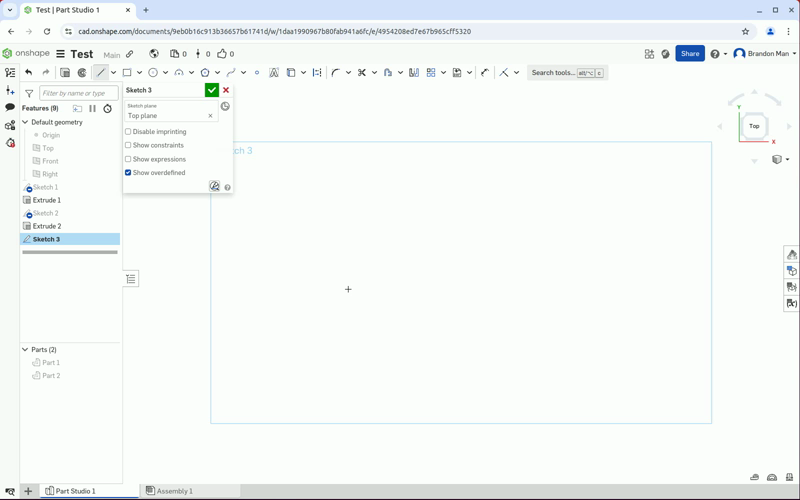
click(348, 288)
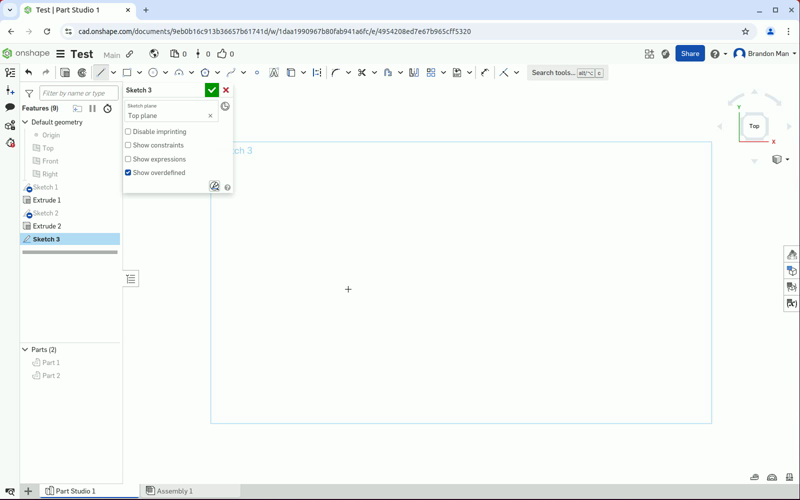
key_up(shift)
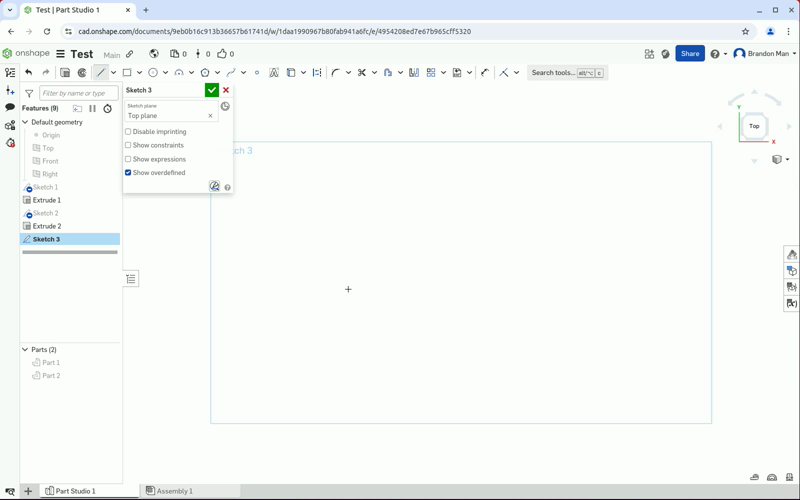
key_down(shift)
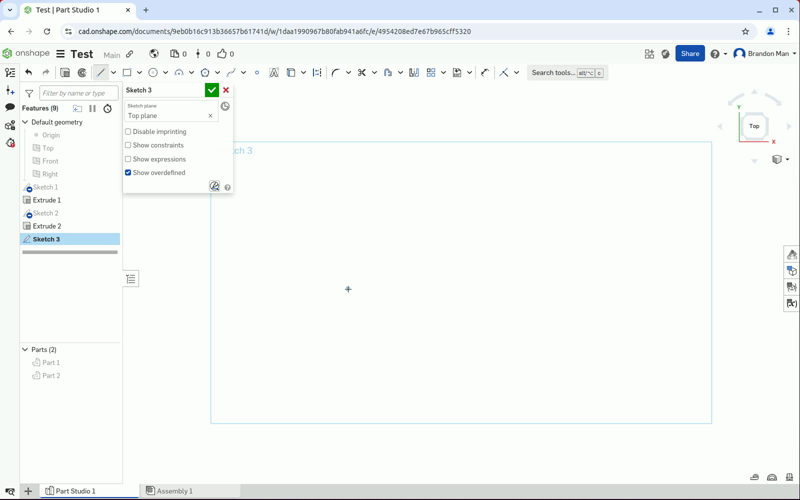
mouse_move(447, 319)
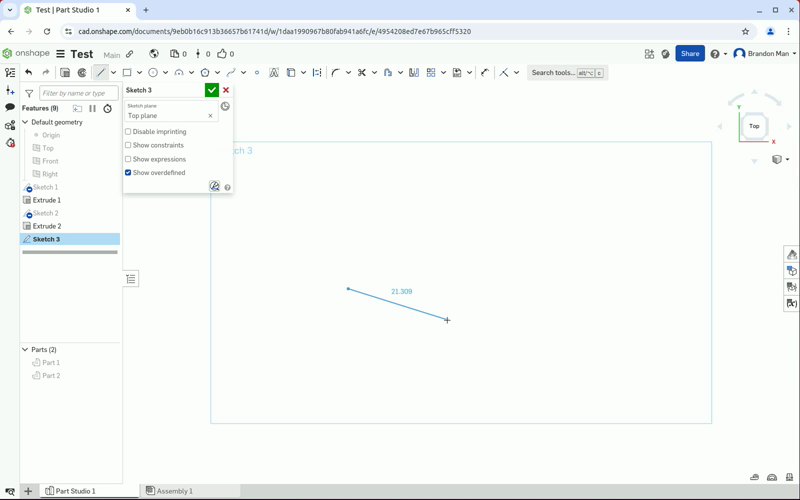
click(447, 319)
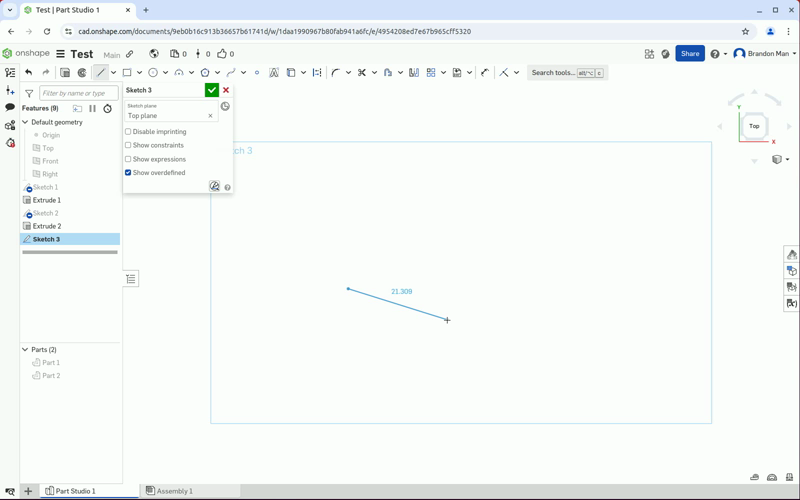
key_up(shift)
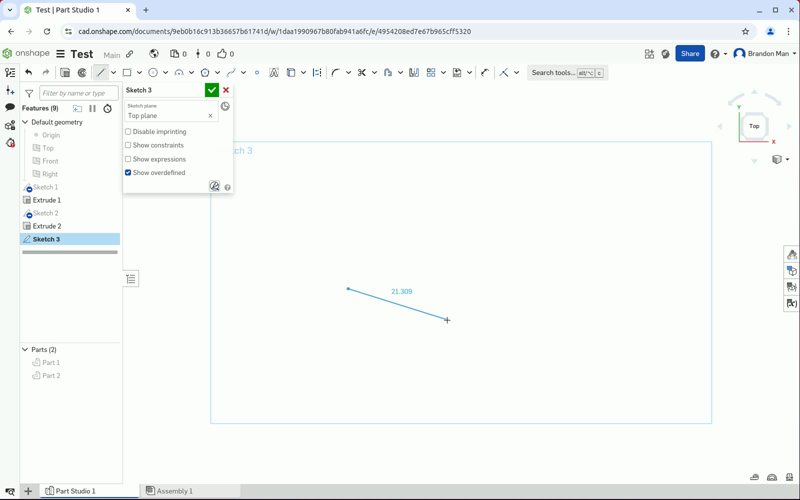
key_down(shift)
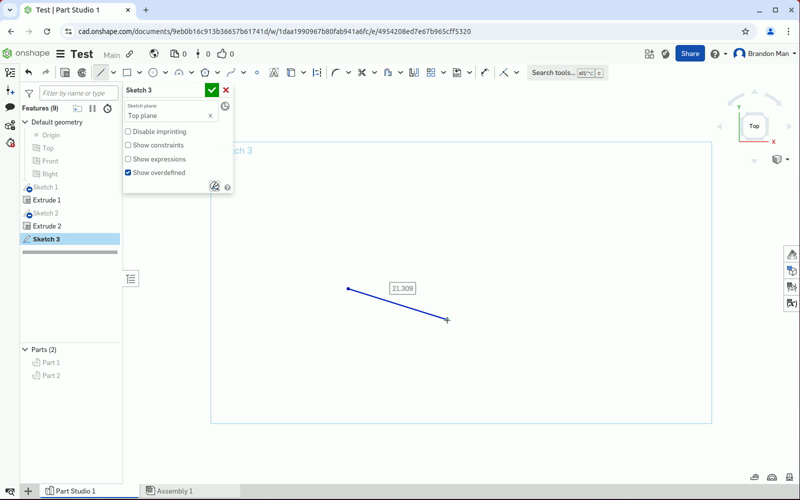
mouse_move(477, 319)
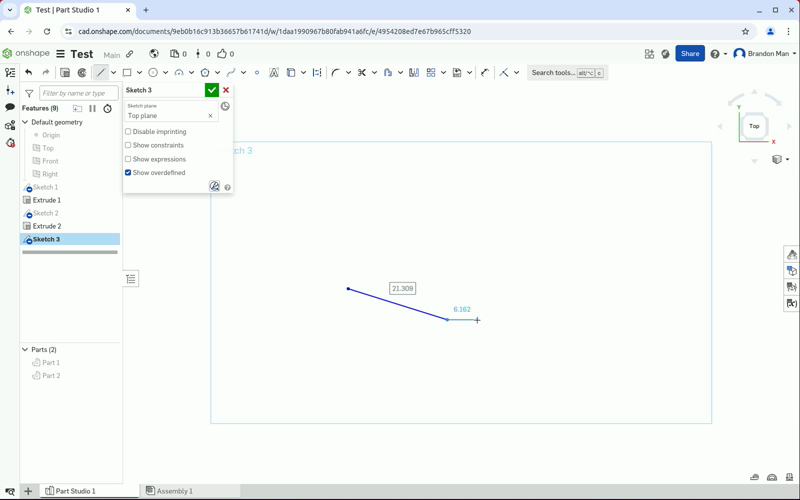
mouse_move(461, 319)
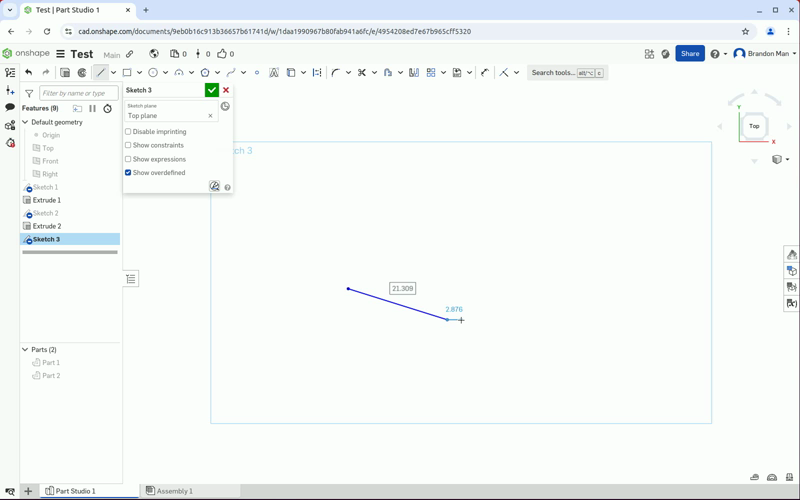
click(461, 319)
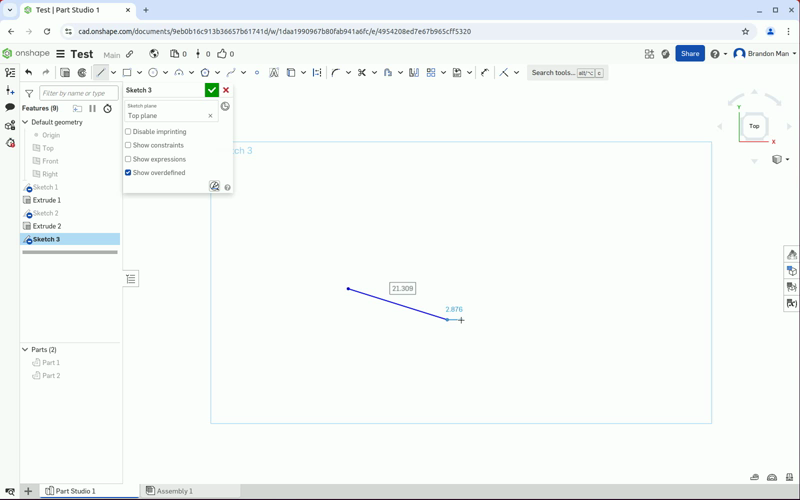
key_up(shift)
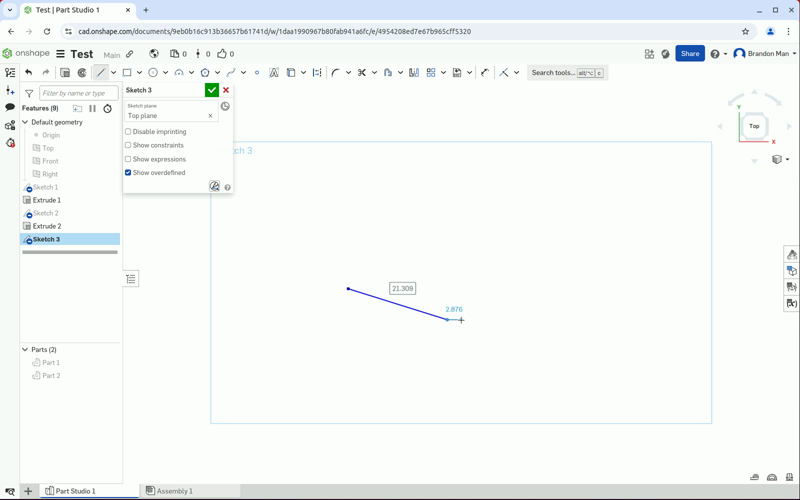
key_down(shift)
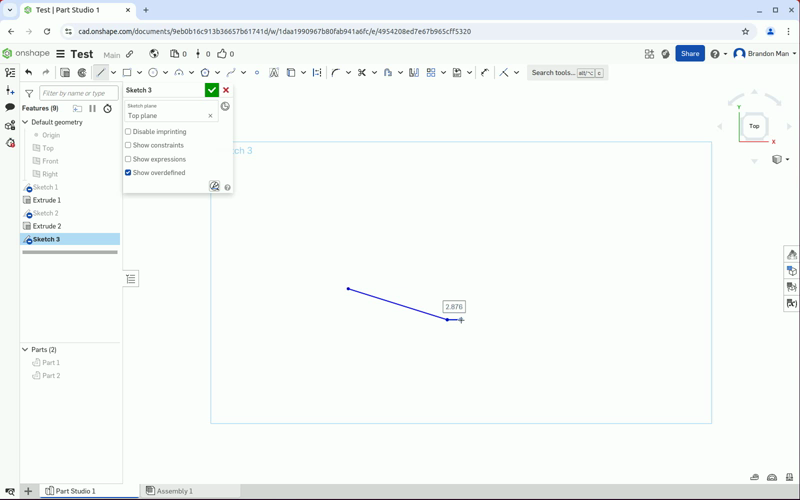
mouse_move(491, 319)
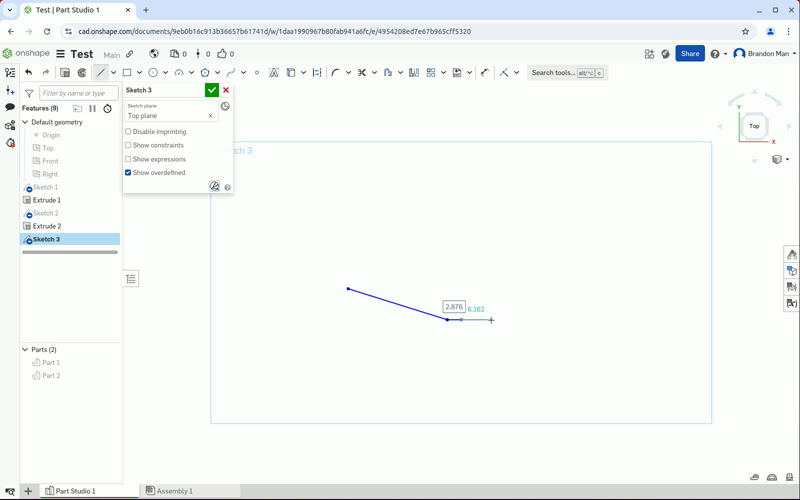
mouse_move(473, 319)
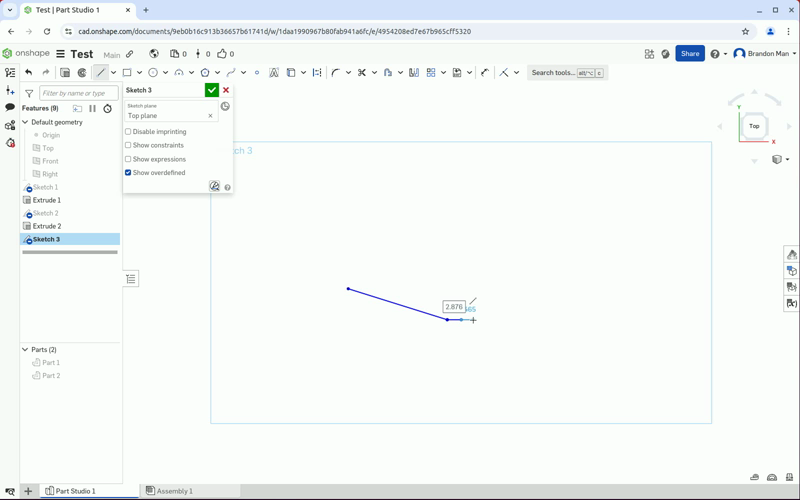
click(473, 319)
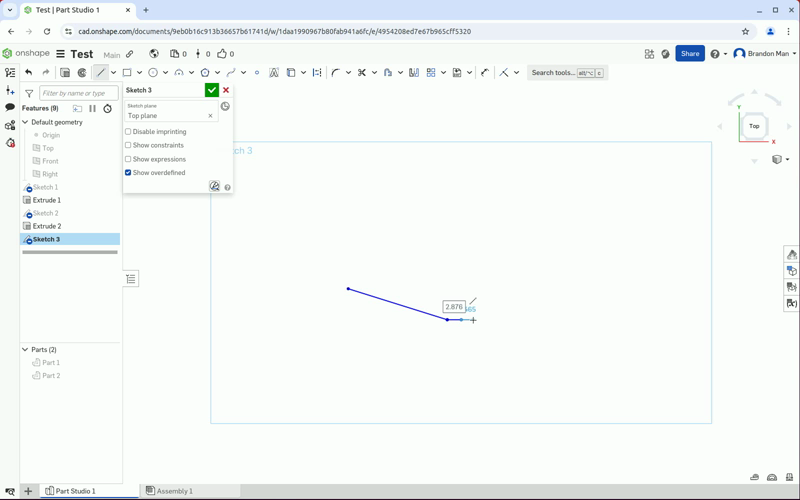
key_up(shift)
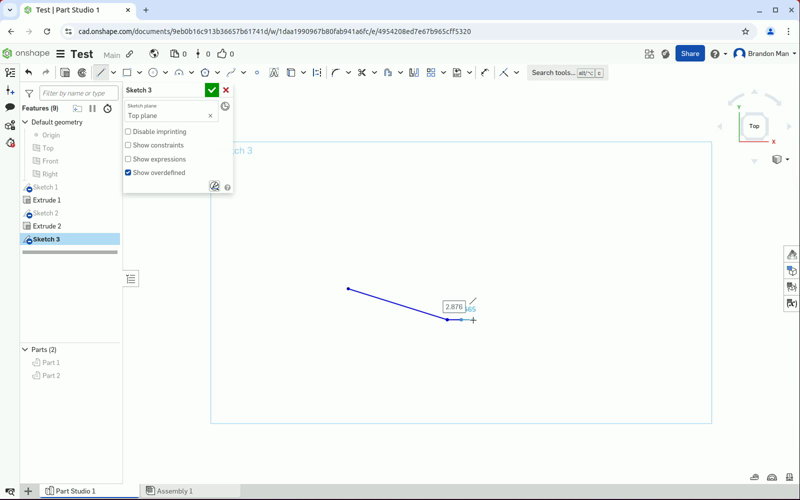
key_down(shift)
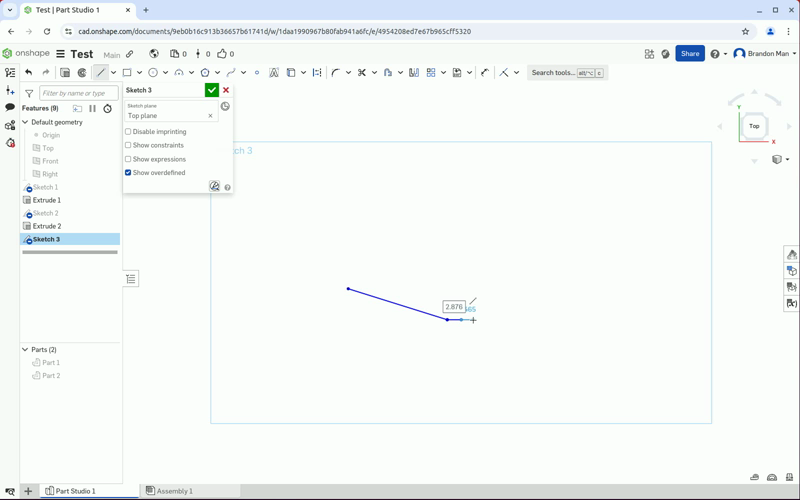
mouse_move(572, 288)
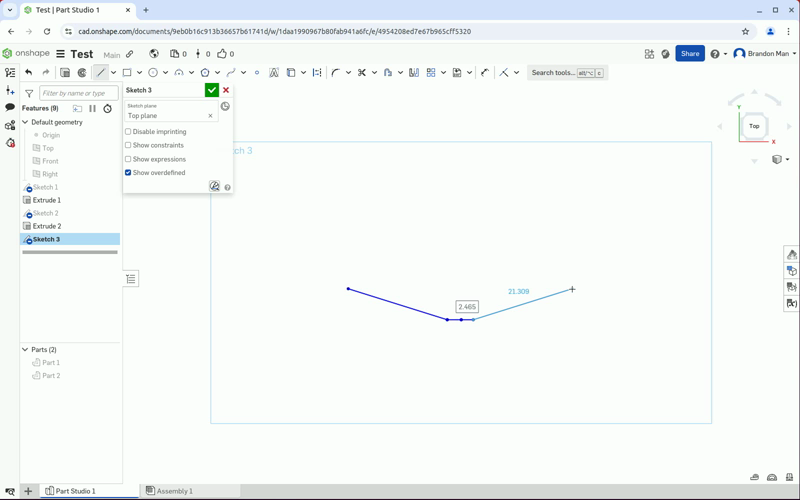
click(572, 288)
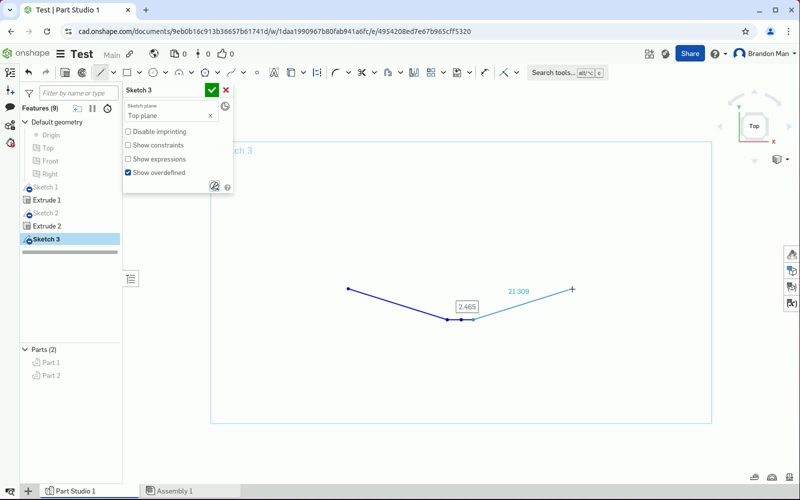
key_up(shift)
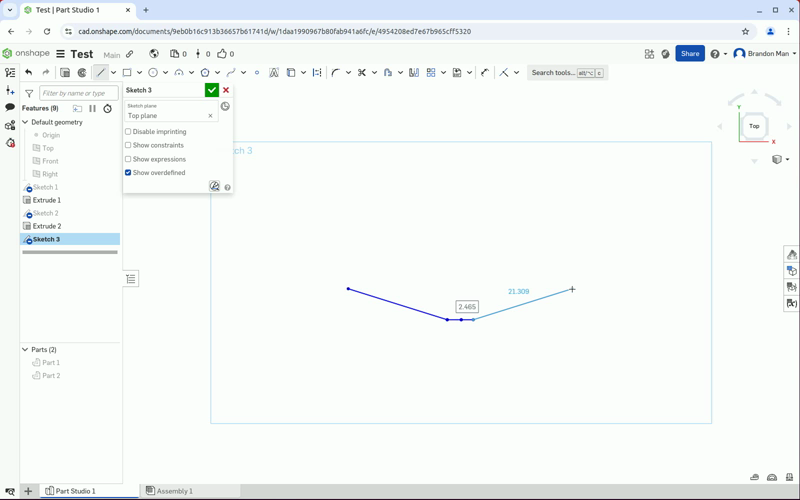
key_down(shift)
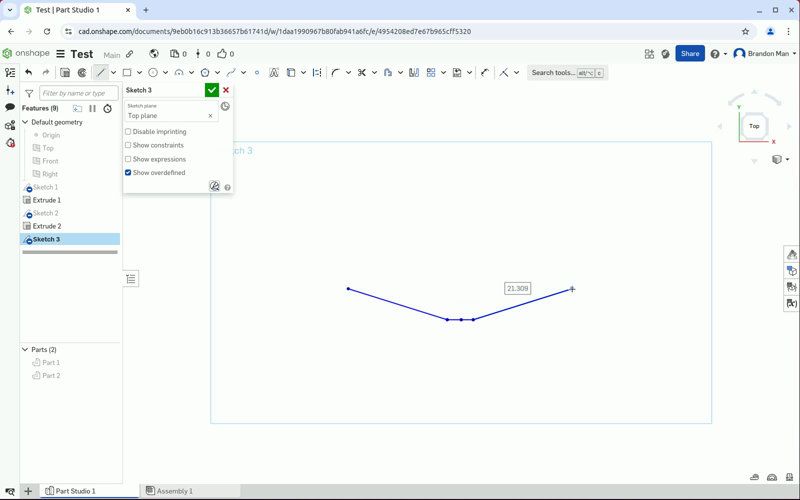
mouse_move(589, 288)
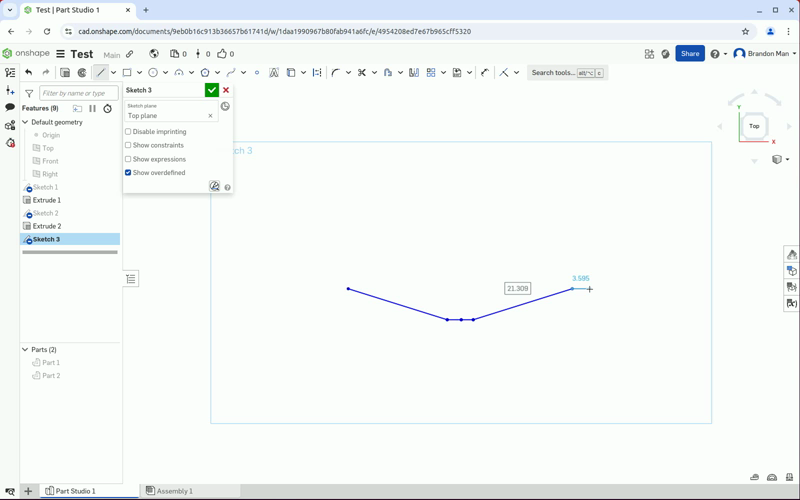
mouse_move(572, 246)
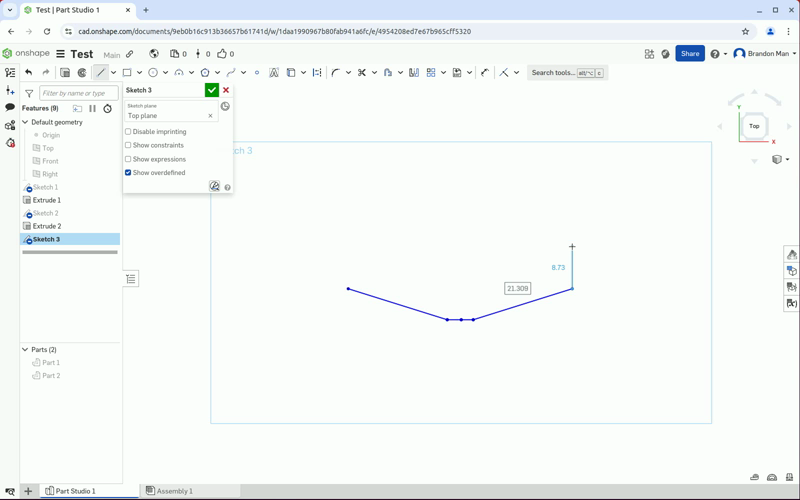
click(572, 246)
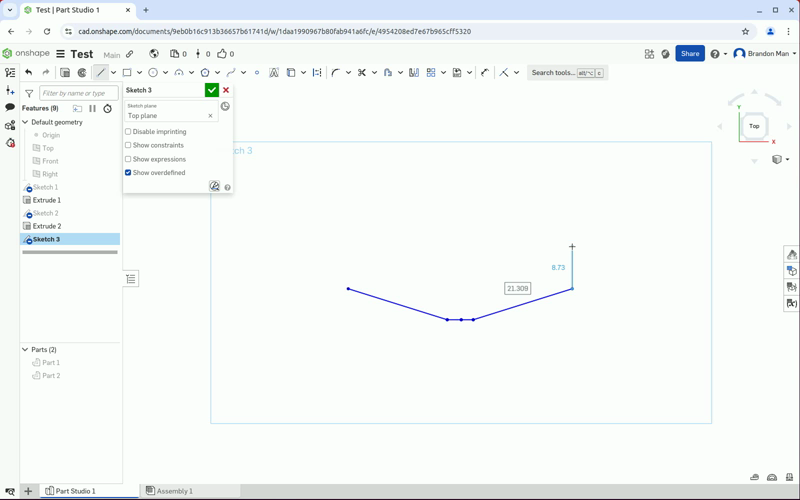
key_up(shift)
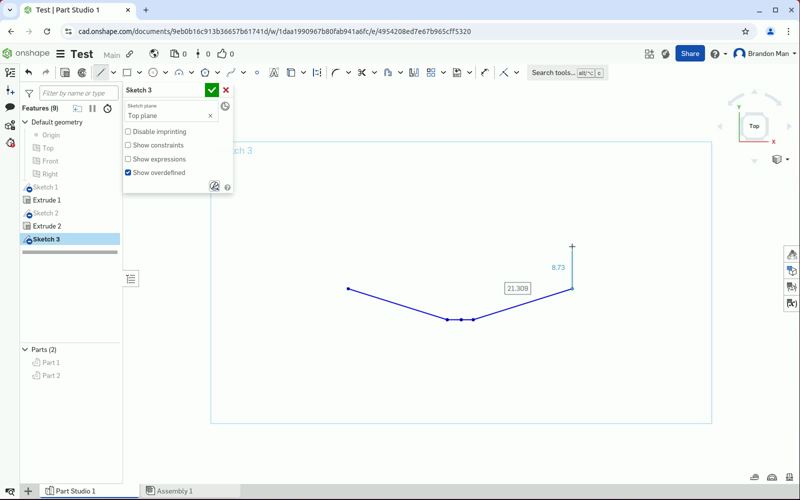
key_down(shift)
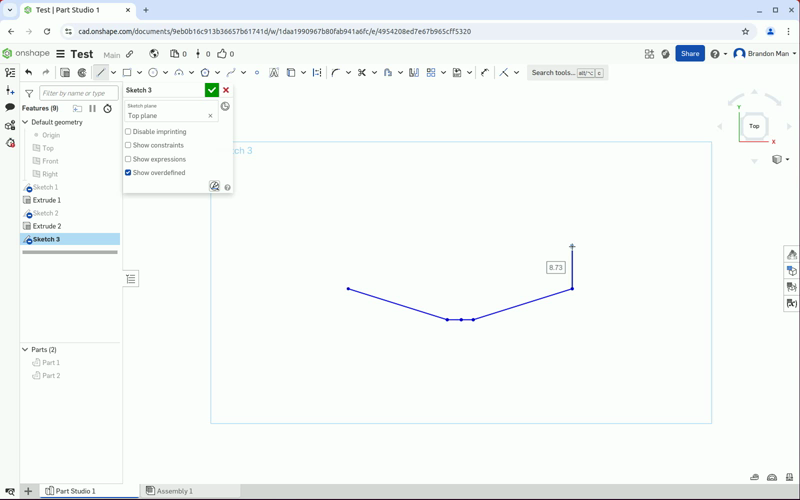
mouse_move(470, 246)
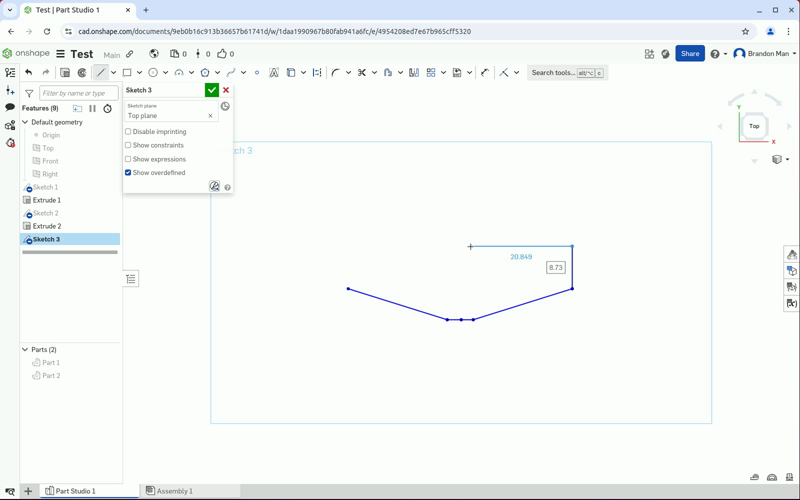
click(470, 246)
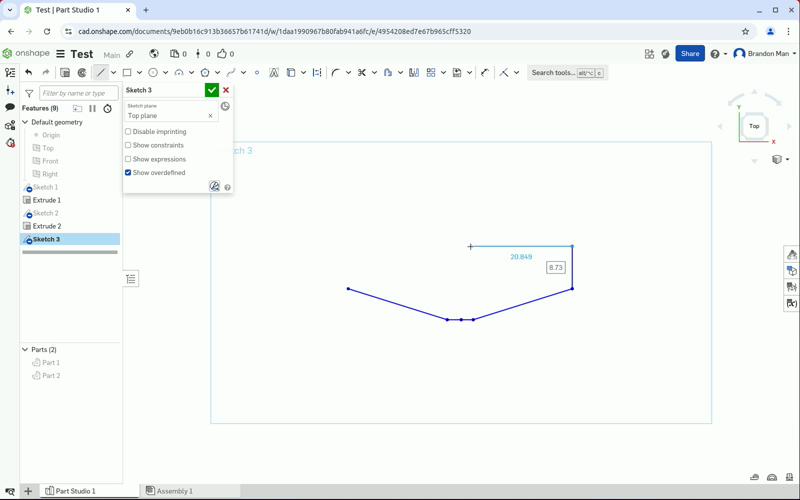
key_up(shift)
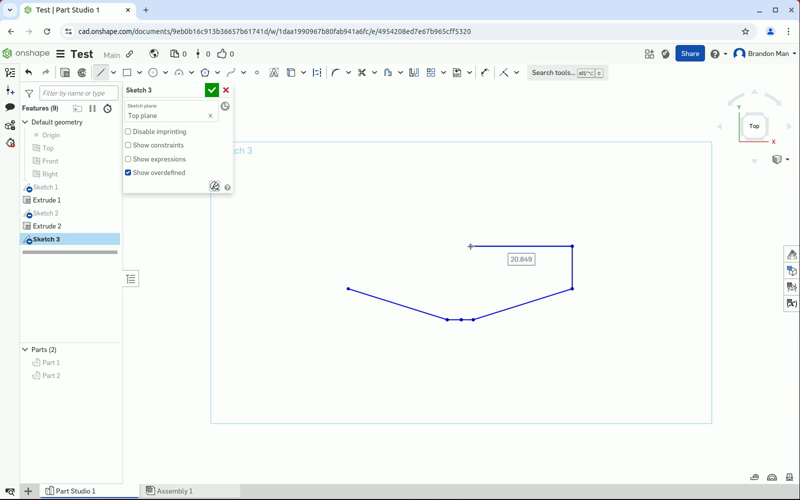
key_down(shift)
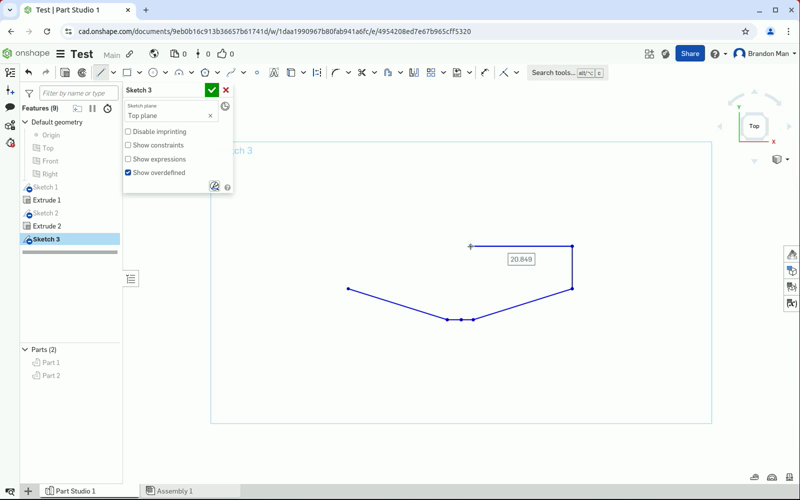
mouse_move(500, 246)
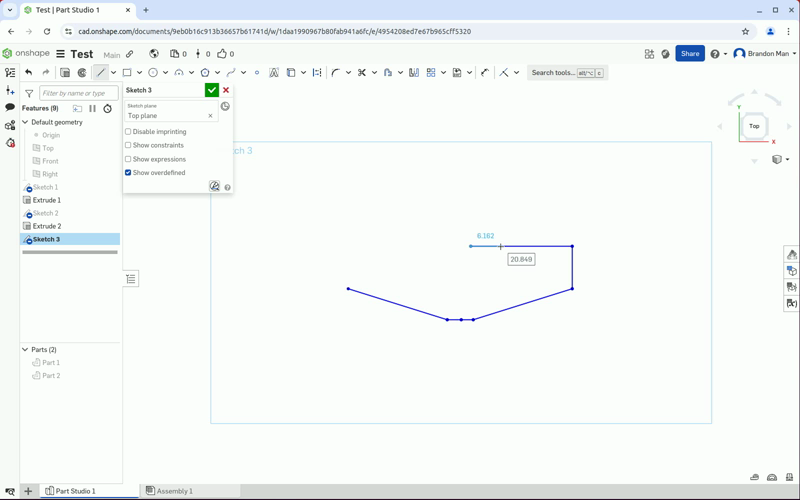
mouse_move(461, 246)
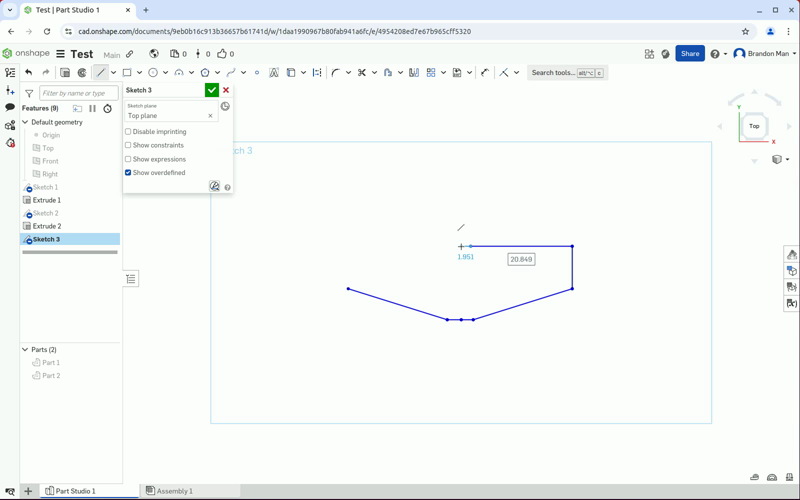
click(461, 246)
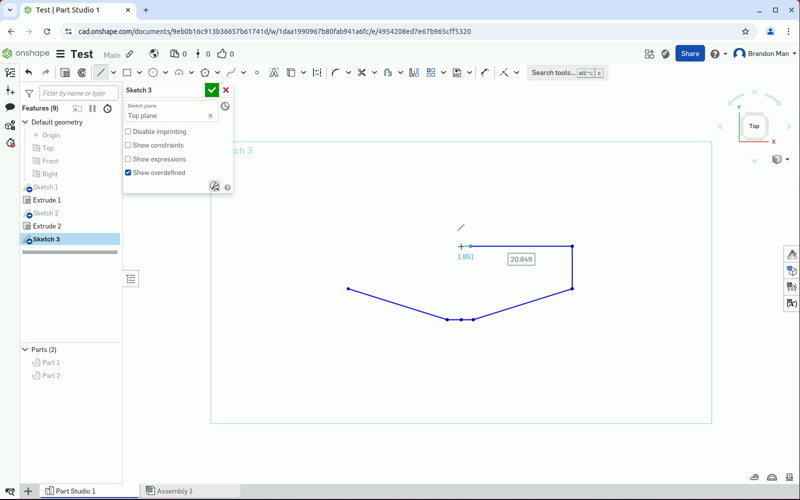
key_up(shift)
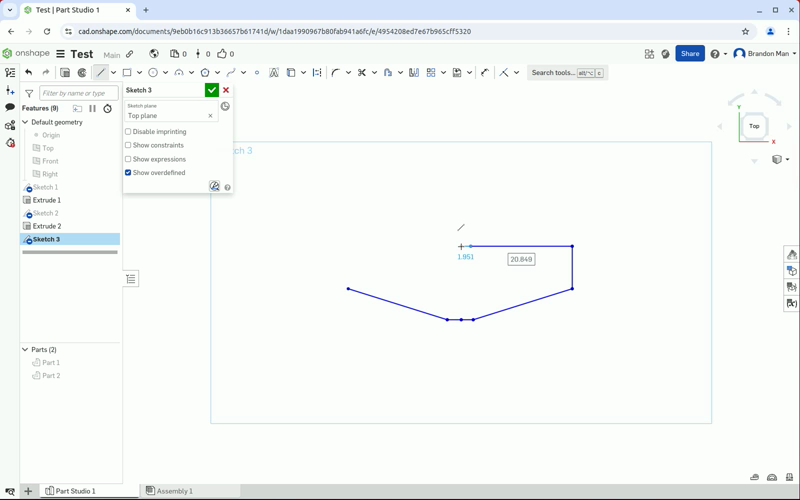
key_down(shift)
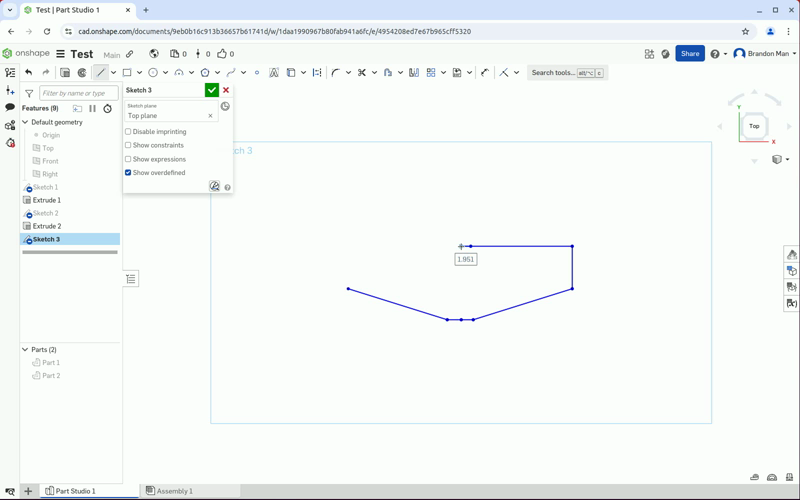
mouse_move(491, 246)
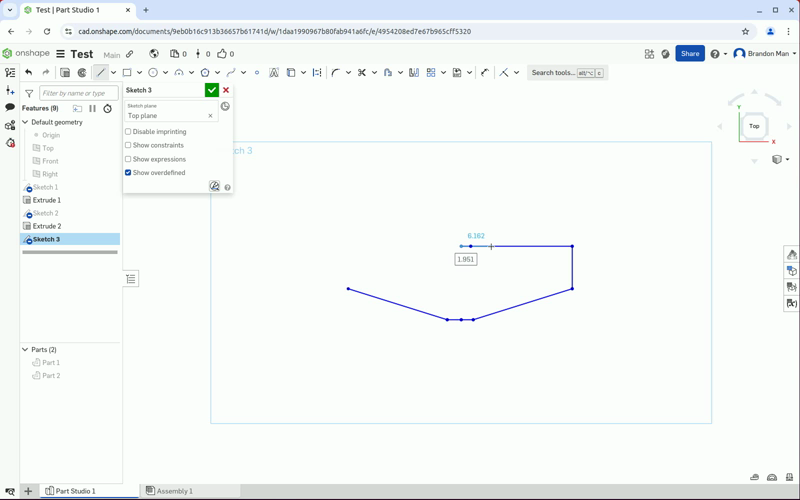
mouse_move(449, 246)
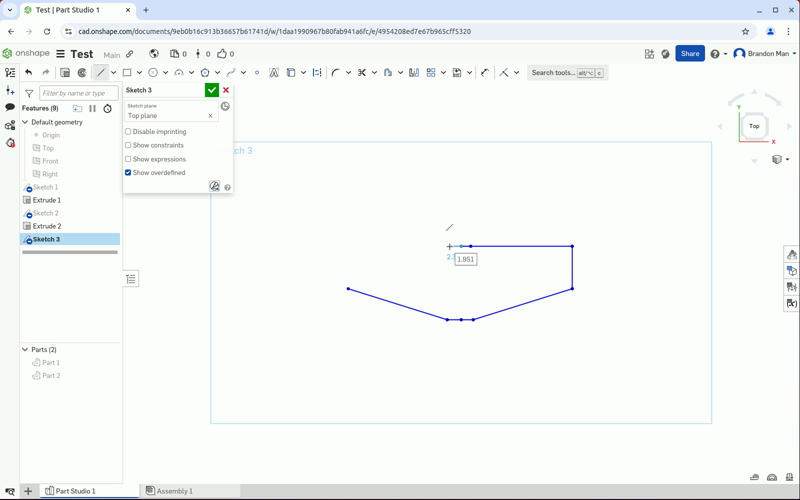
click(449, 246)
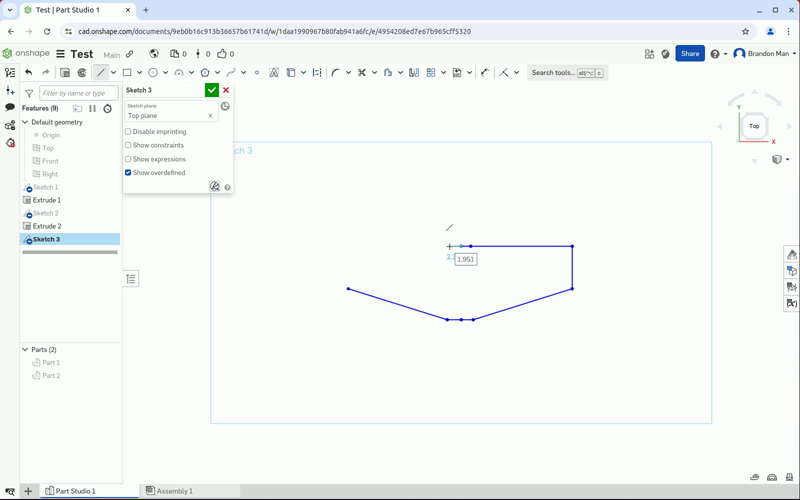
key_up(shift)
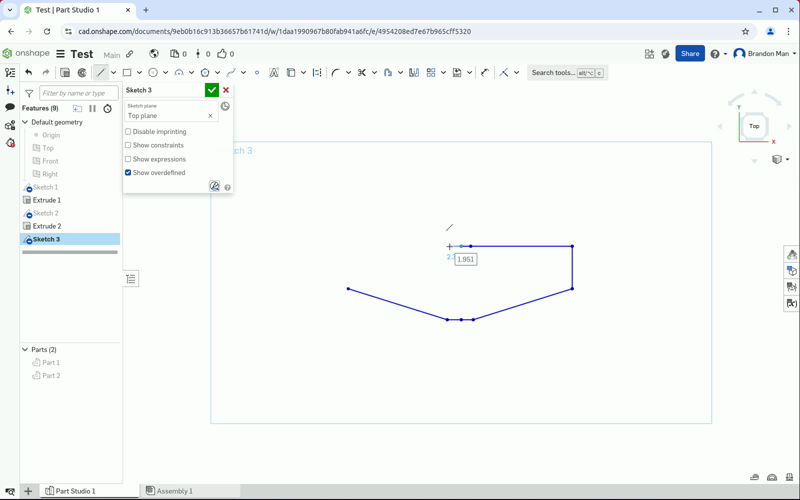
key_down(shift)
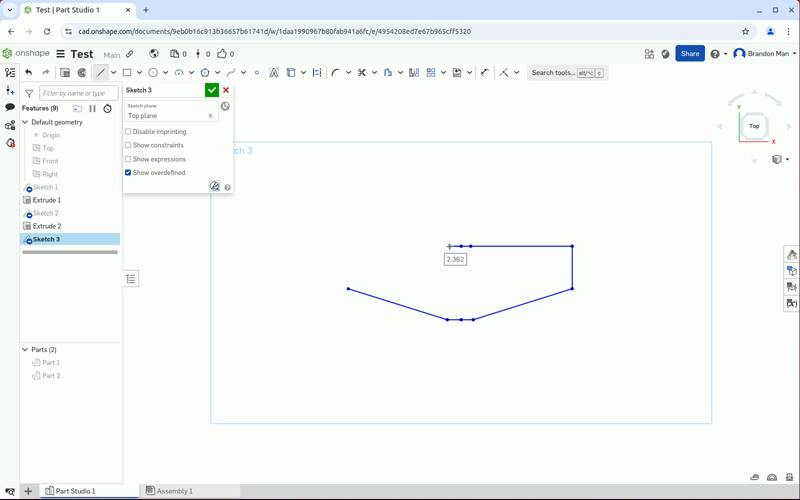
mouse_move(348, 246)
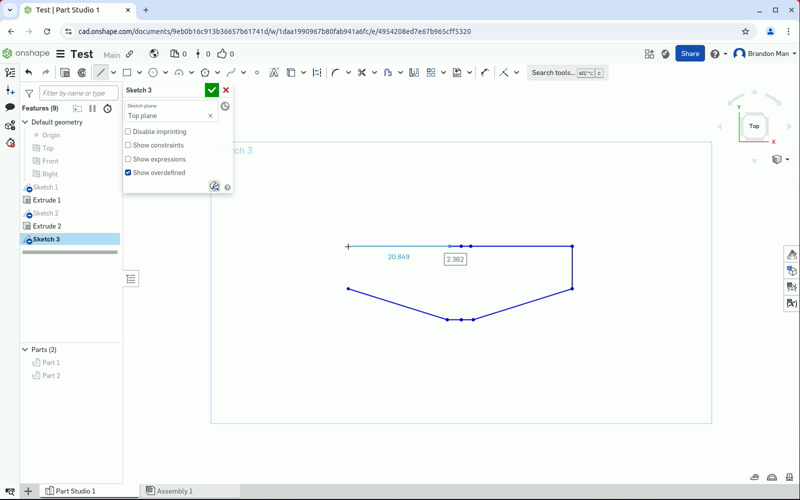
click(348, 246)
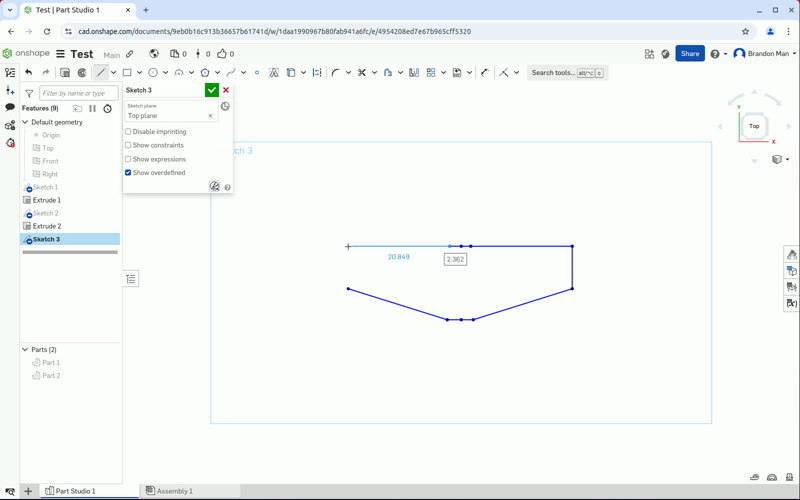
key_up(shift)
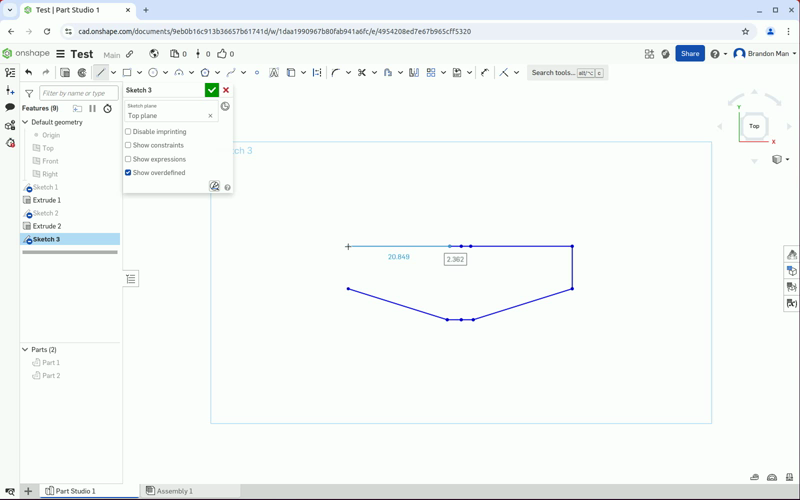
mouse_move(378, 246)
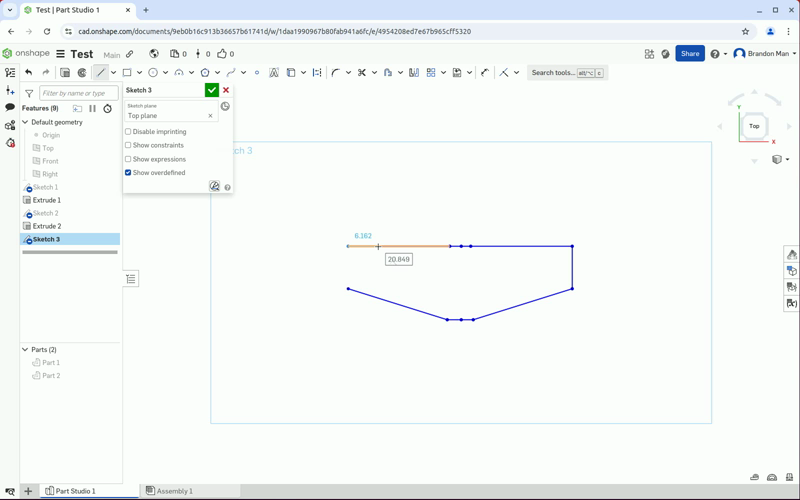
key_down(shift)
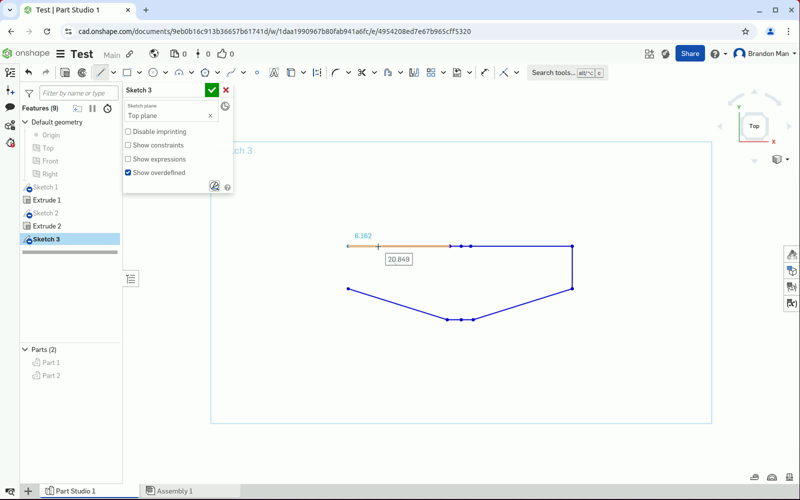
mouse_move(348, 288)
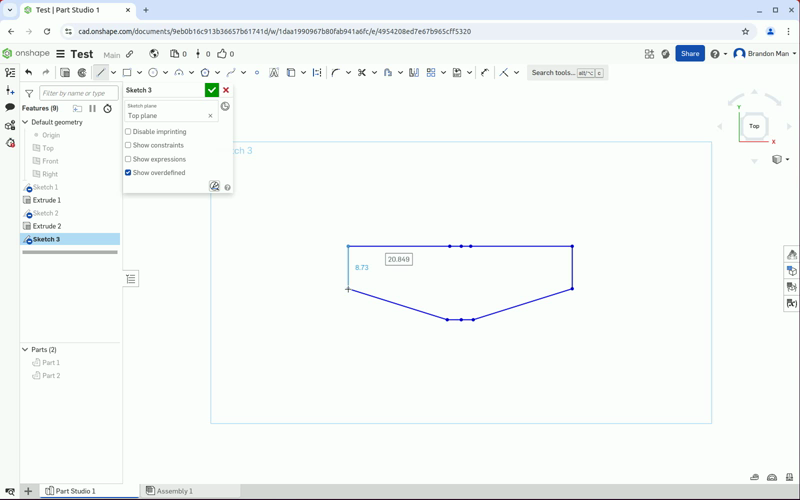
key_up(shift)
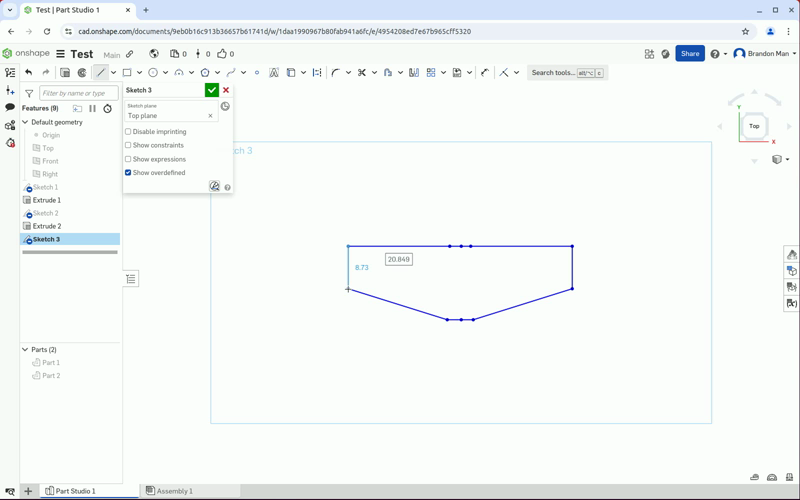
click(348, 288)
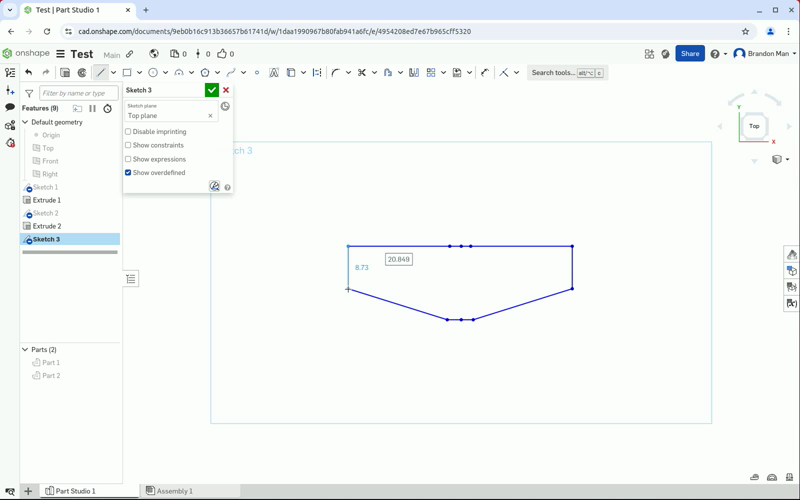
key(esc)
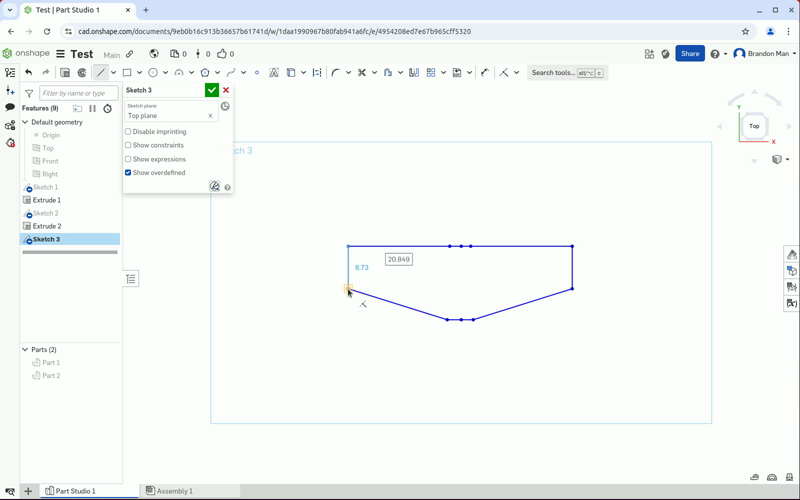
key(l)
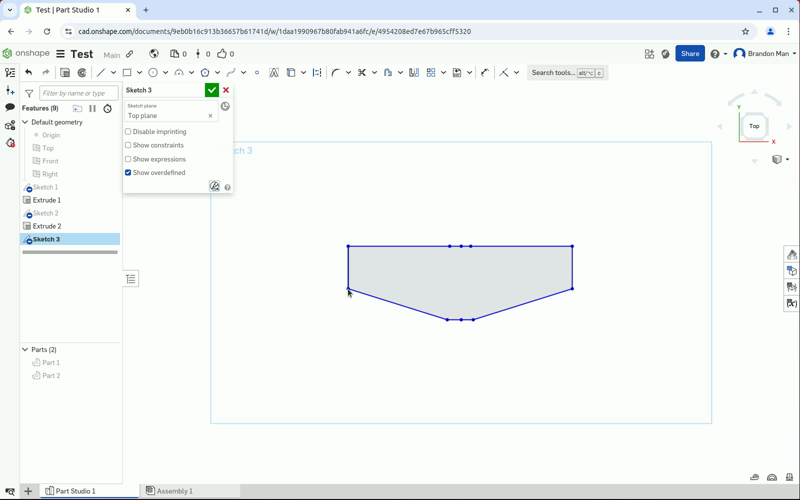
key_down(shift)
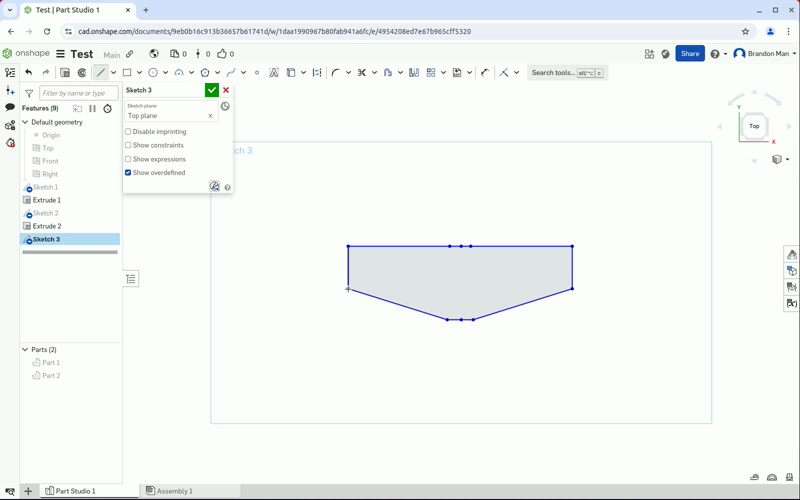
mouse_move(458, 305)
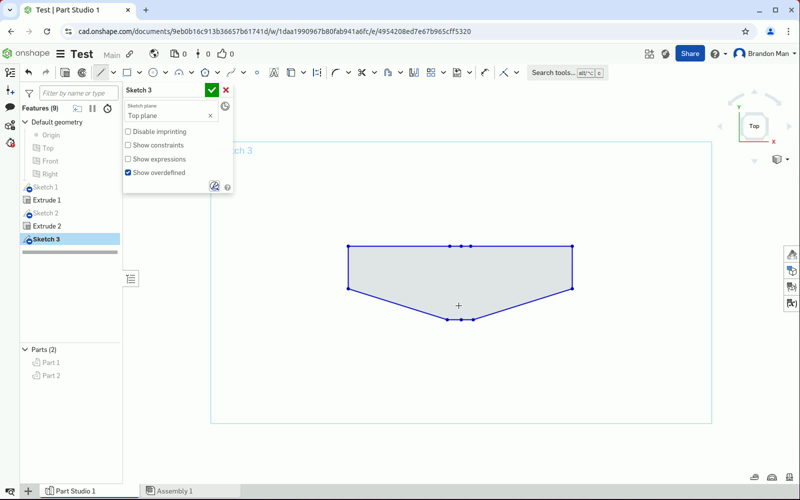
click(458, 305)
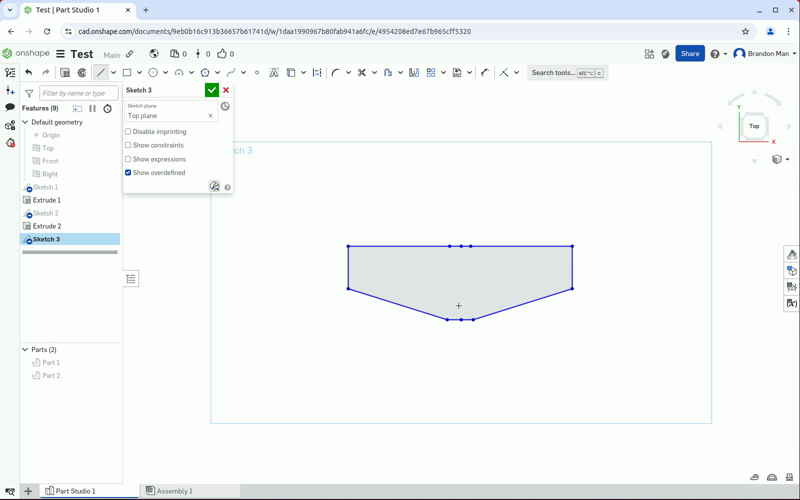
key_up(shift)
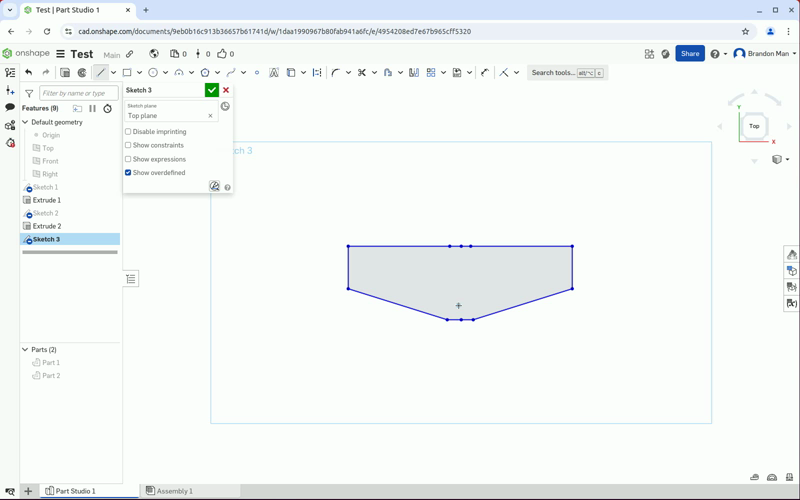
key_down(shift)
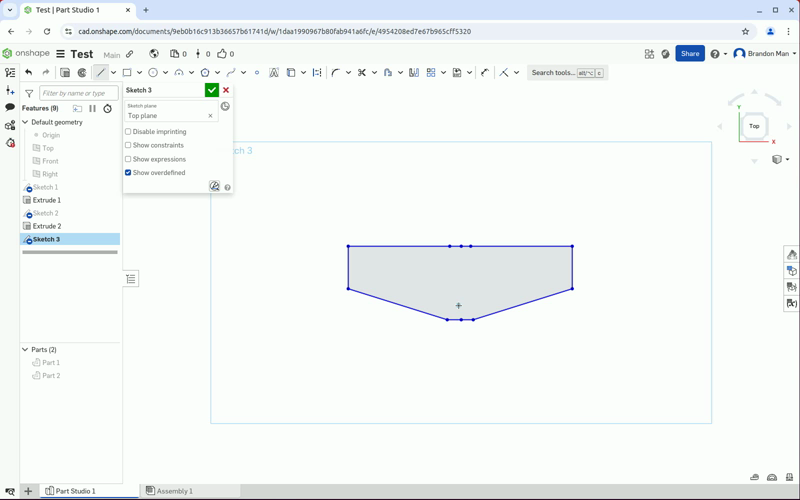
mouse_move(489, 305)
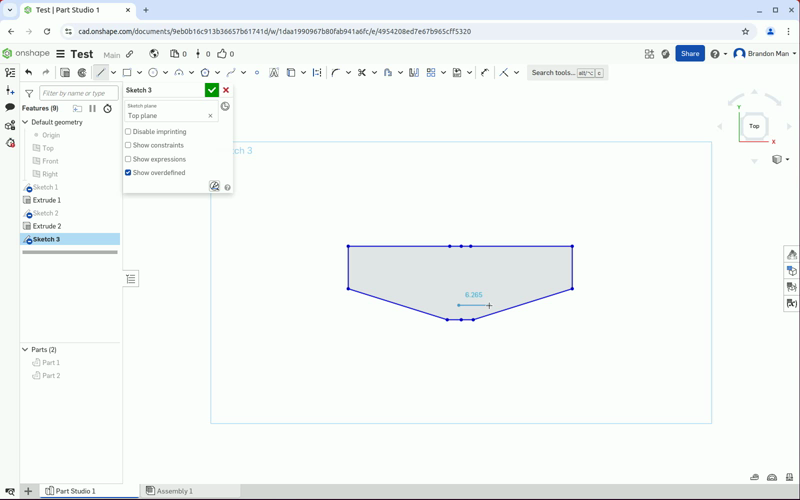
mouse_move(461, 305)
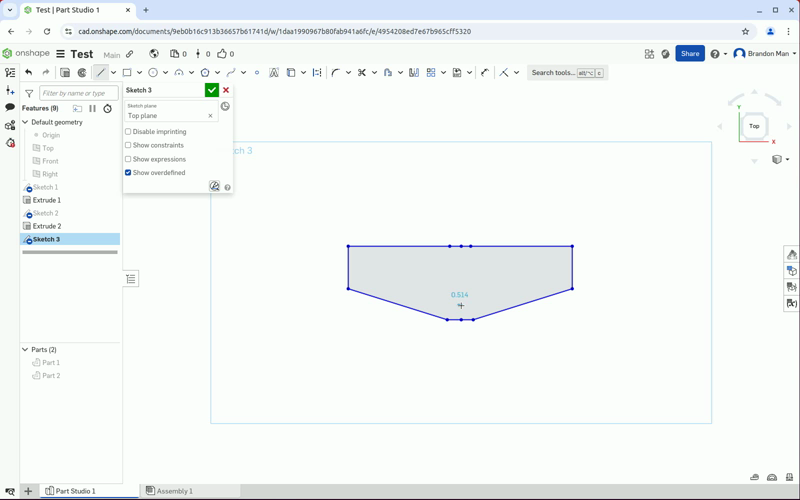
scroll(6)
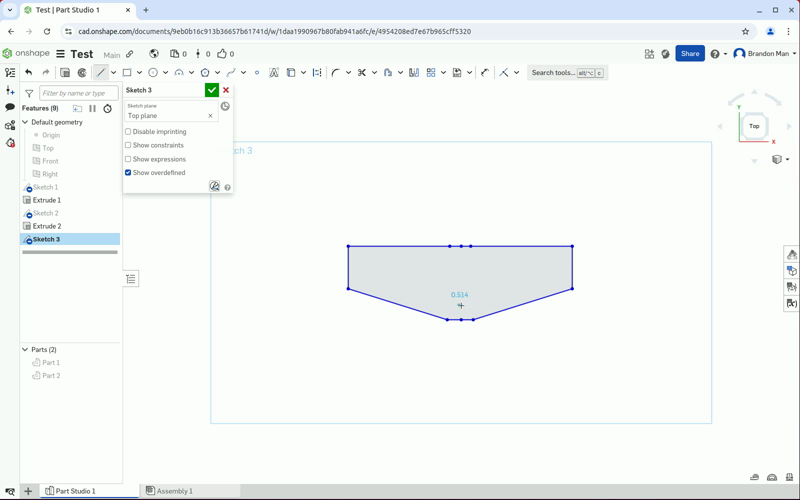
scroll(6)
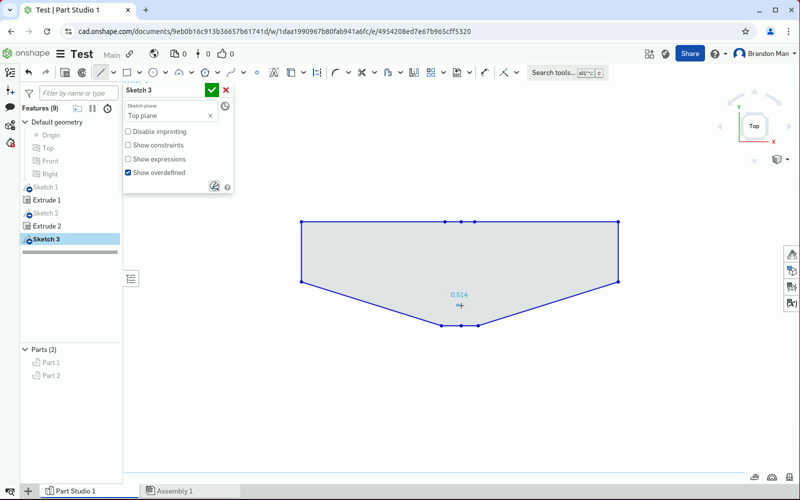
scroll(6)
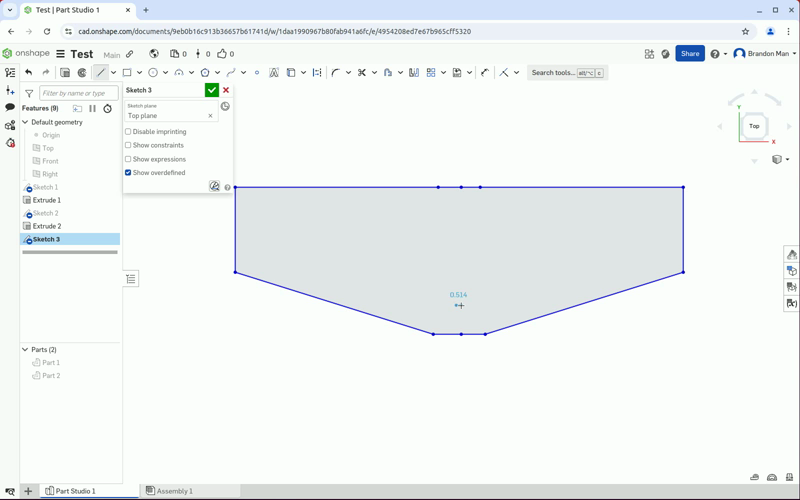
scroll(6)
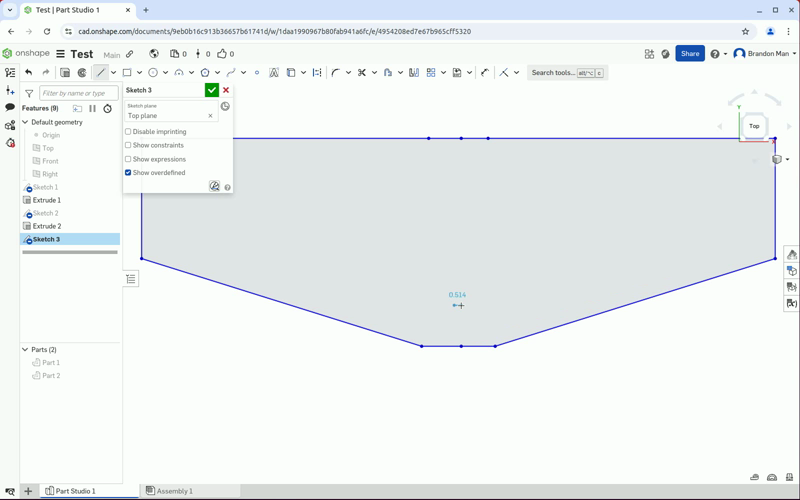
scroll(6)
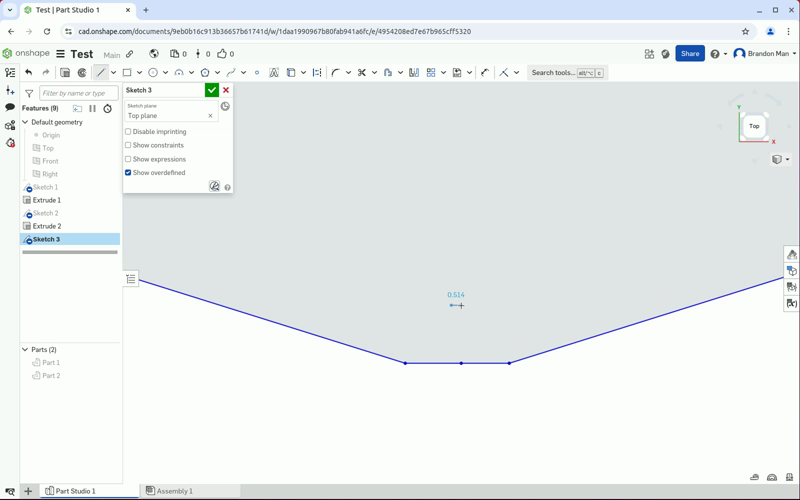
scroll(6)
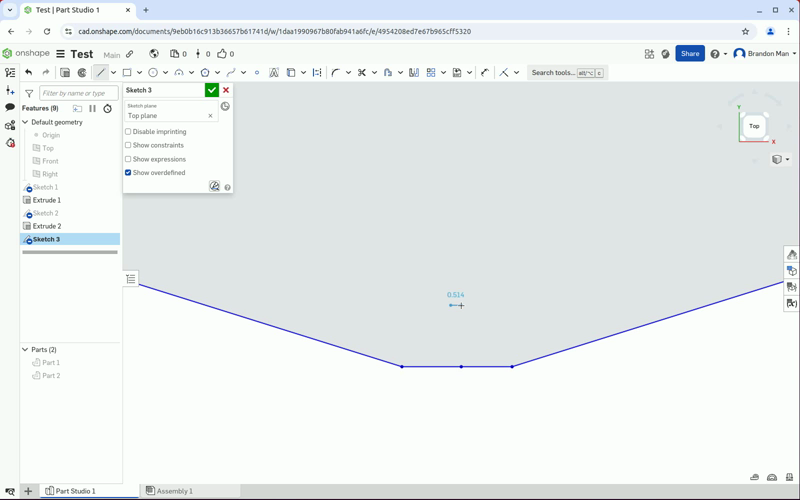
scroll(6)
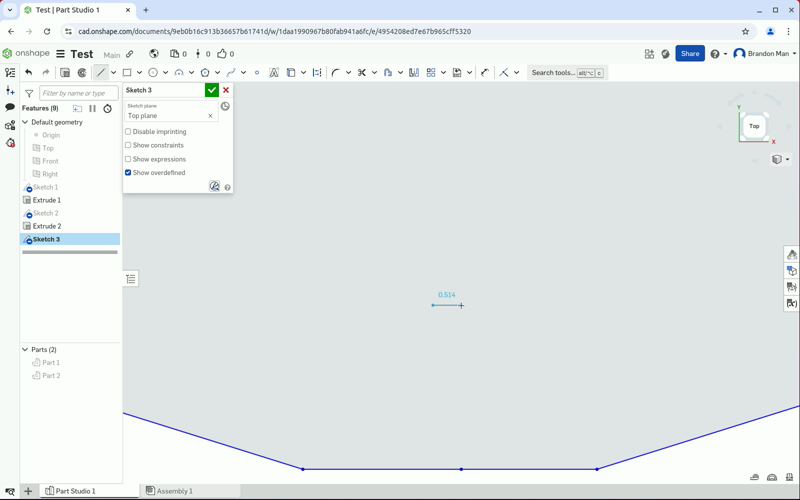
click(461, 305)
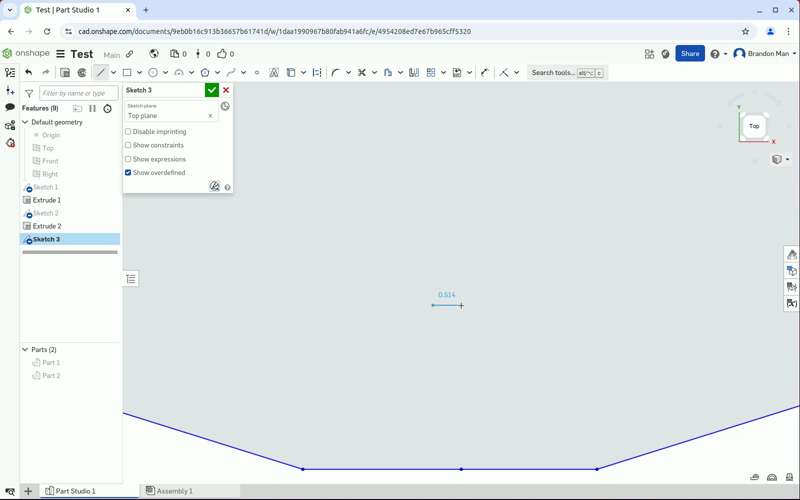
scroll(-6)
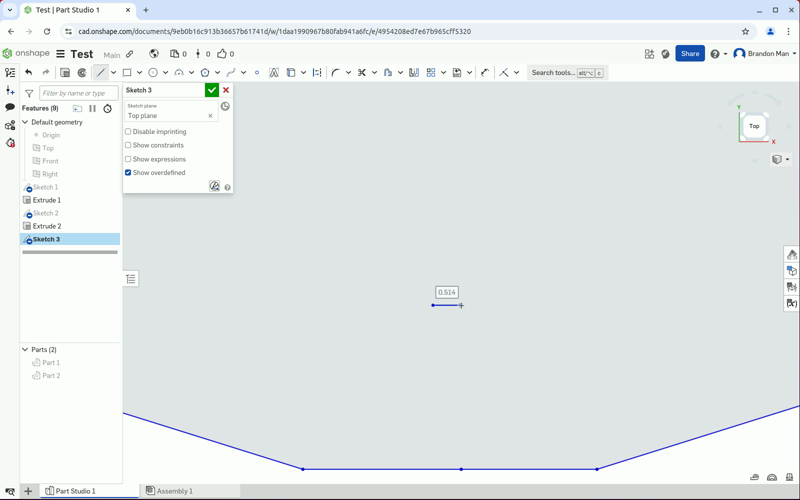
scroll(-6)
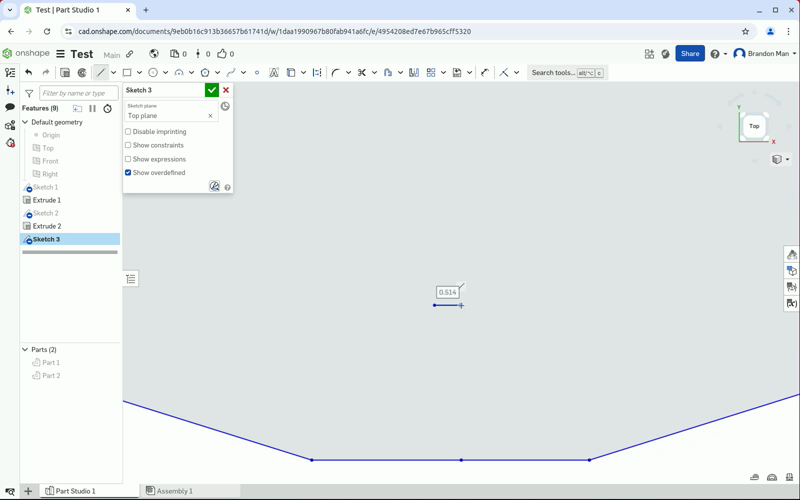
scroll(-6)
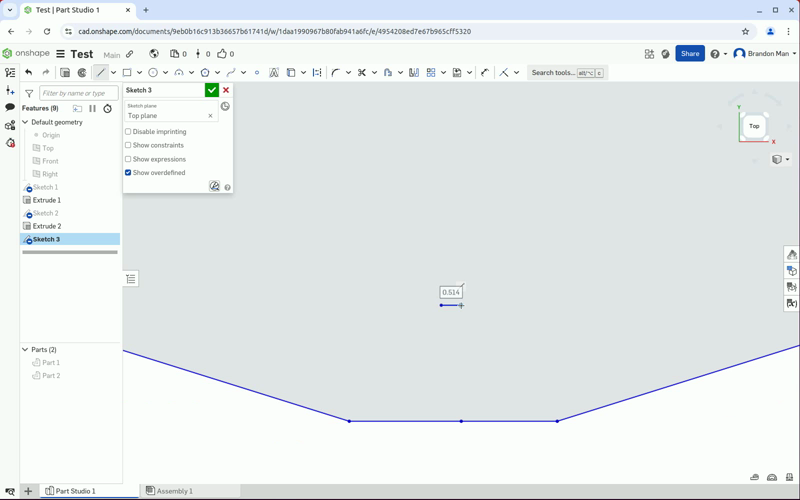
scroll(-6)
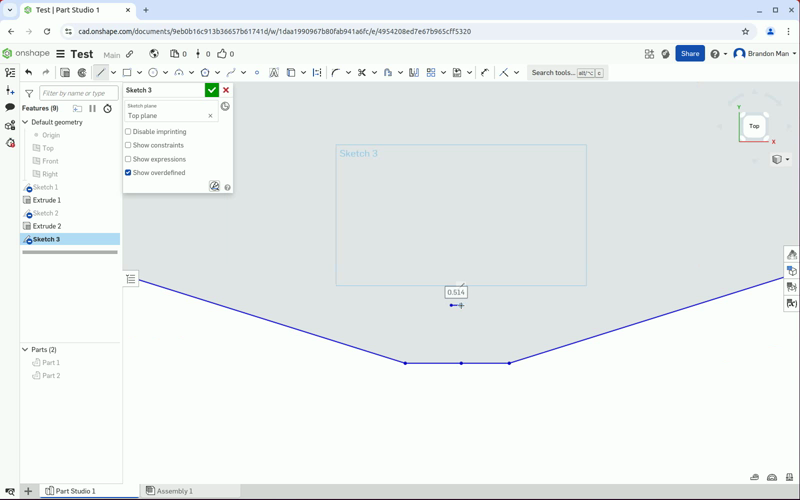
scroll(-6)
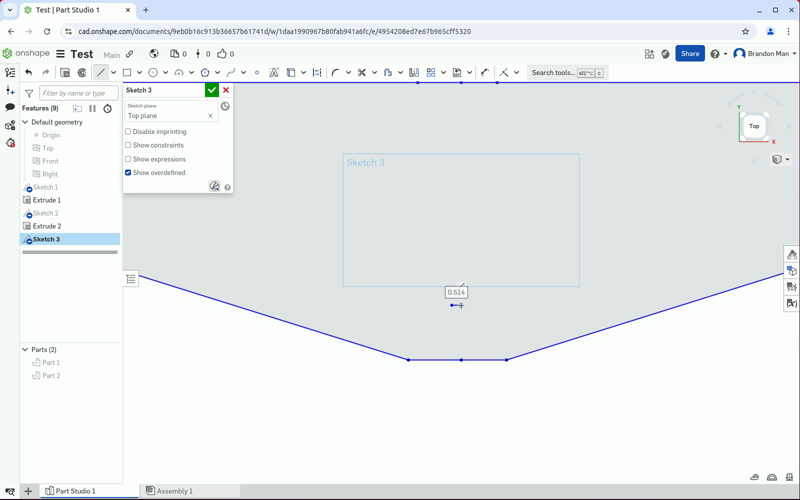
scroll(-6)
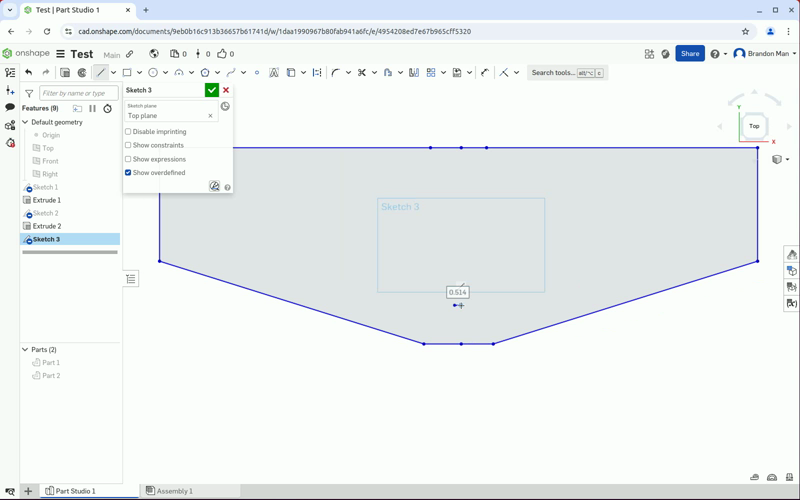
scroll(-6)
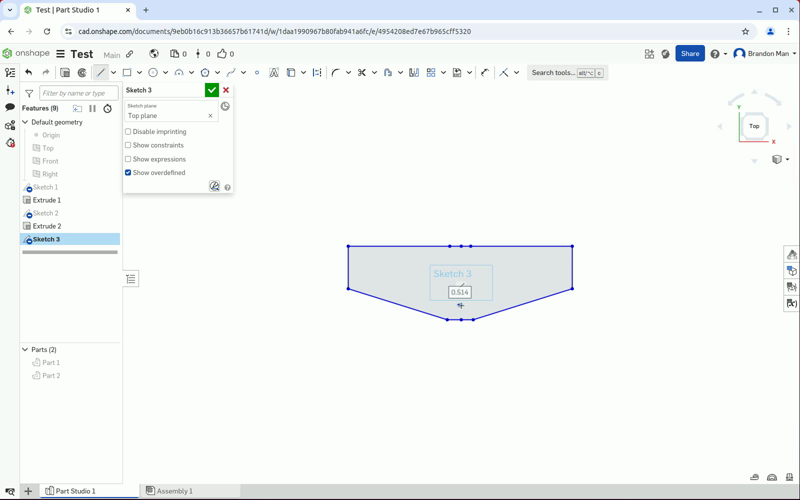
key_up(shift)
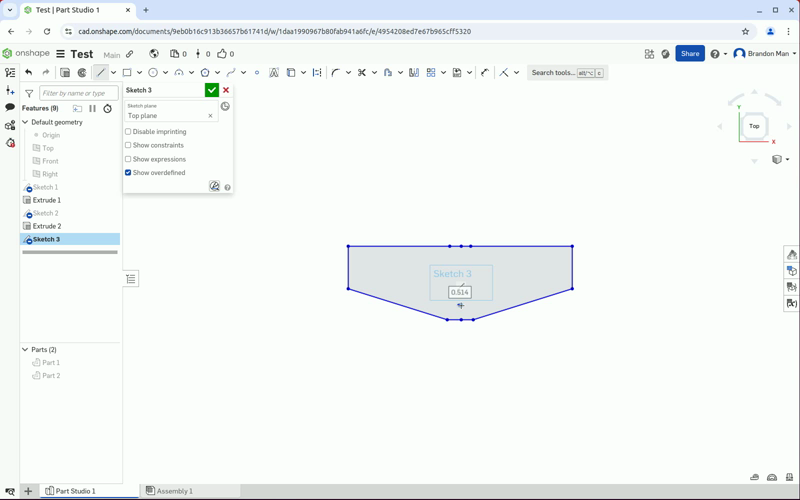
key_down(shift)
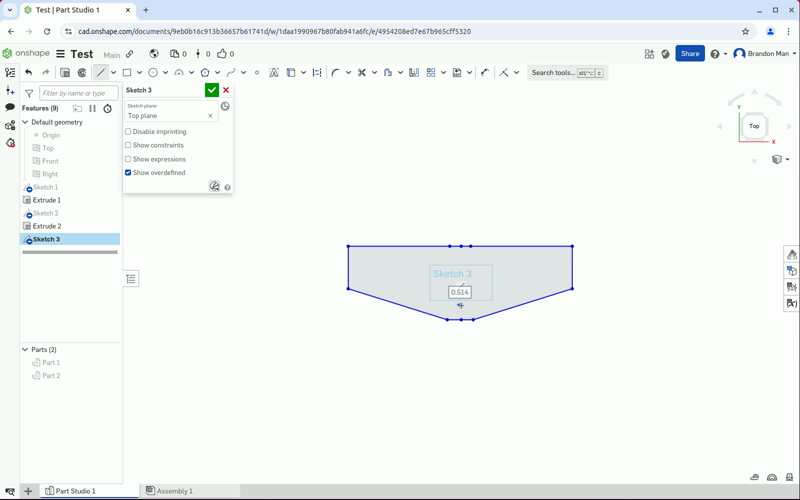
mouse_move(491, 305)
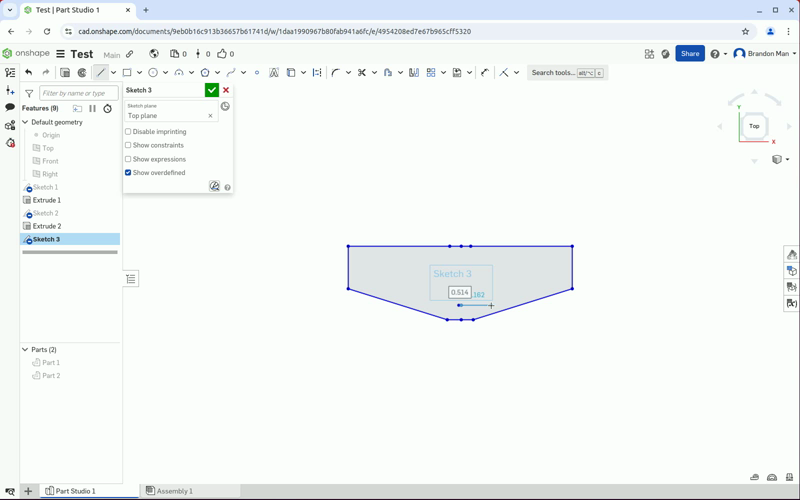
mouse_move(461, 260)
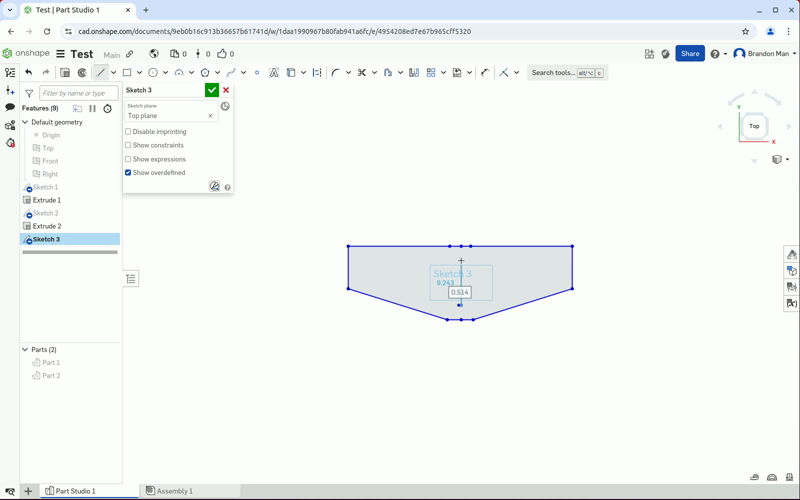
click(461, 260)
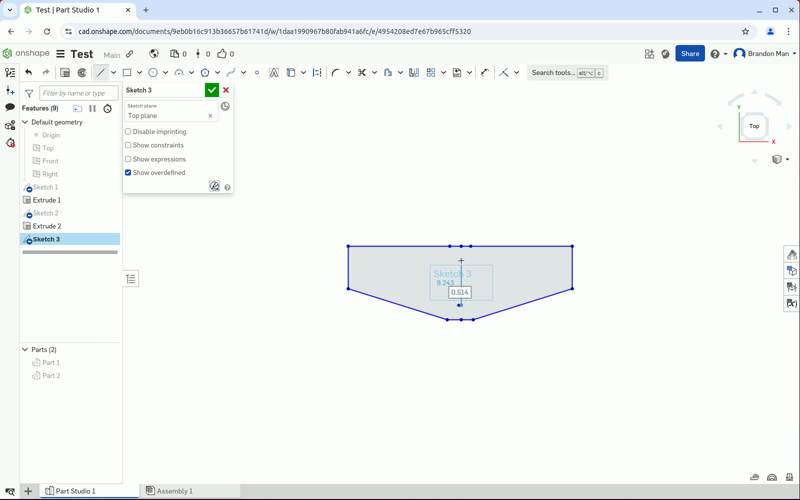
key_up(shift)
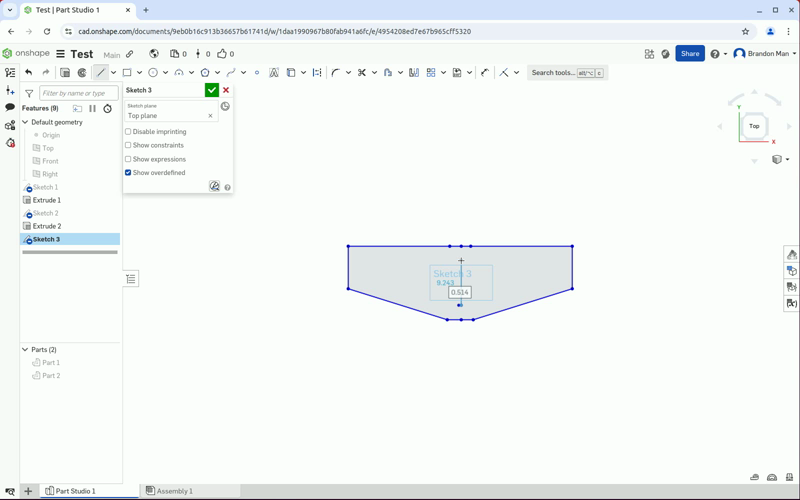
key_down(shift)
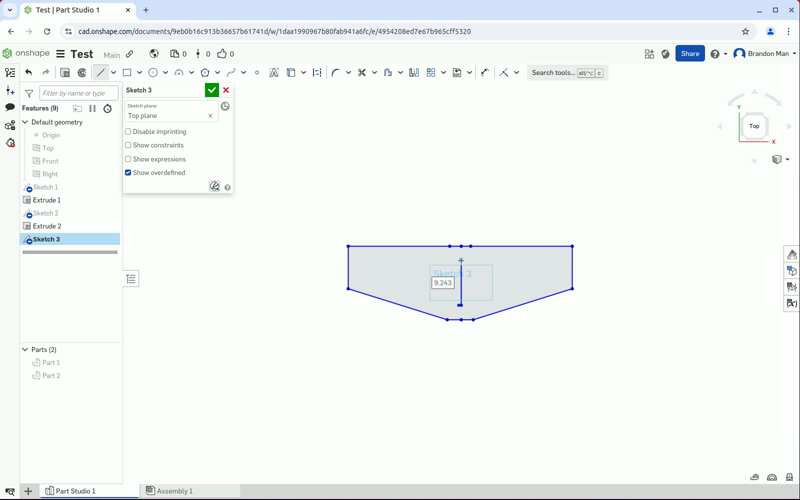
mouse_move(491, 260)
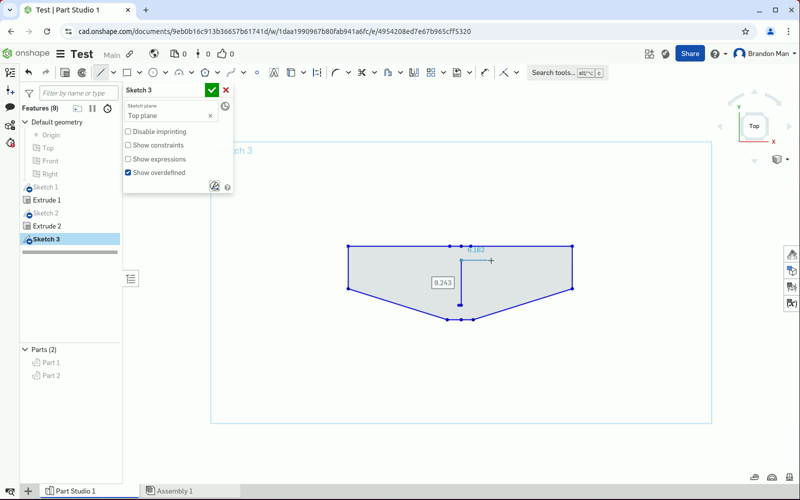
mouse_move(458, 260)
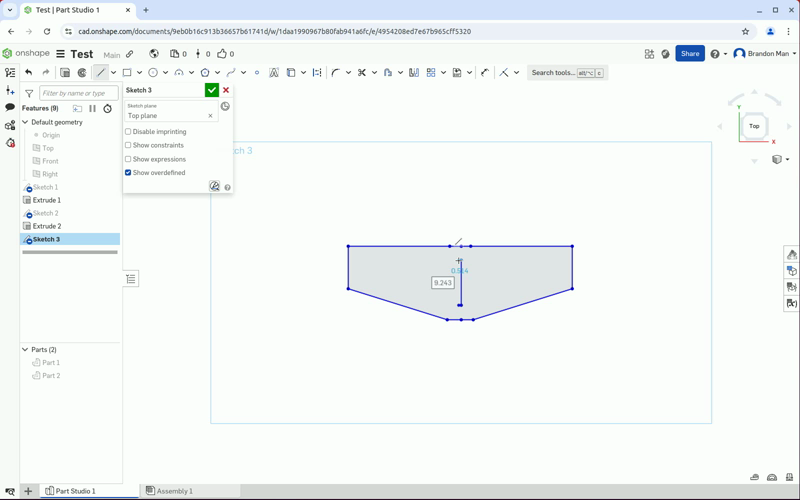
scroll(6)
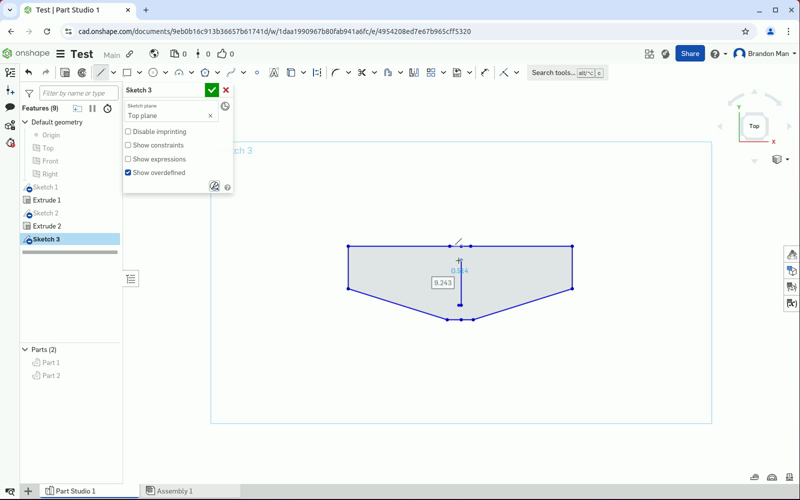
scroll(6)
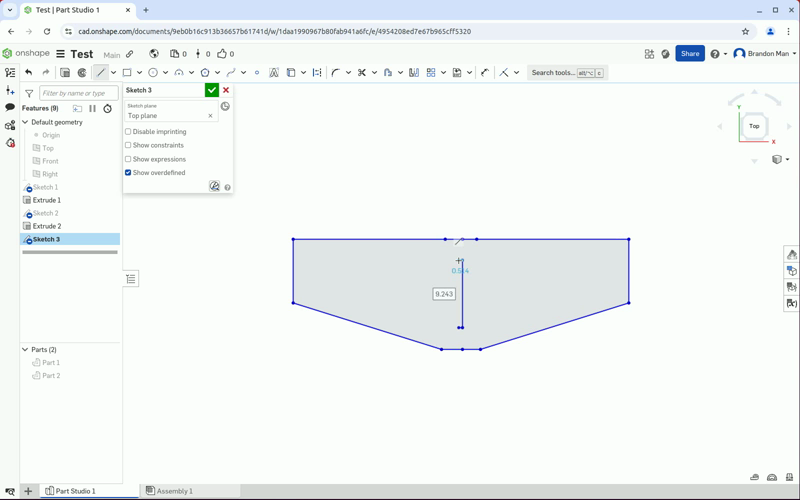
scroll(6)
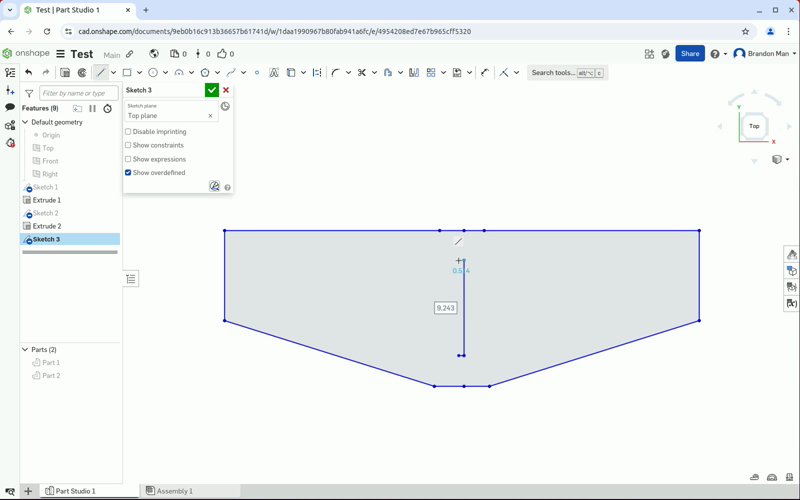
scroll(6)
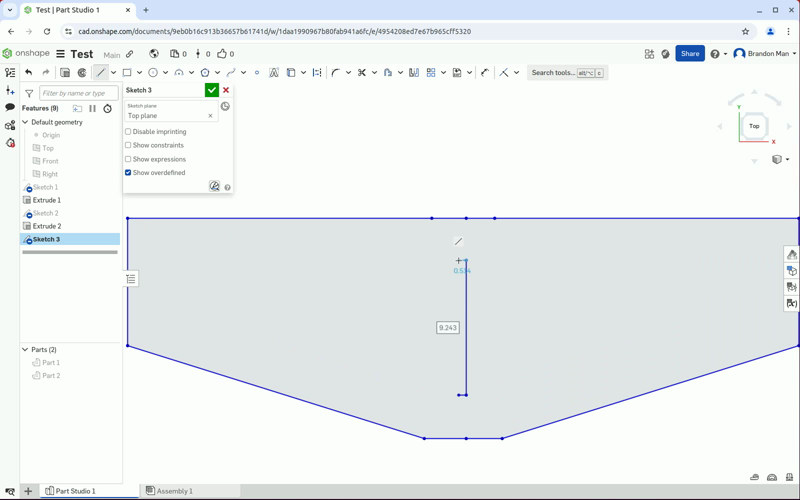
scroll(6)
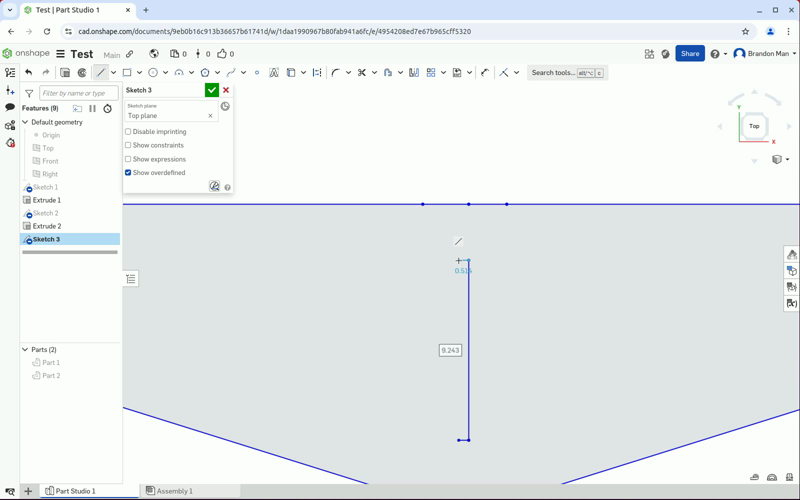
scroll(6)
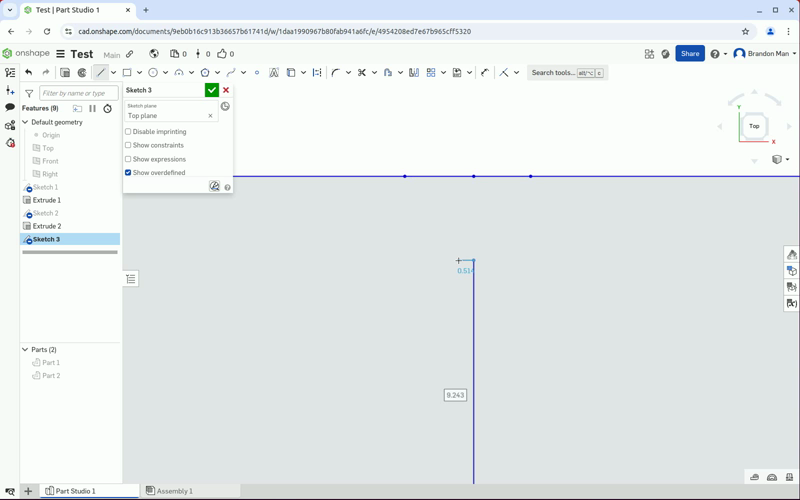
scroll(6)
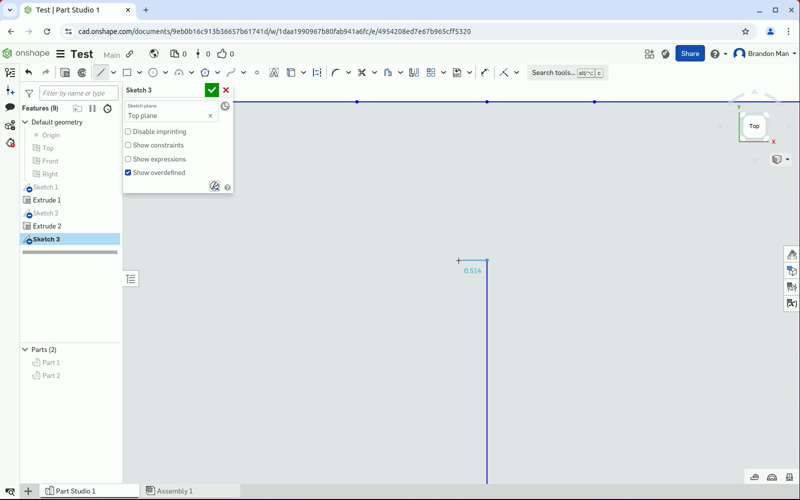
click(458, 260)
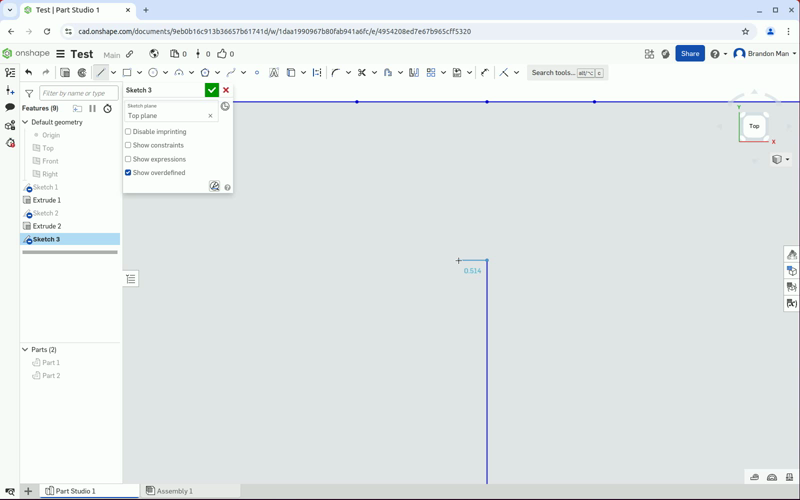
scroll(-6)
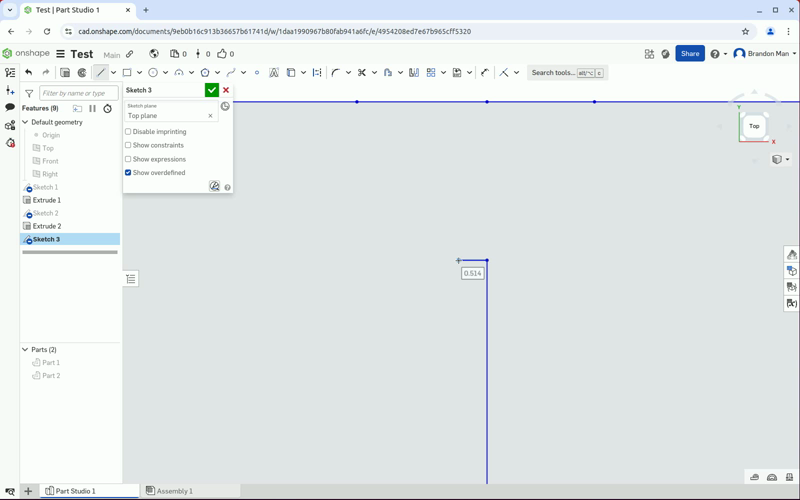
scroll(-6)
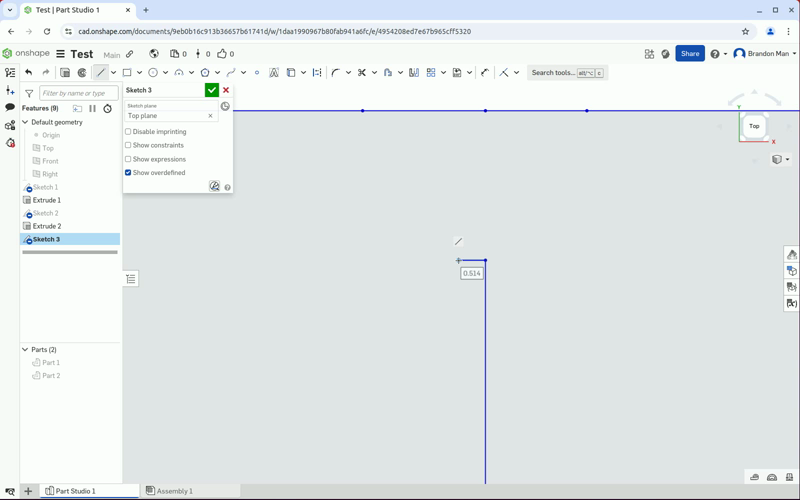
scroll(-6)
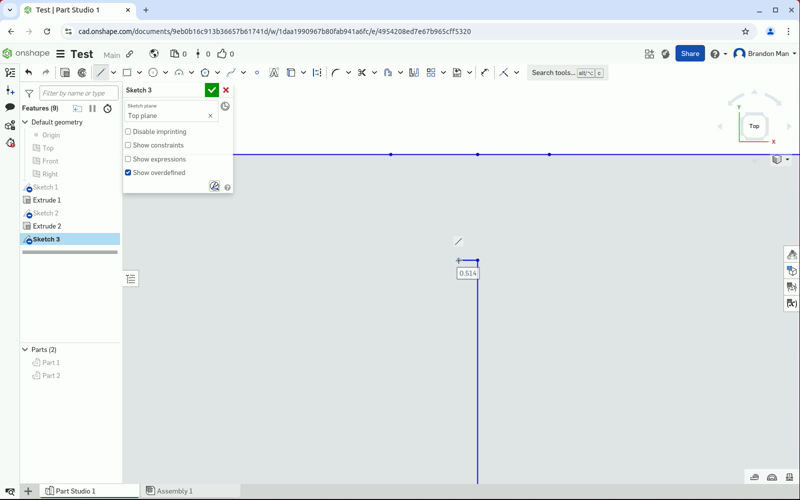
scroll(-6)
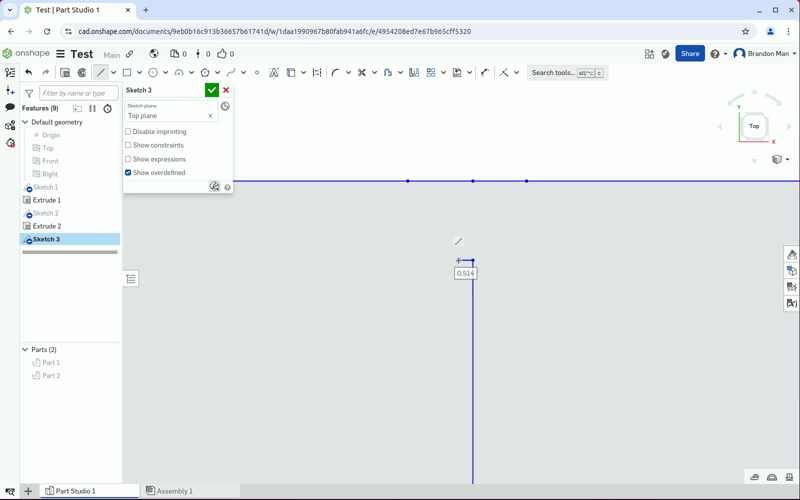
scroll(-6)
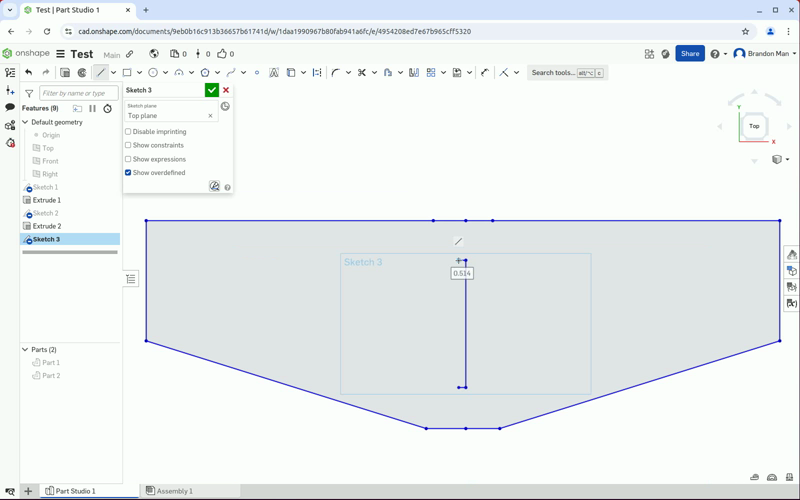
scroll(-6)
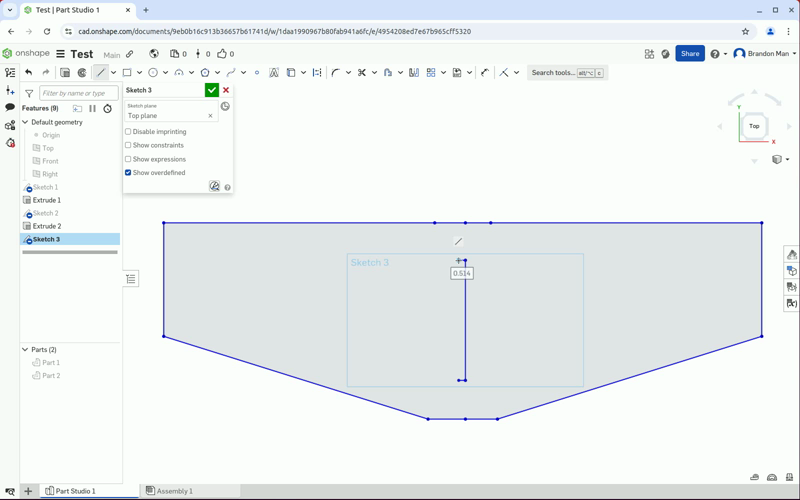
scroll(-6)
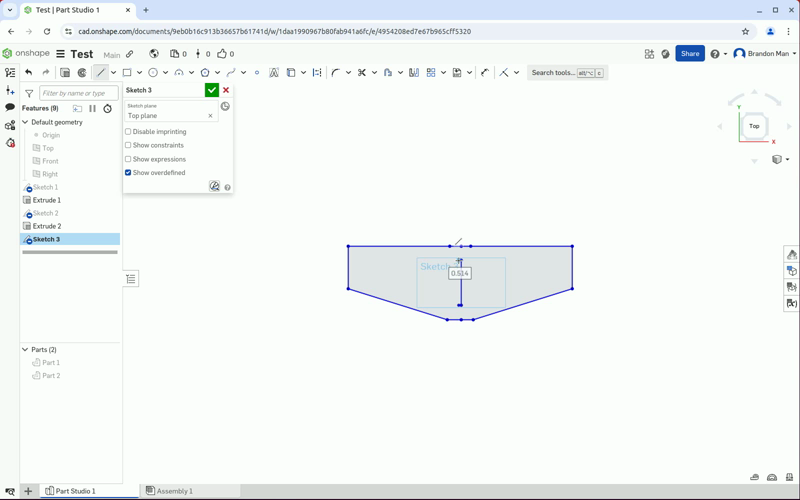
key_up(shift)
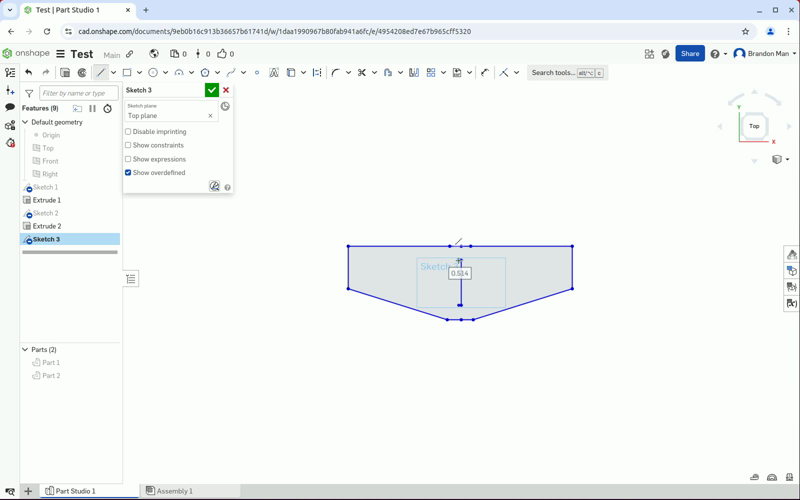
mouse_move(489, 260)
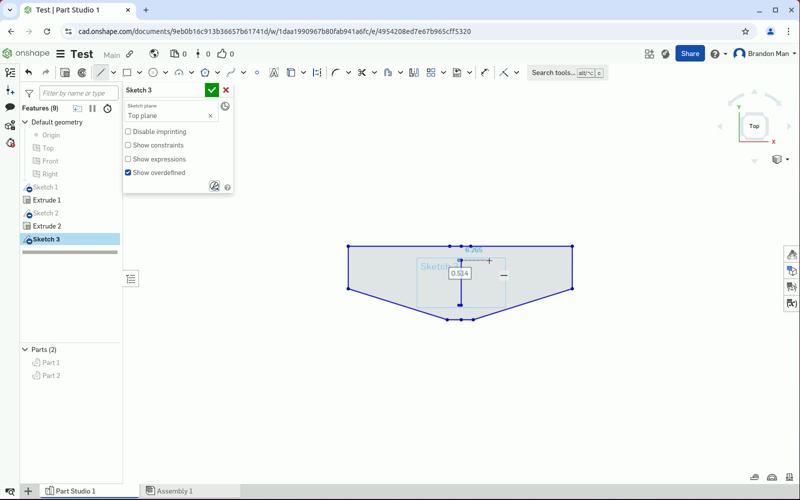
key_down(shift)
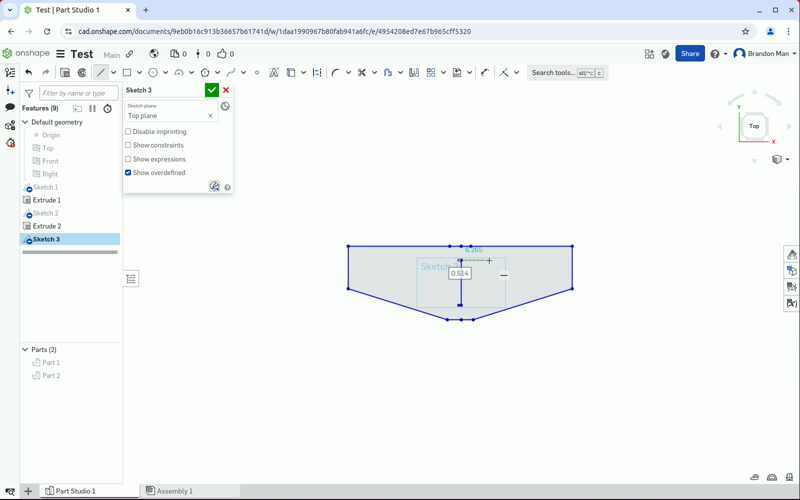
mouse_move(458, 305)
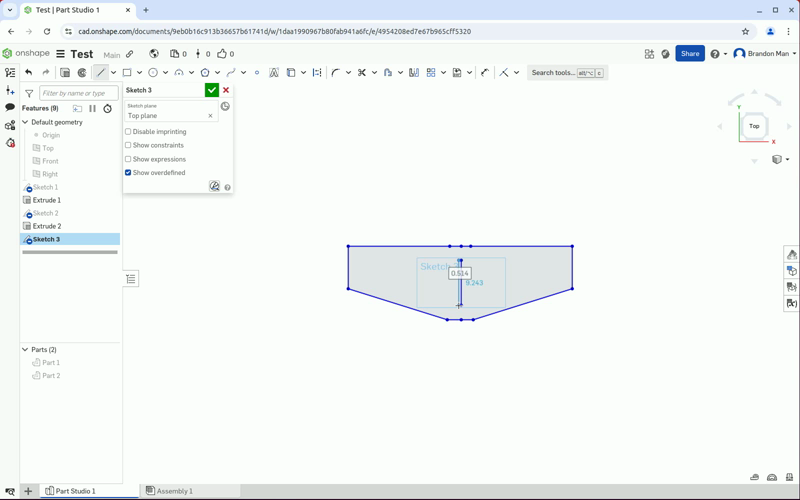
scroll(6)
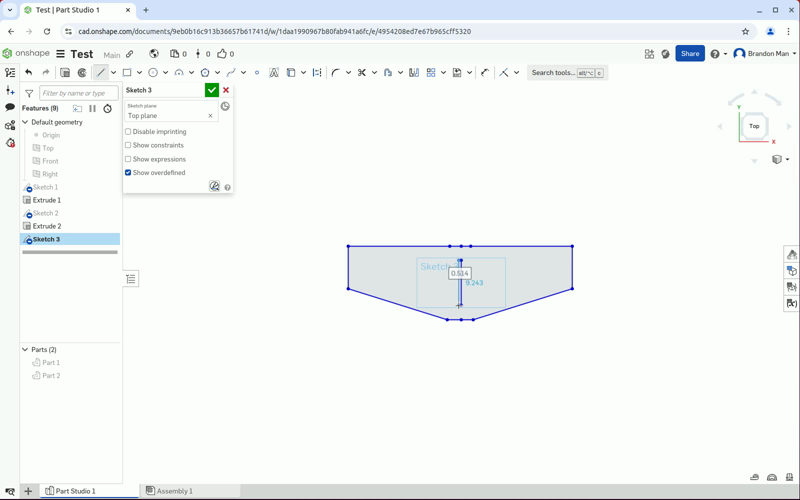
scroll(6)
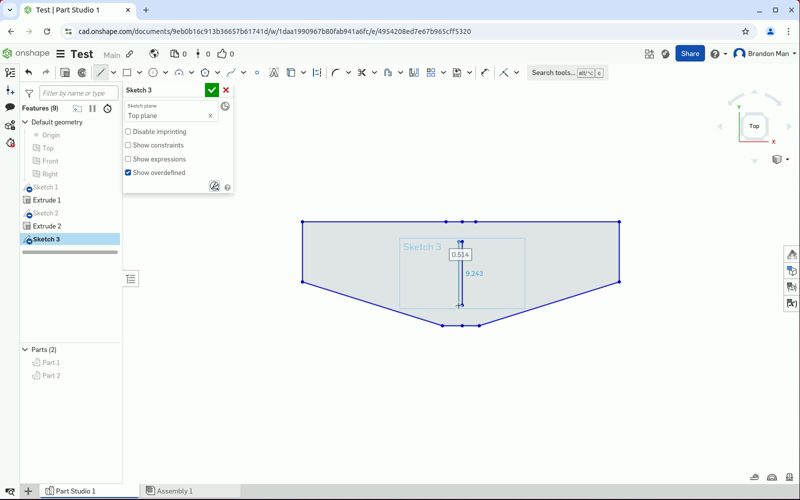
scroll(6)
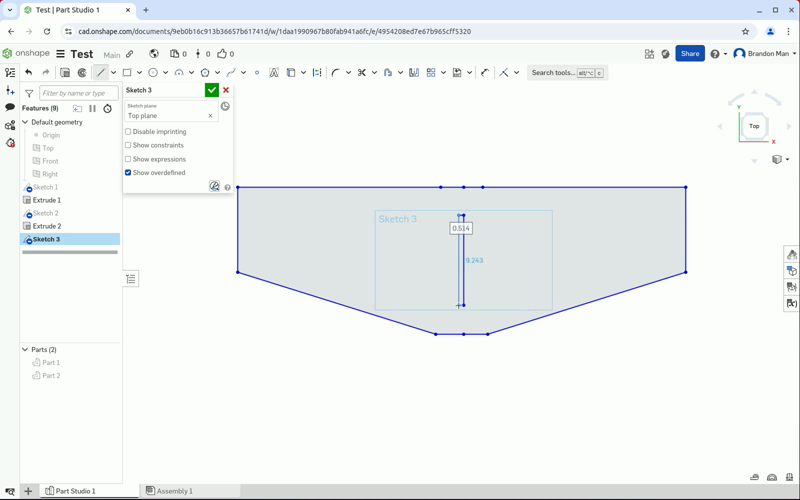
scroll(6)
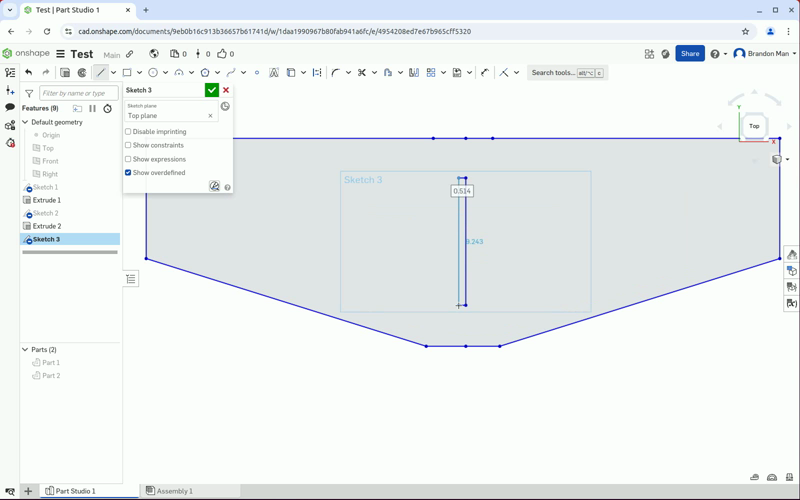
scroll(6)
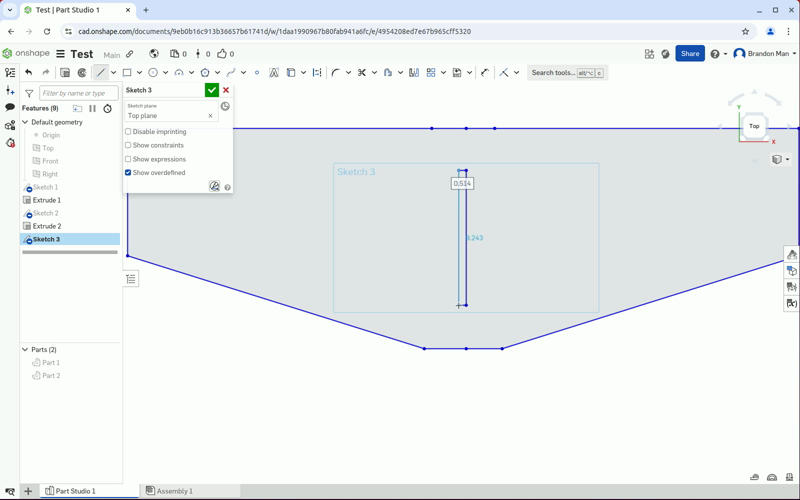
scroll(6)
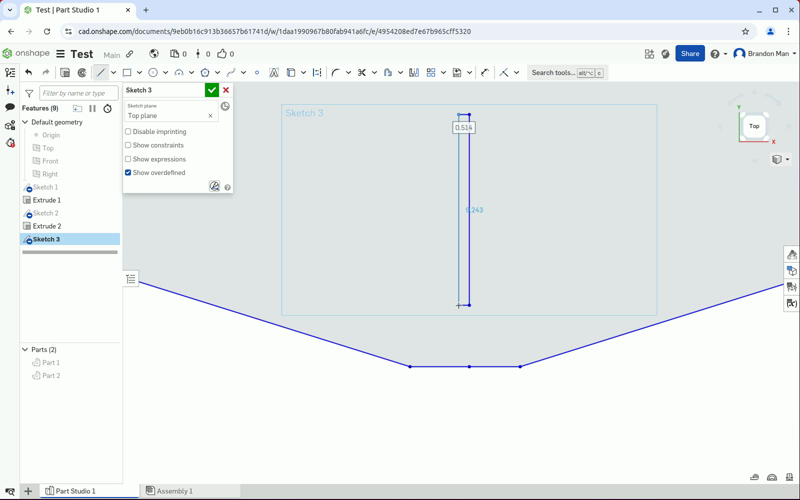
scroll(6)
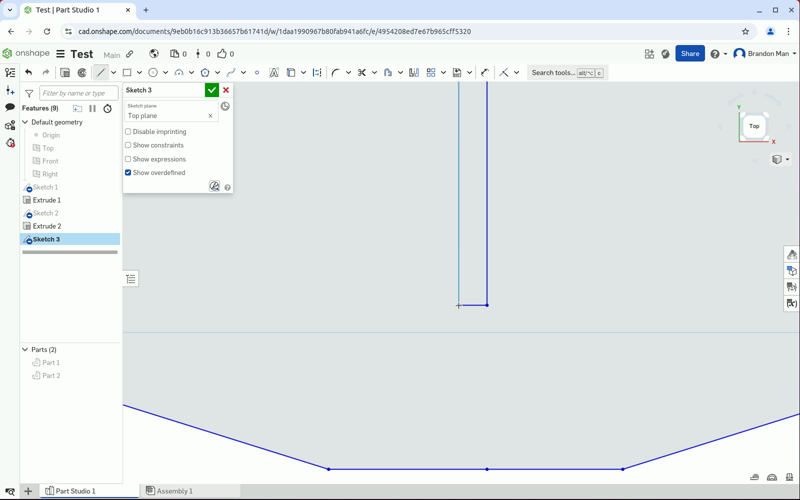
key_up(shift)
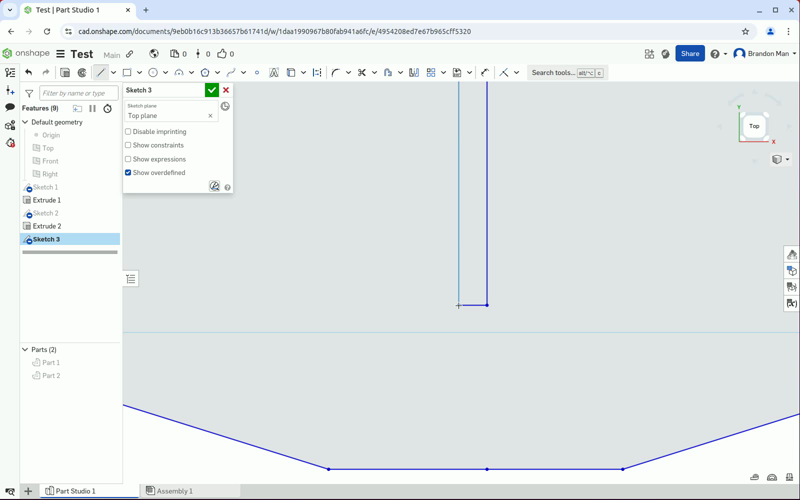
click(458, 305)
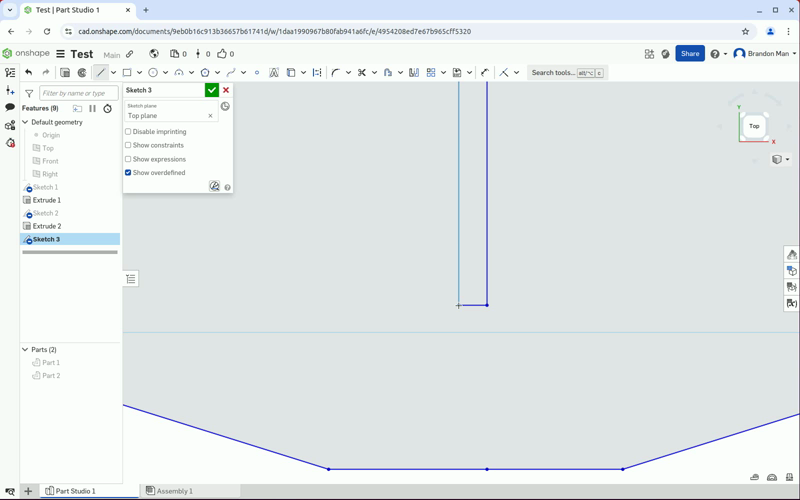
scroll(-6)
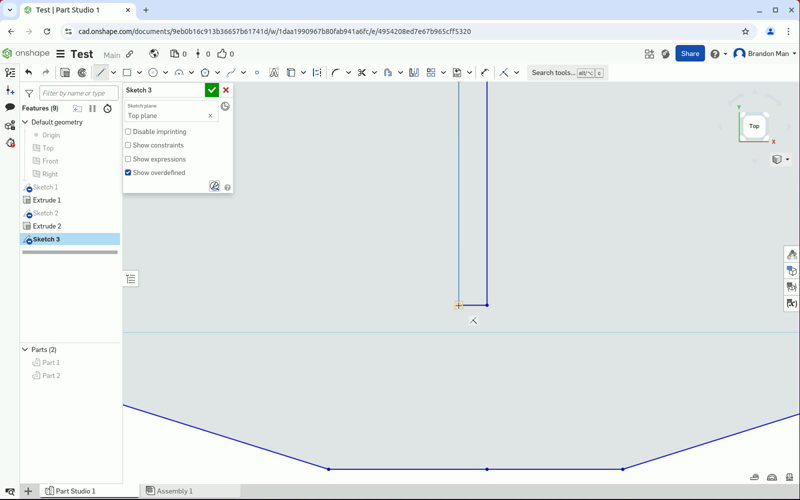
scroll(-6)
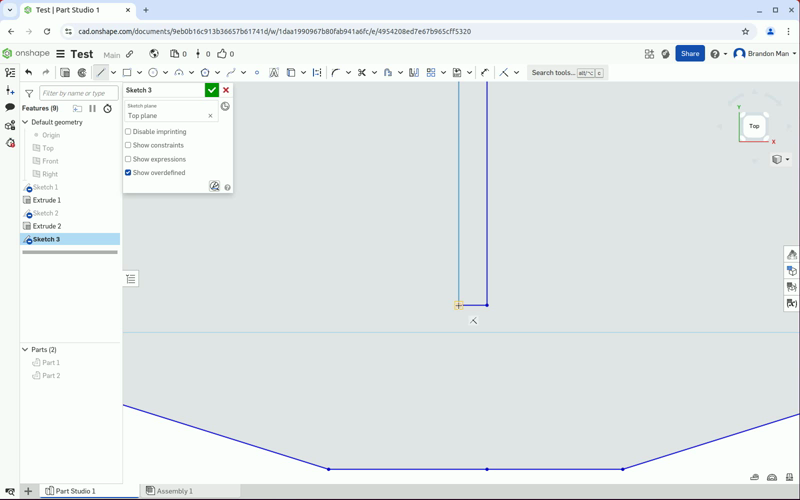
scroll(-6)
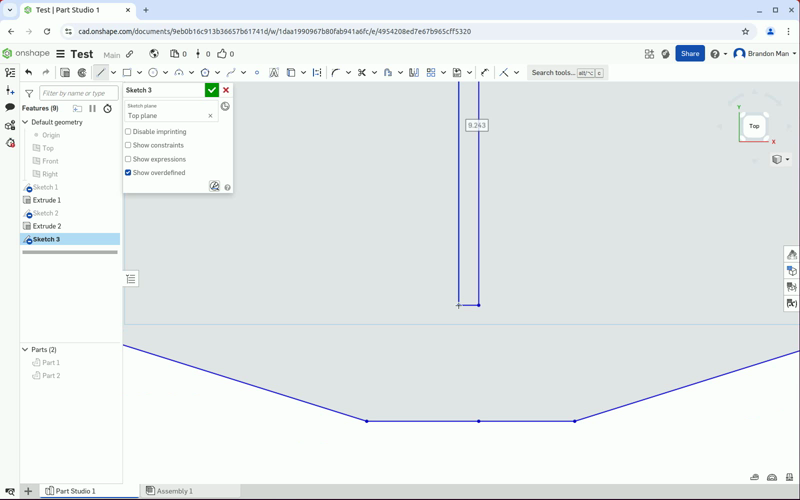
scroll(-6)
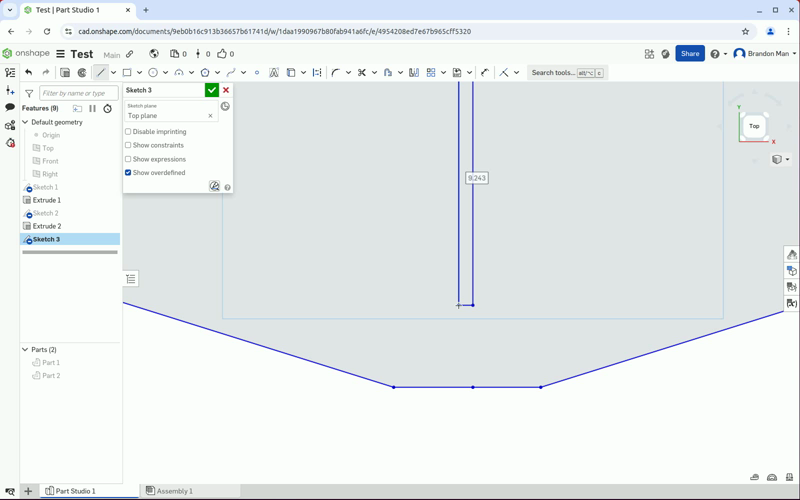
scroll(-6)
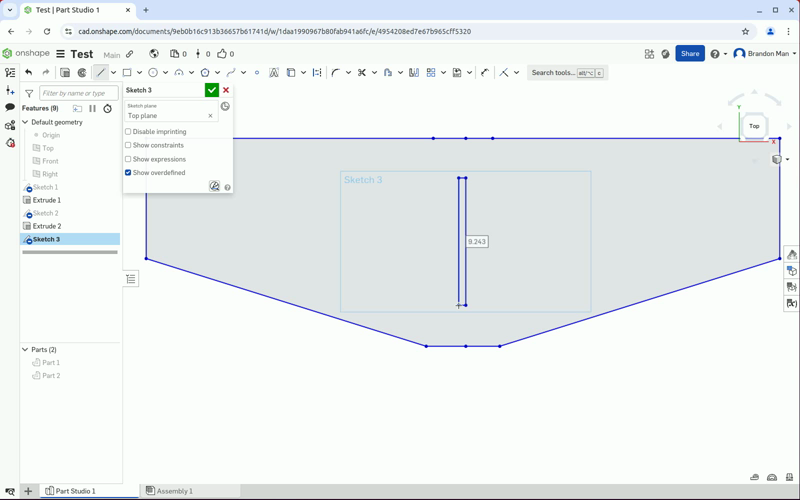
scroll(-6)
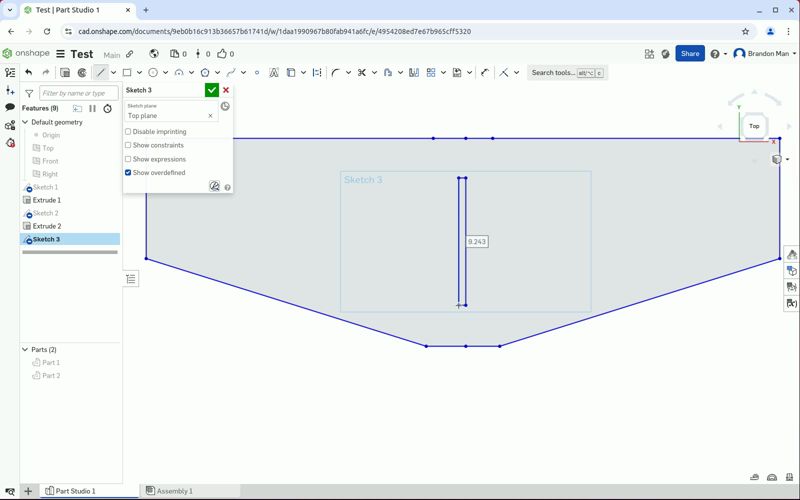
scroll(-6)
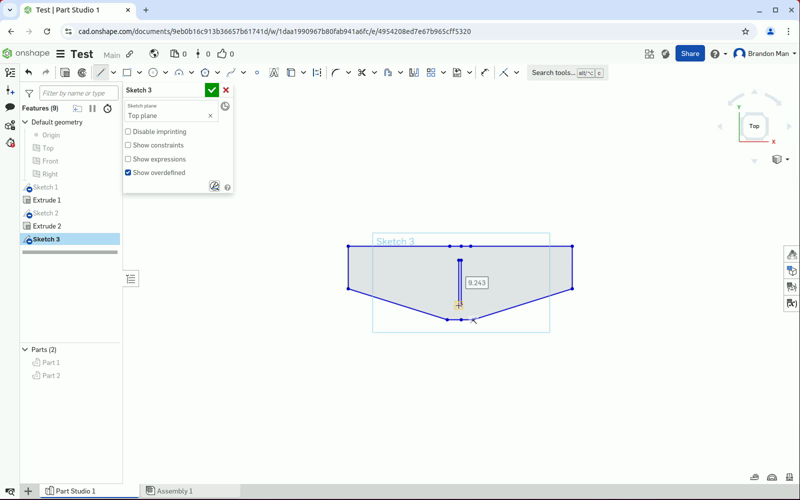
key(esc)
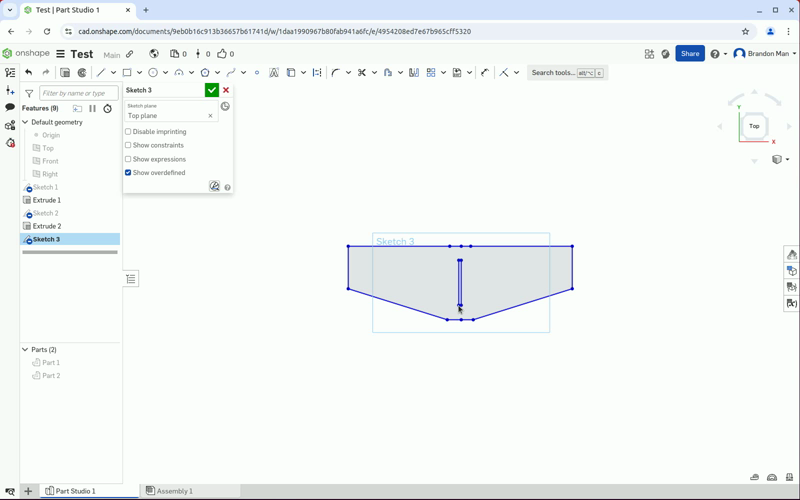
mouse_move(430, 257)
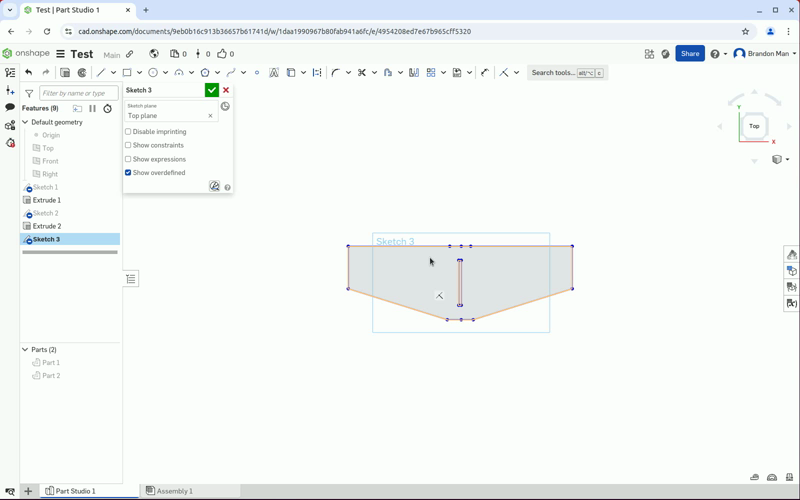
click(430, 257)
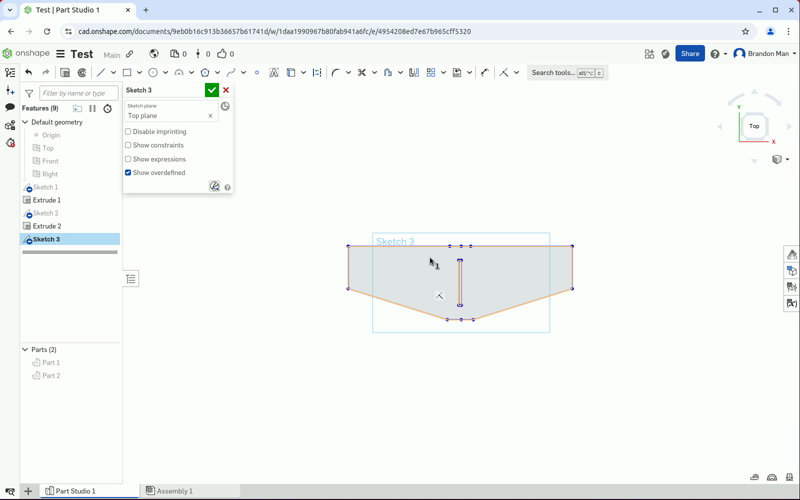
mouse_move(73, 352)
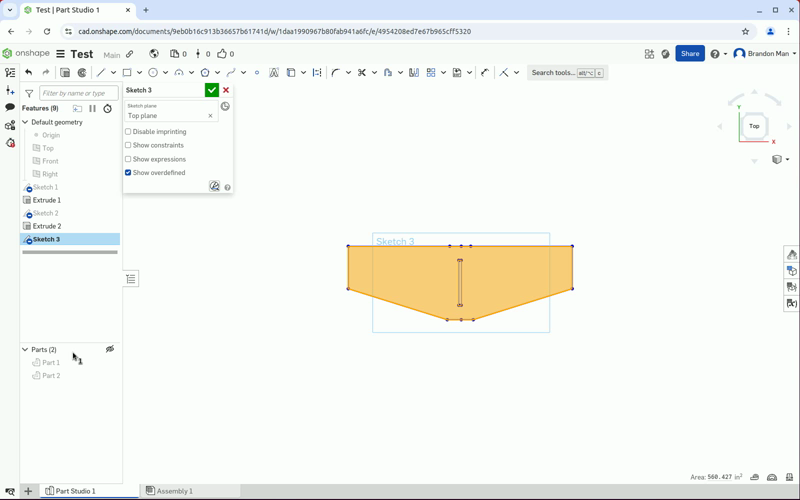
key(shift+y)
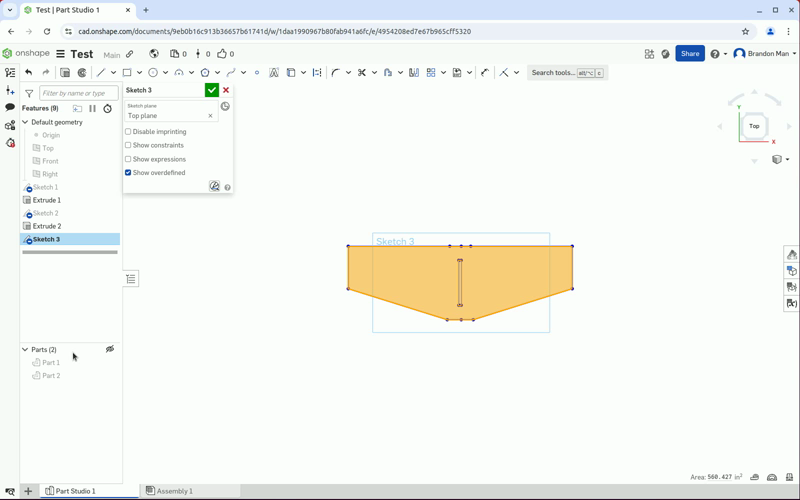
key(shift+e)
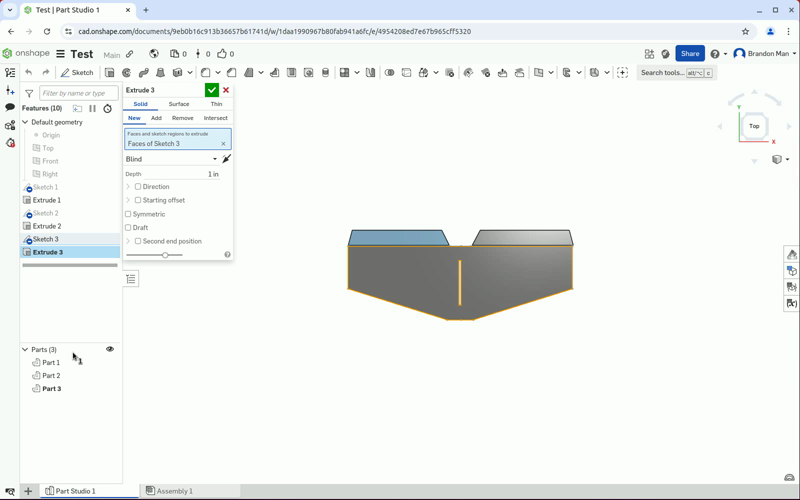
mouse_move(143, 106)
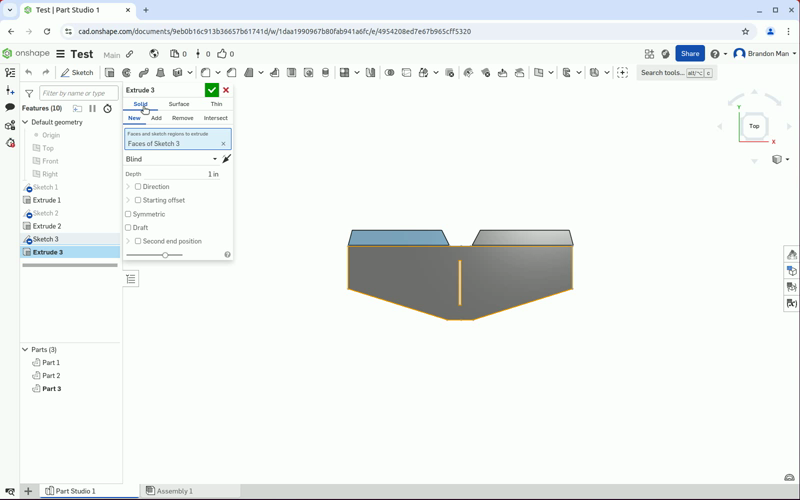
click(143, 106)
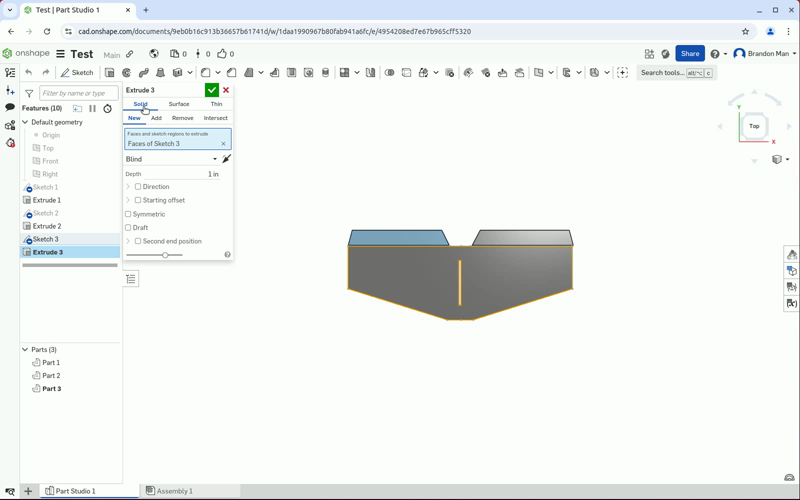
mouse_move(137, 120)
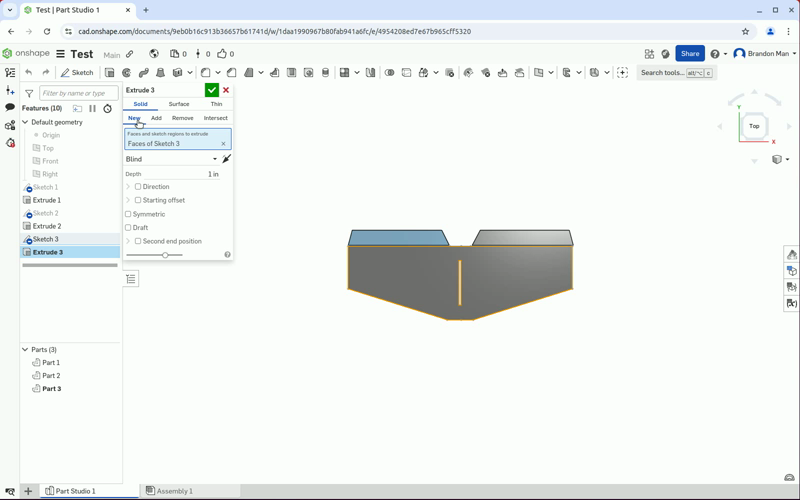
click(137, 120)
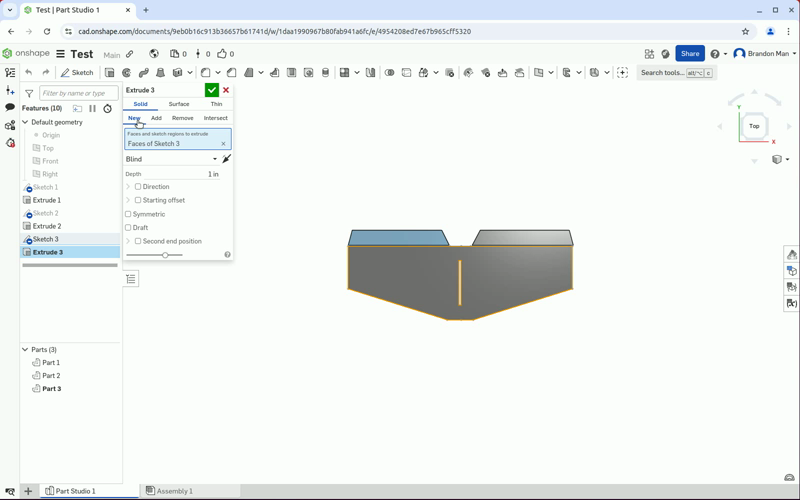
key(tab, 4)
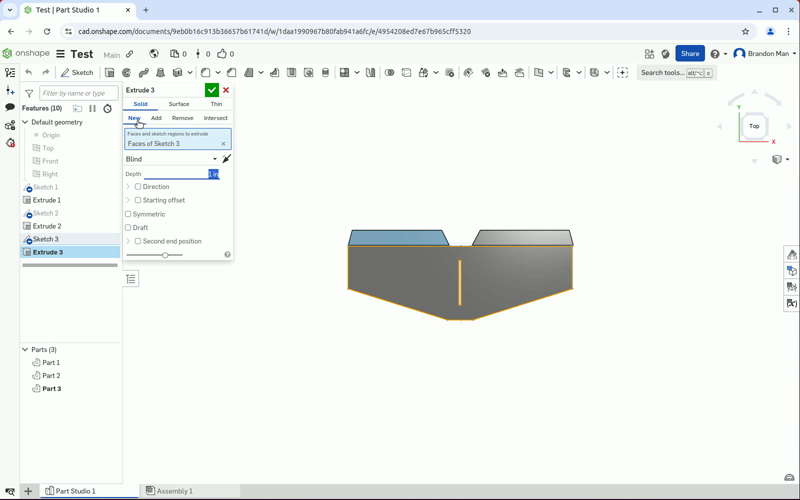
text(0.722)
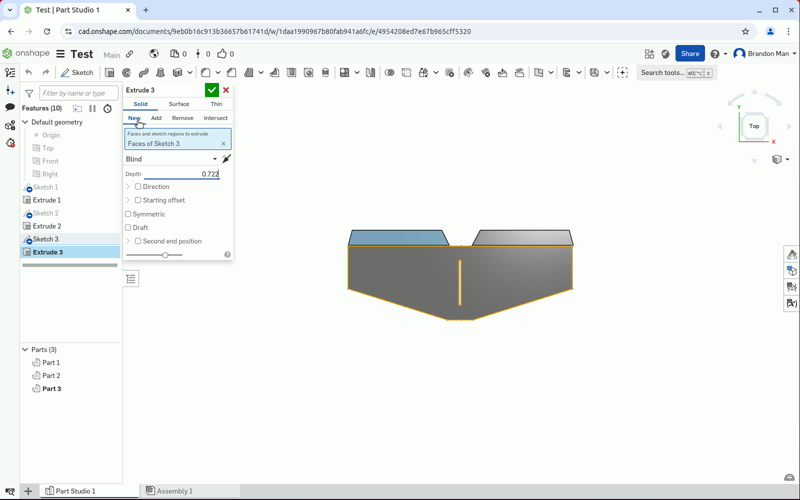
key(enter)
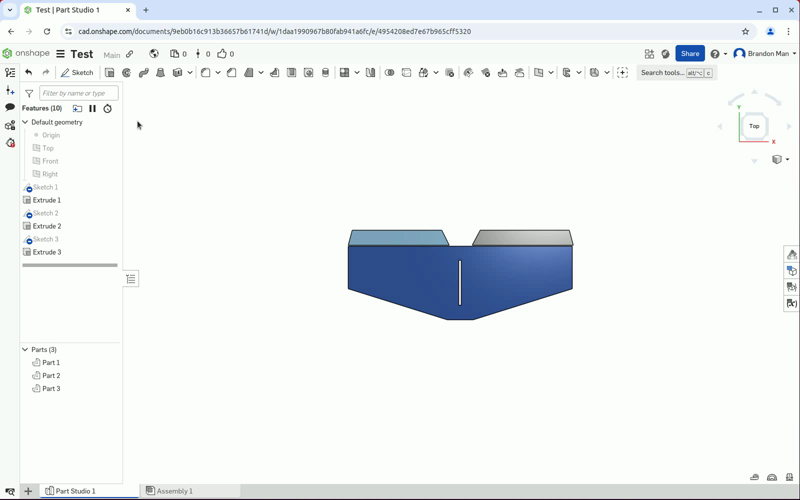
key(shift+h)
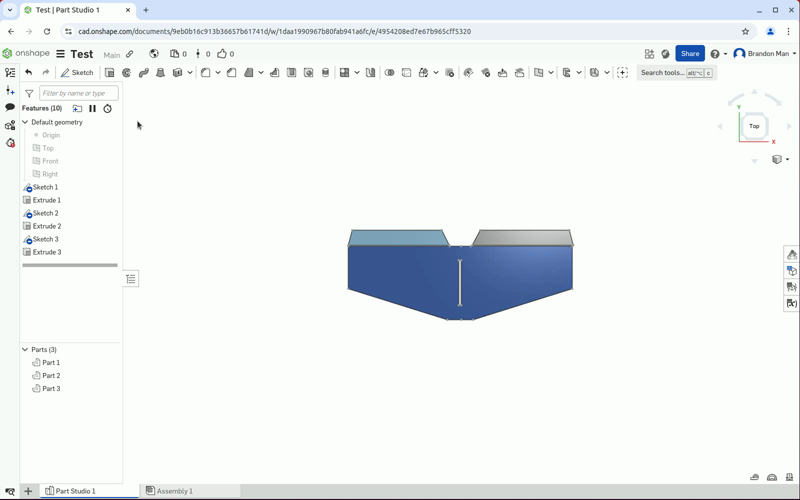
key(shift+h)
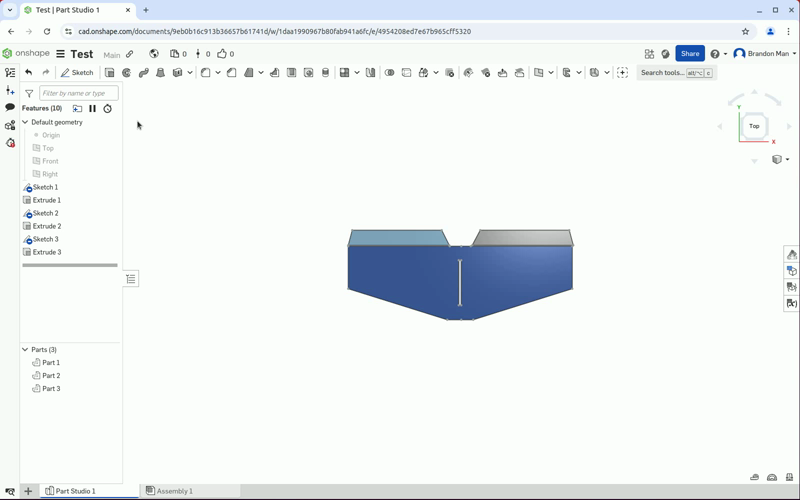
key(shift+7)
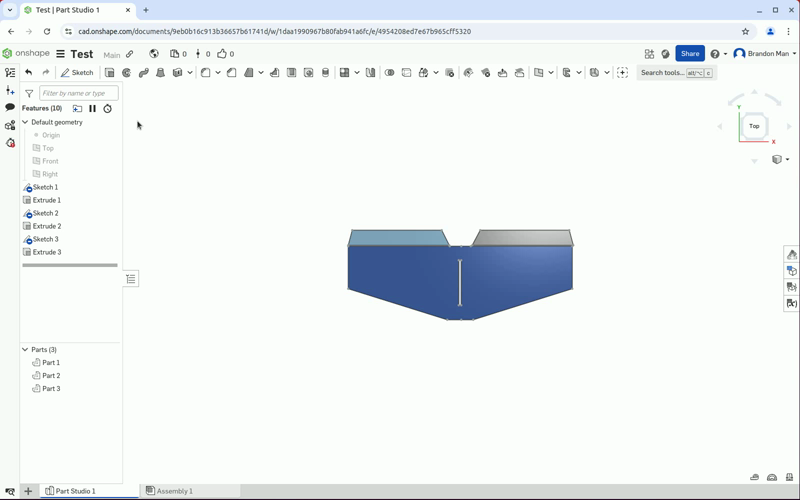
key(up, 3)
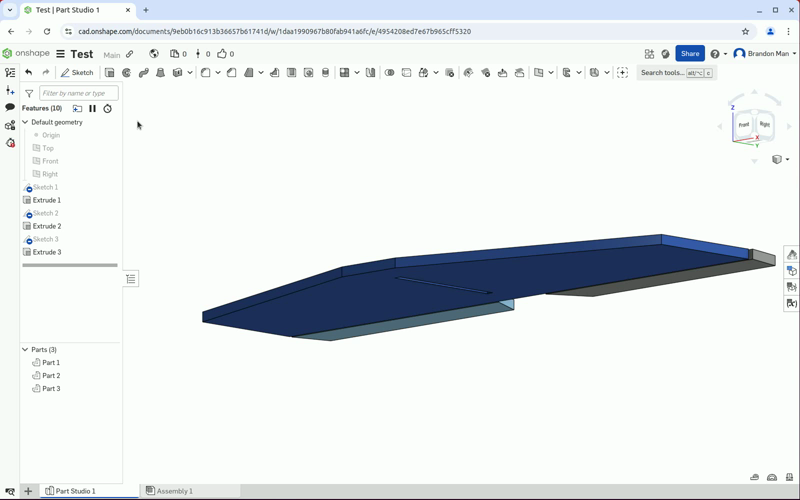
key(left, 3)
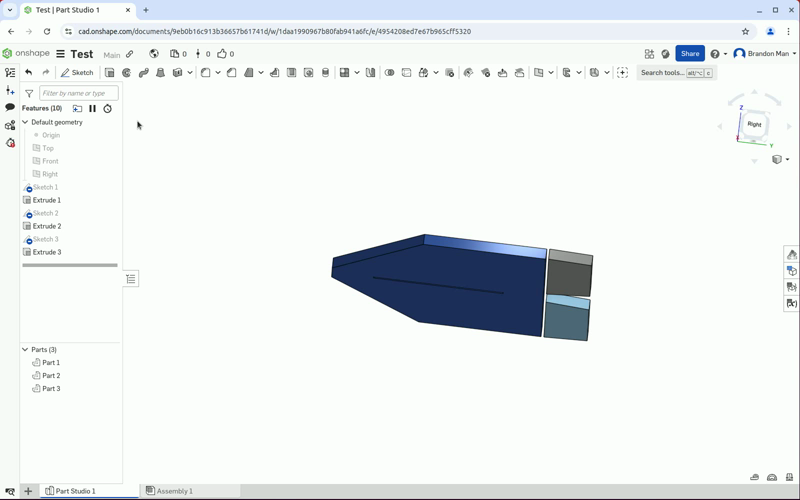
key(right, 3)
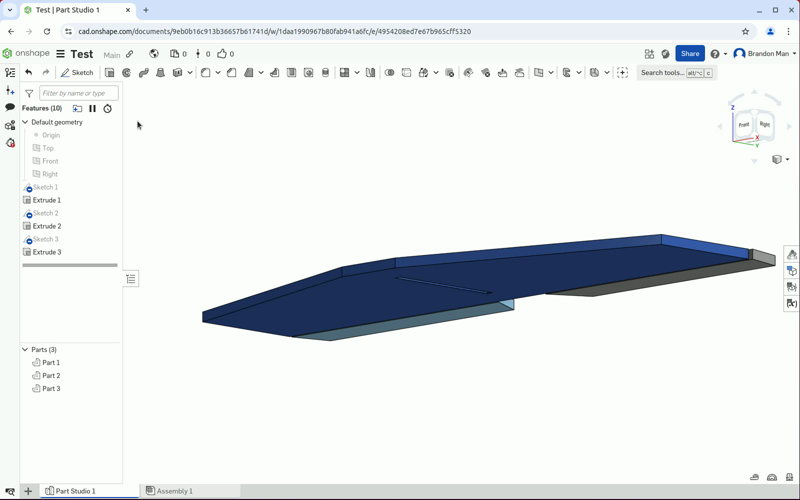
key(down, 3)
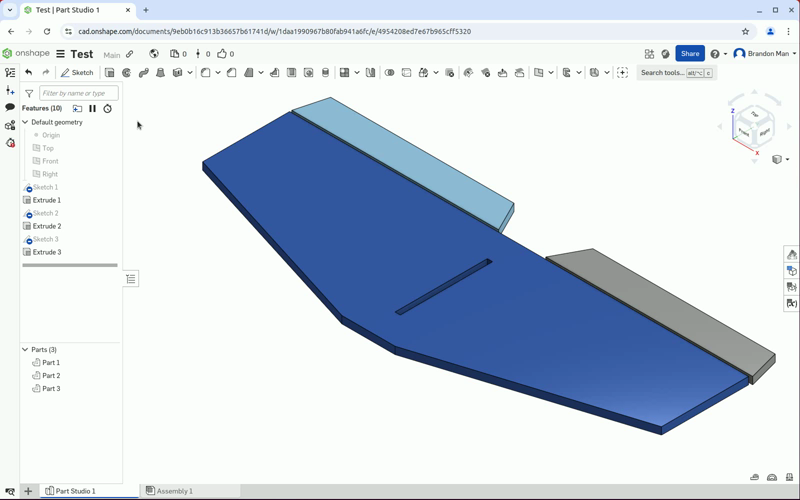
mouse_move(73, 189)
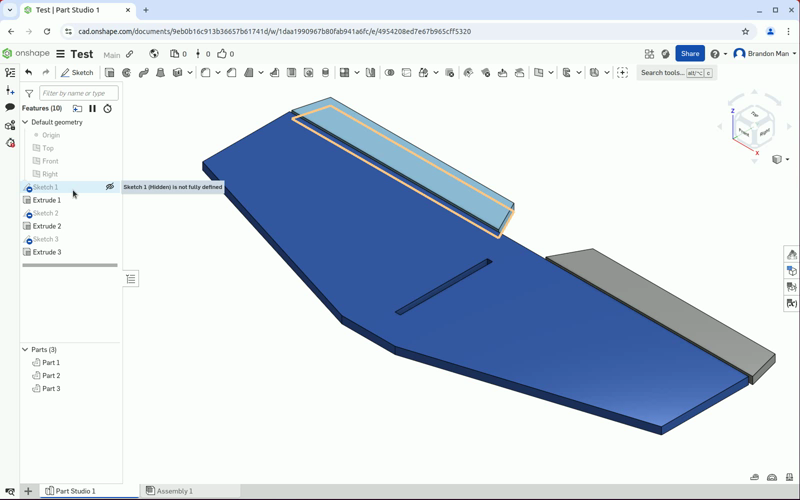
click(73, 189)